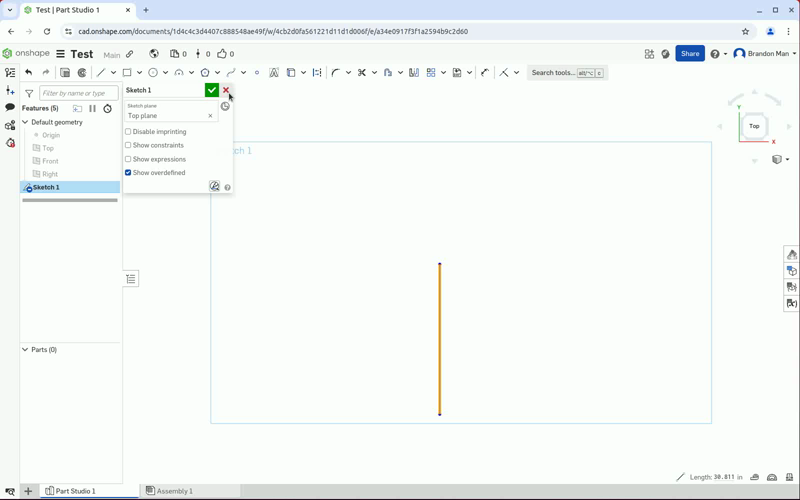
key(shift+h)
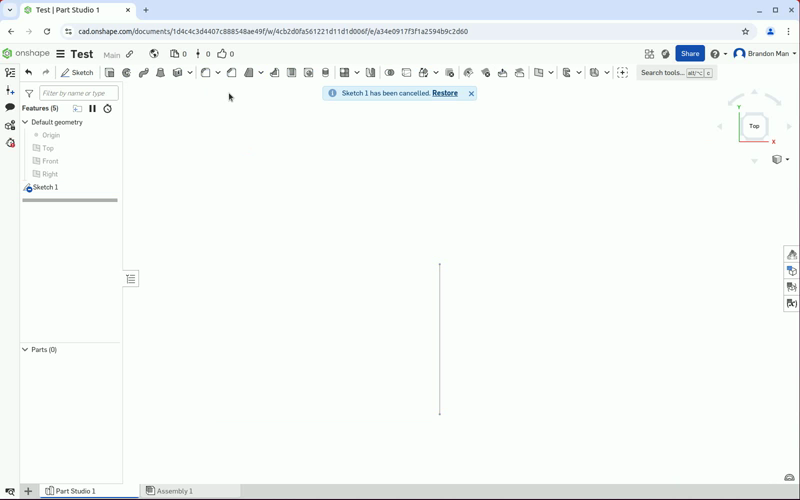
key(shift+s)
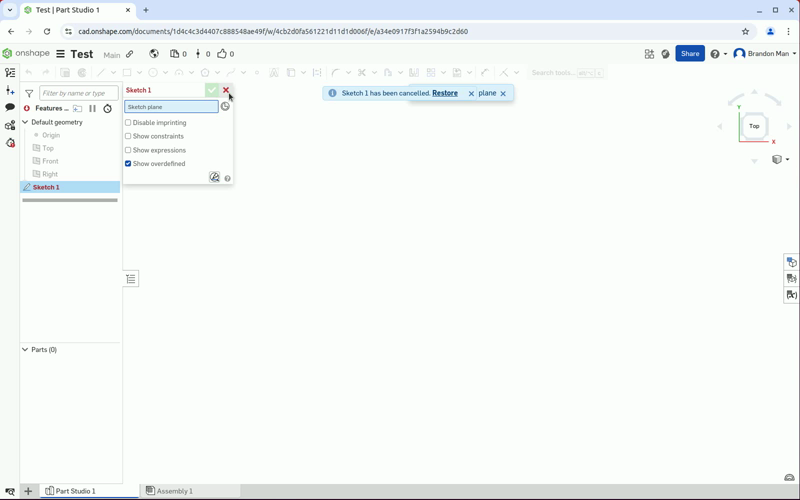
mouse_move(73, 150)
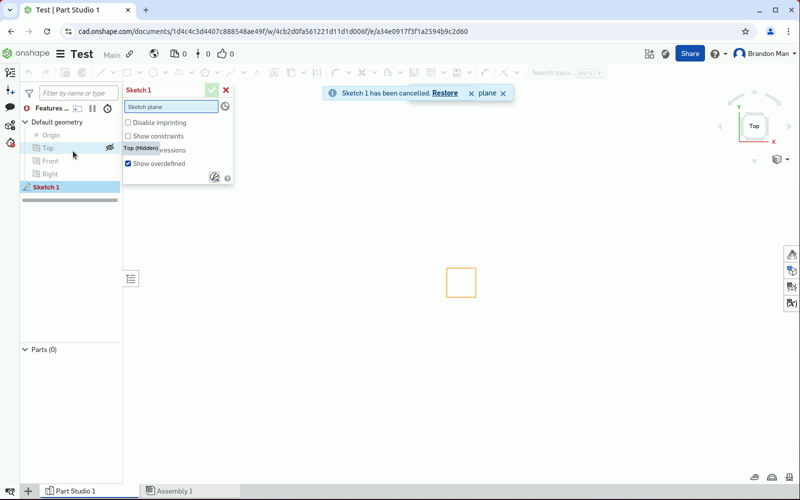
click(73, 150)
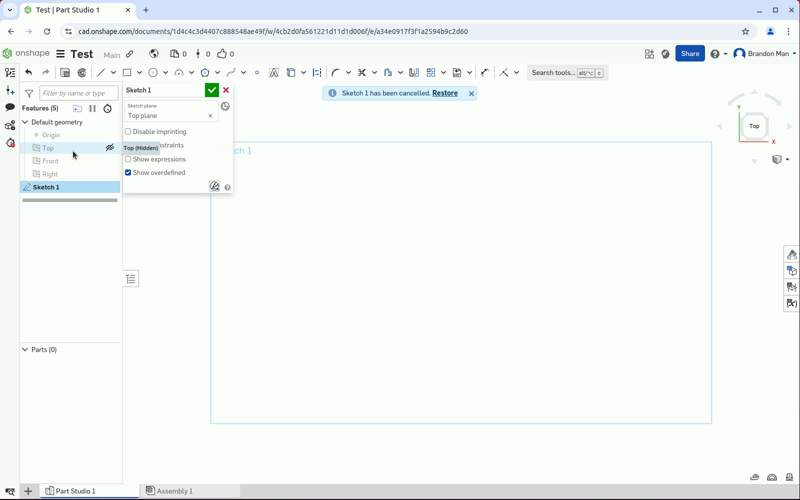
mouse_move(73, 352)
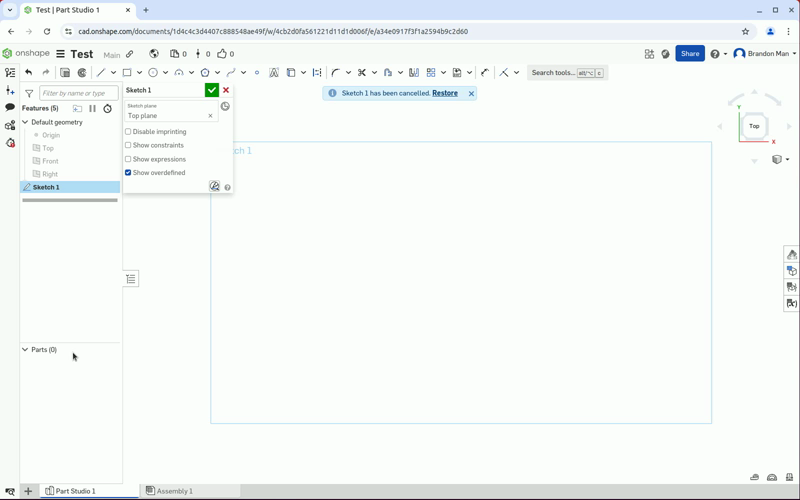
key(y)
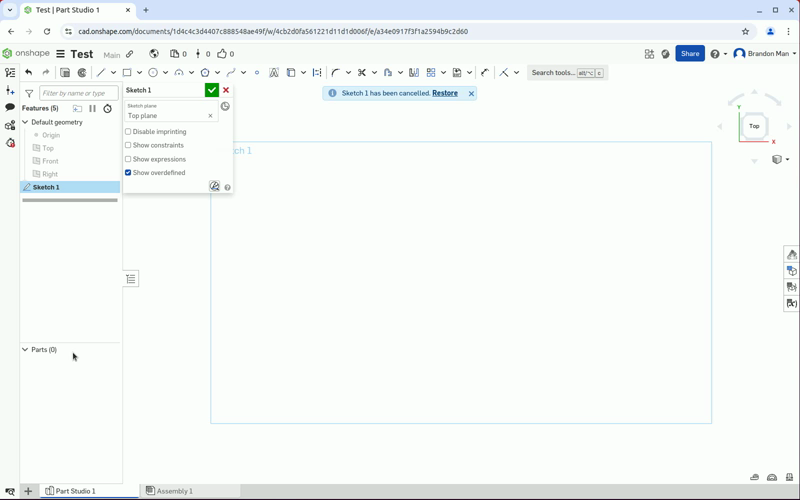
key(l)
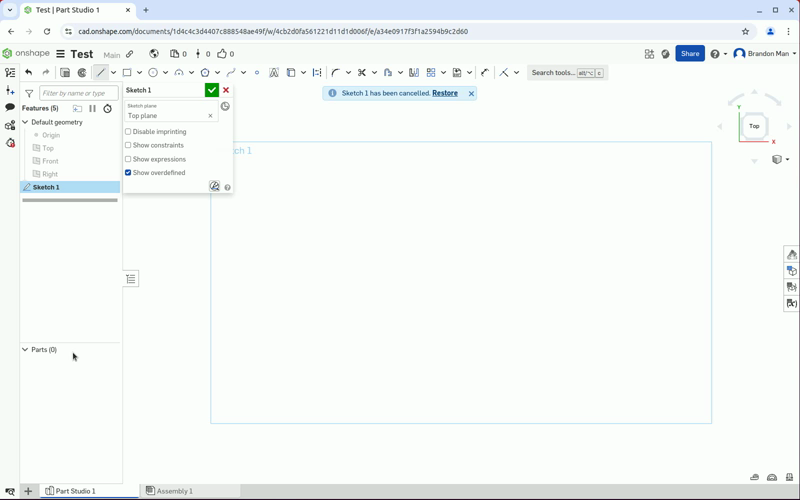
key_down(shift)
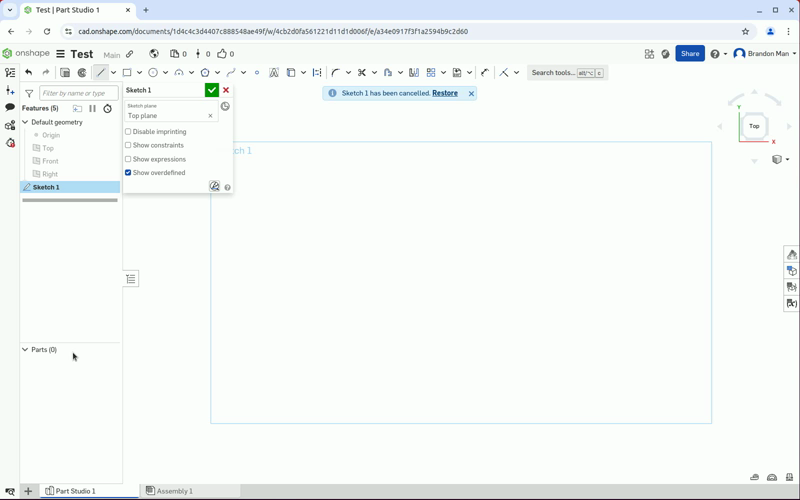
mouse_move(348, 367)
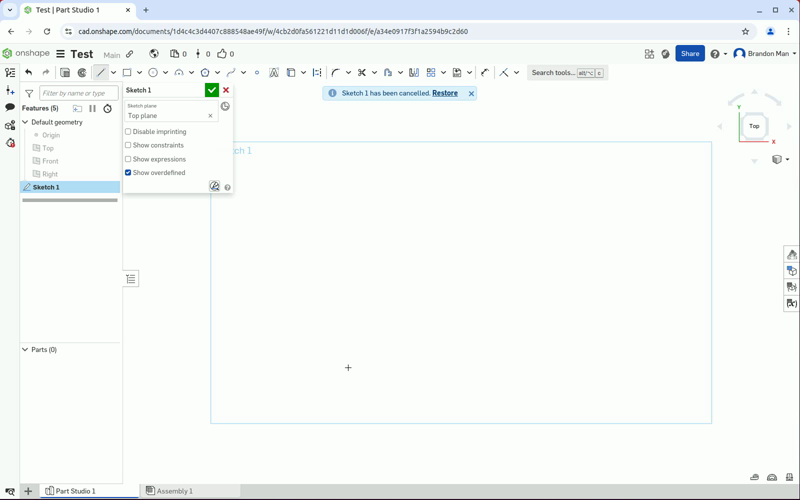
click(348, 367)
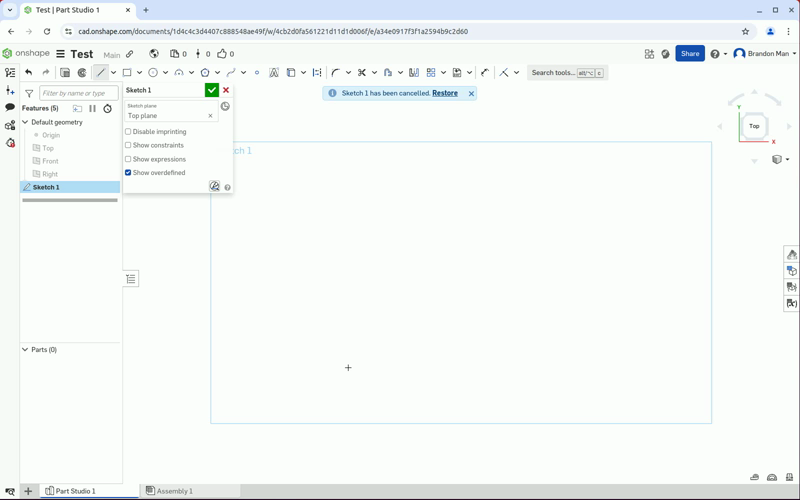
key_up(shift)
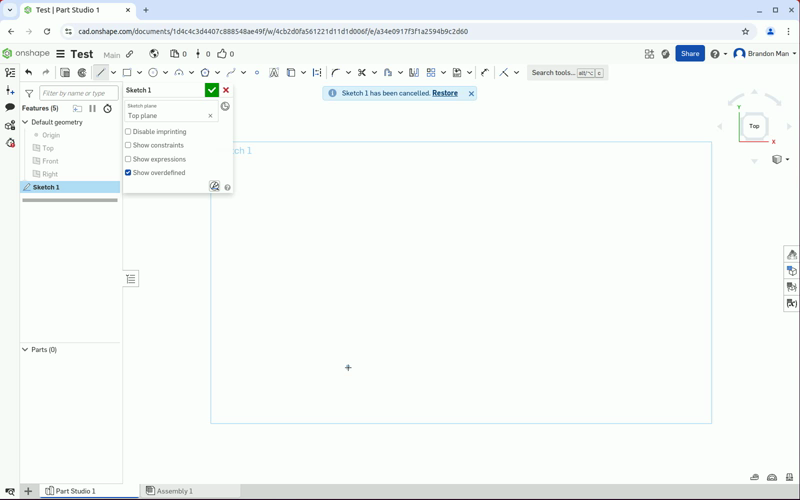
key_down(shift)
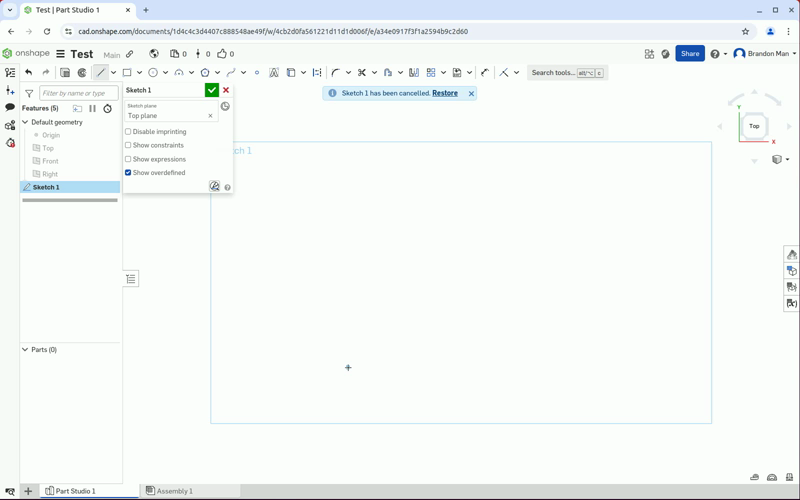
mouse_move(458, 367)
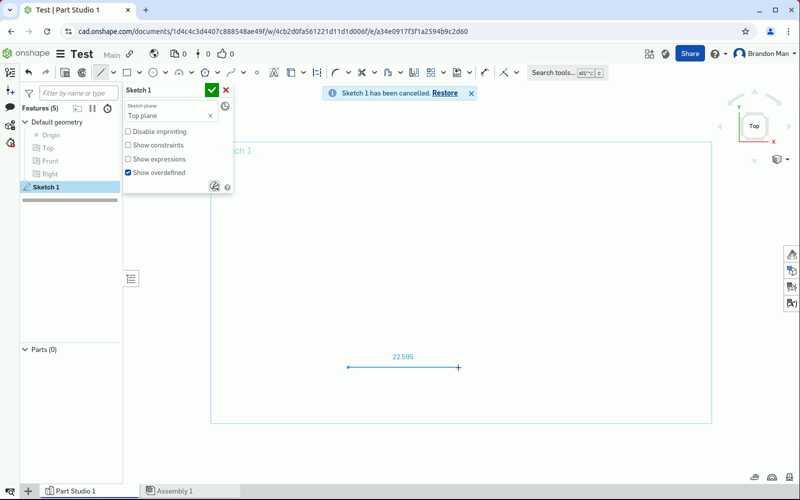
click(458, 367)
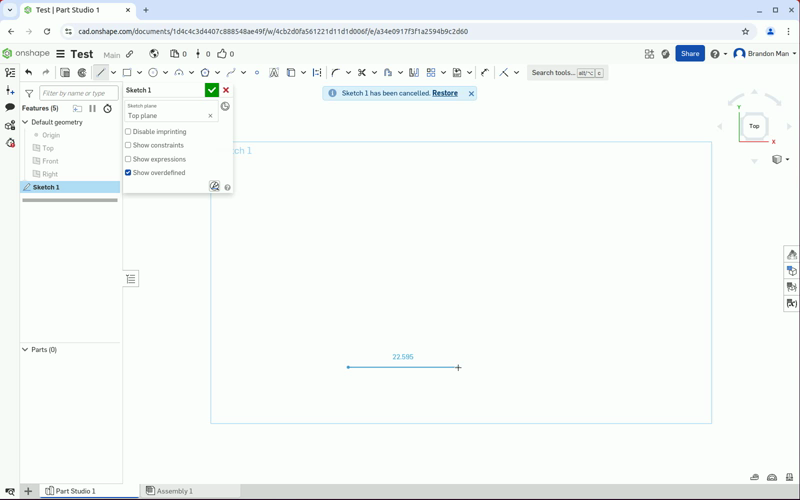
key_up(shift)
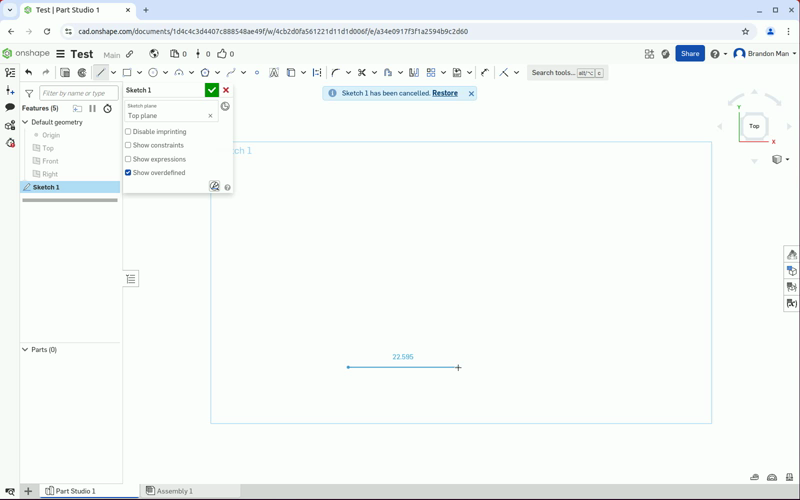
key_down(shift)
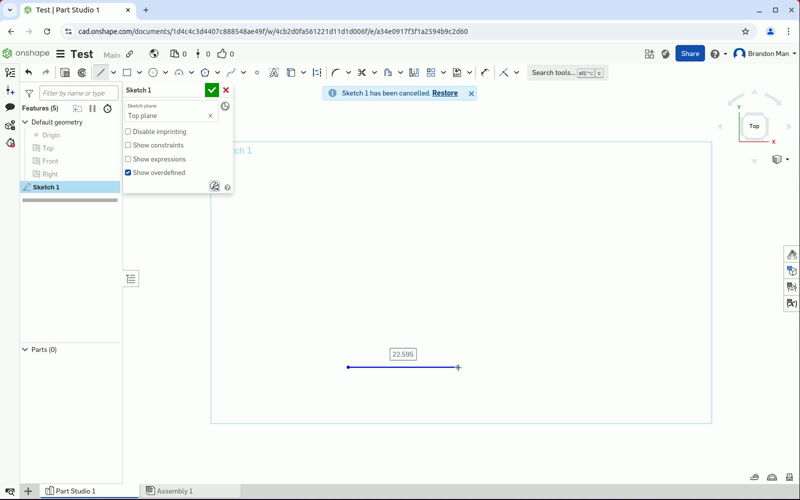
mouse_move(458, 291)
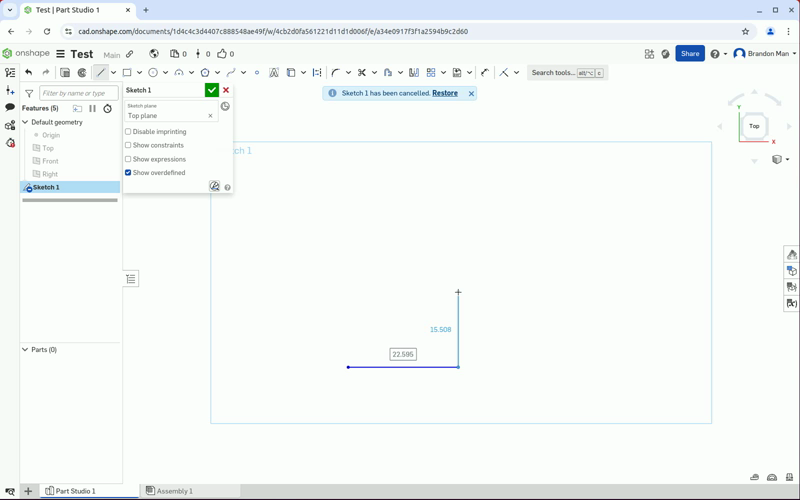
click(458, 291)
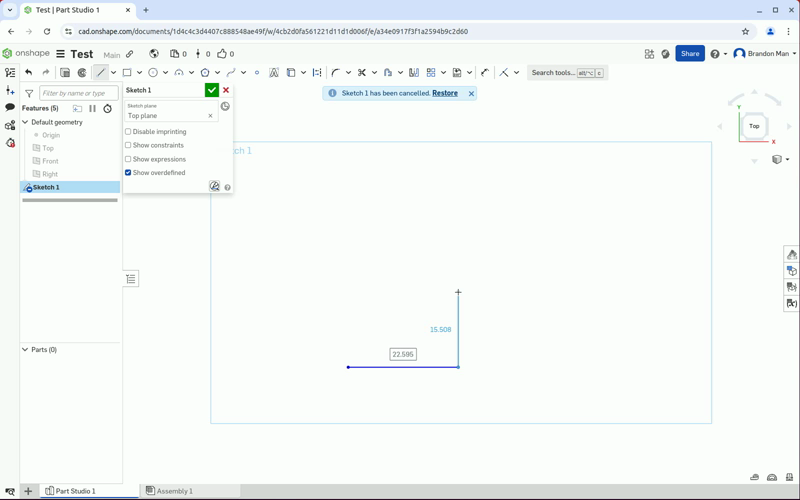
key_up(shift)
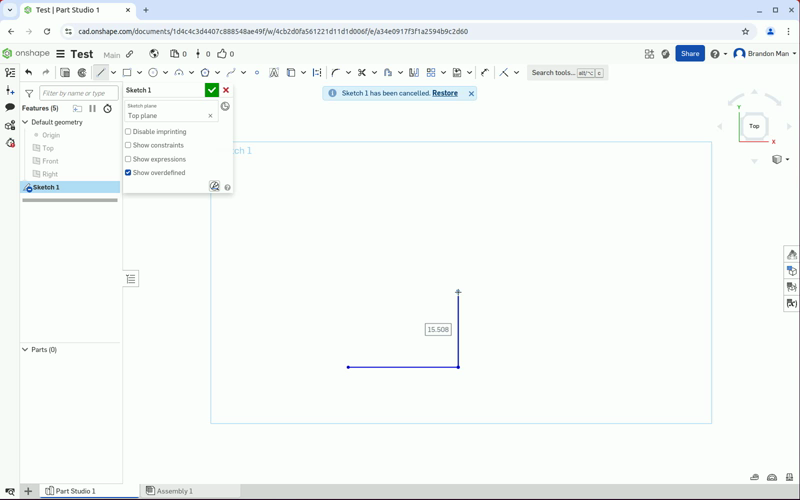
key(esc)
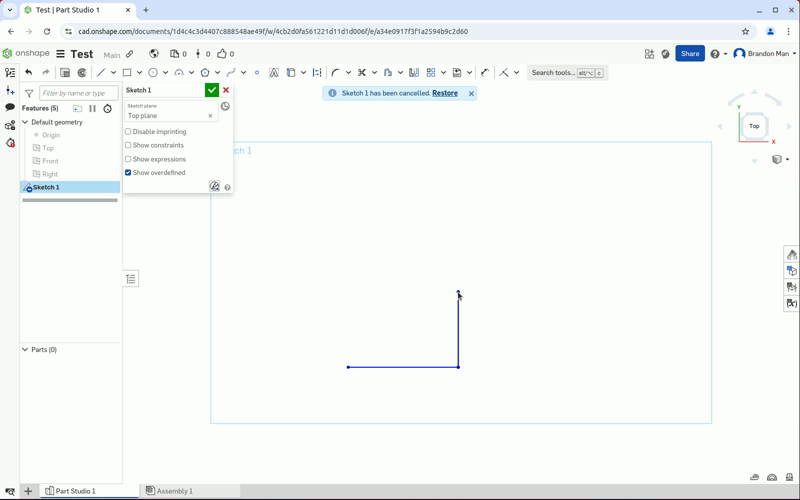
key(a)
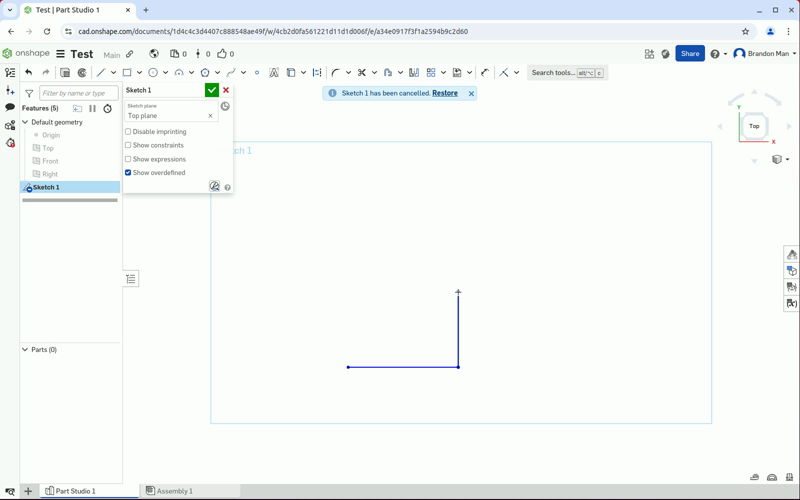
mouse_move(458, 291)
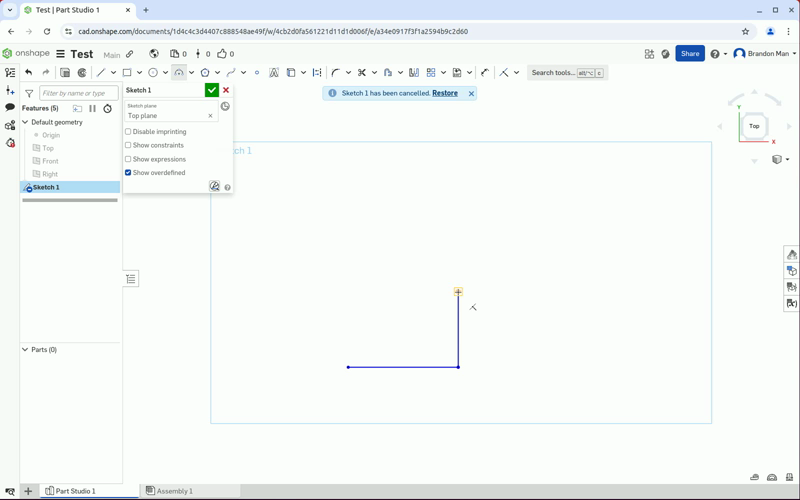
click(458, 291)
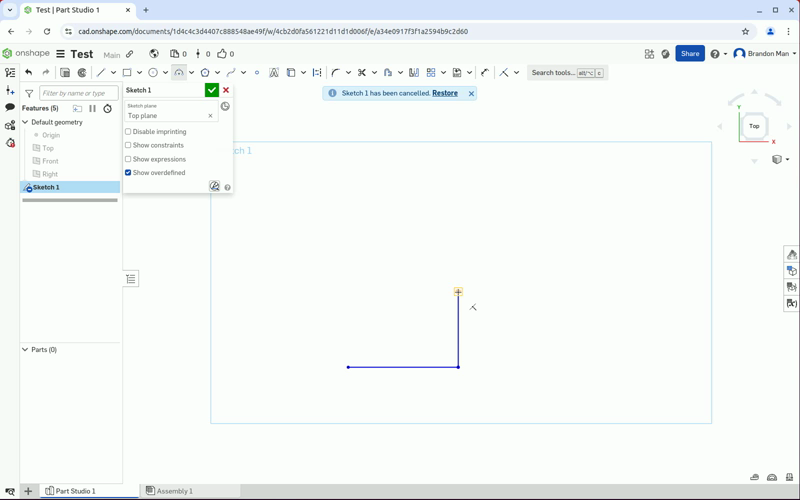
key_down(shift)
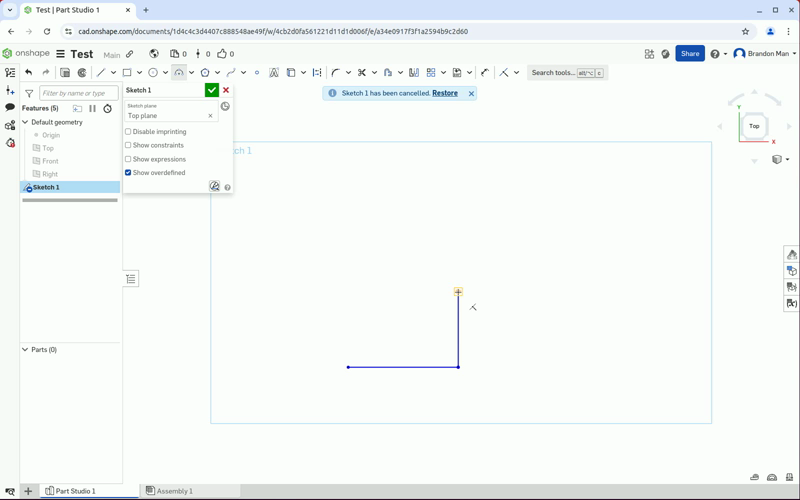
mouse_move(432, 277)
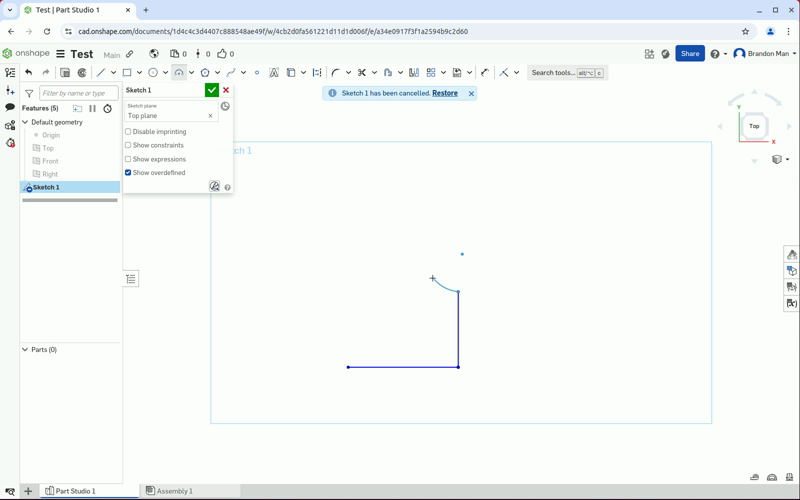
click(432, 277)
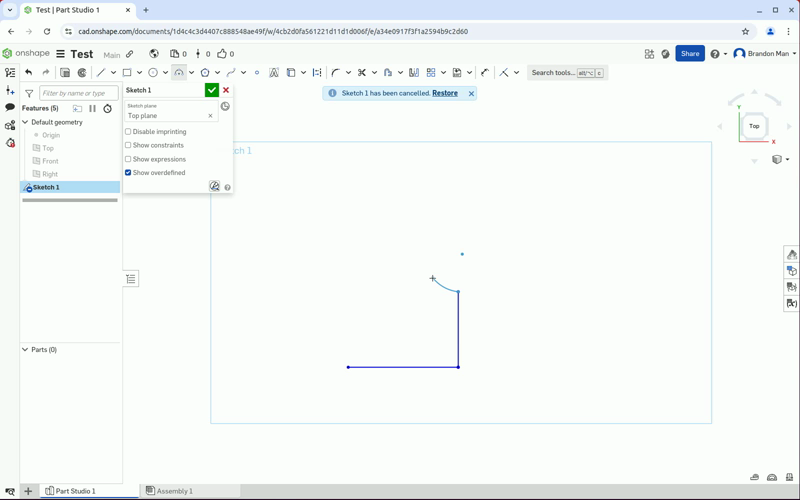
mouse_move(450, 277)
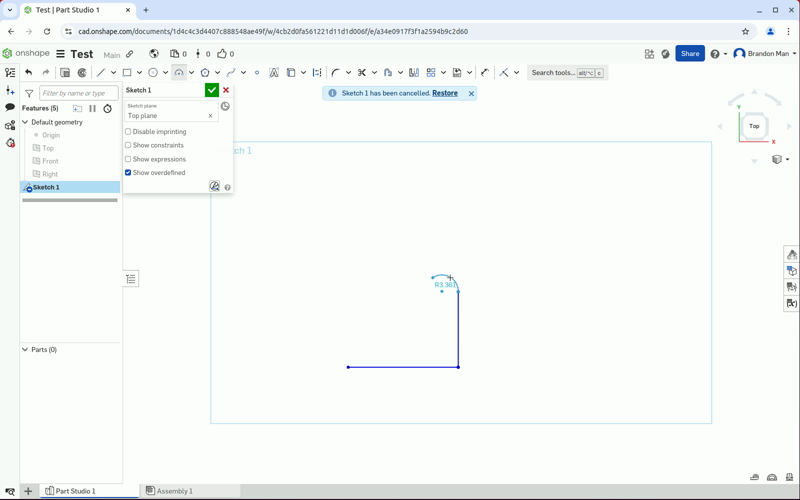
click(450, 277)
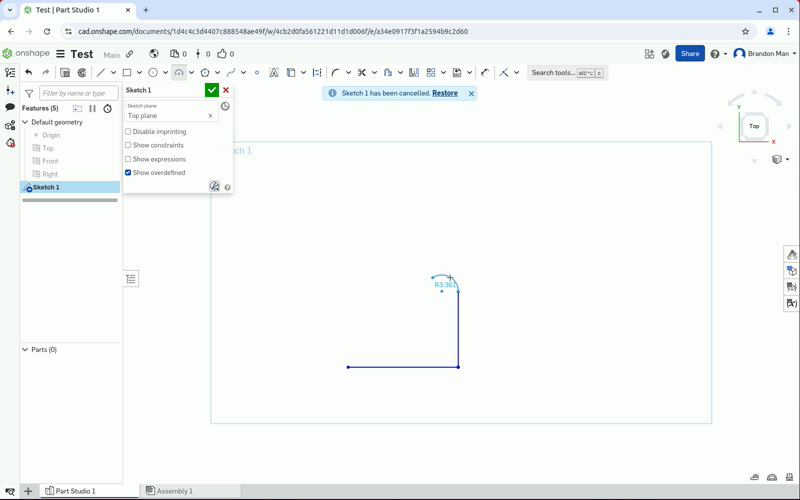
key_up(shift)
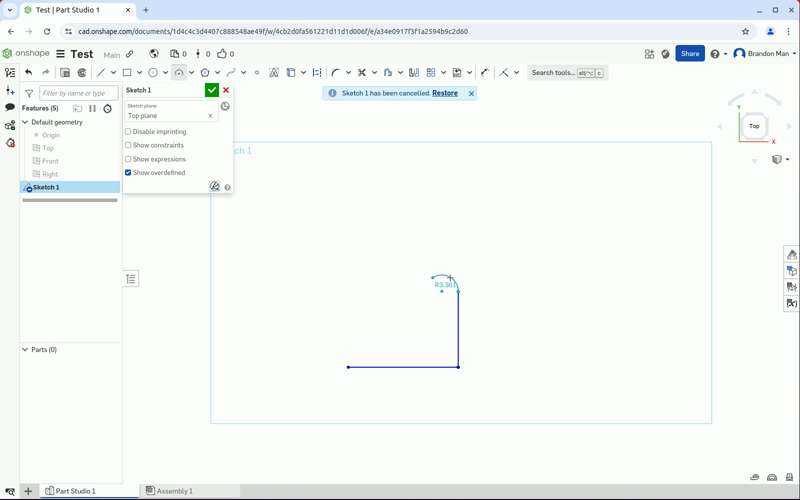
mouse_move(432, 277)
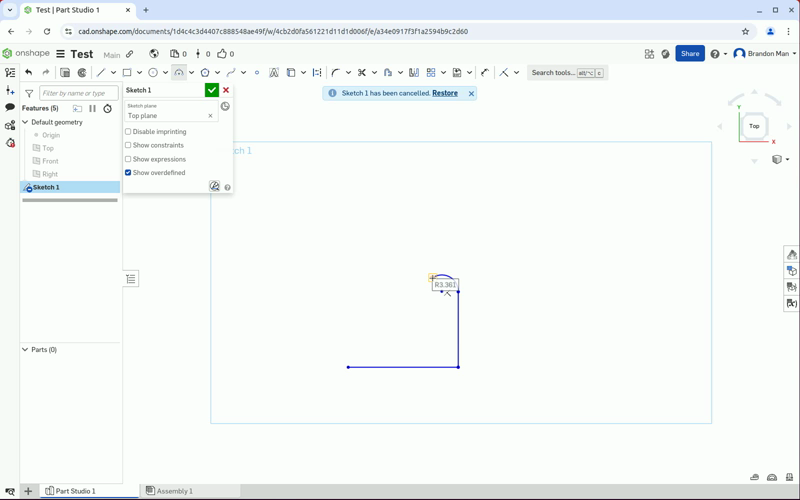
click(432, 277)
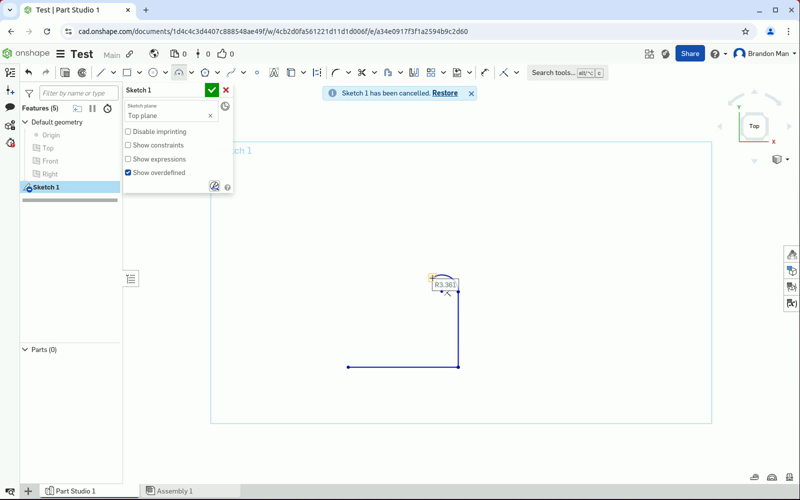
key_down(shift)
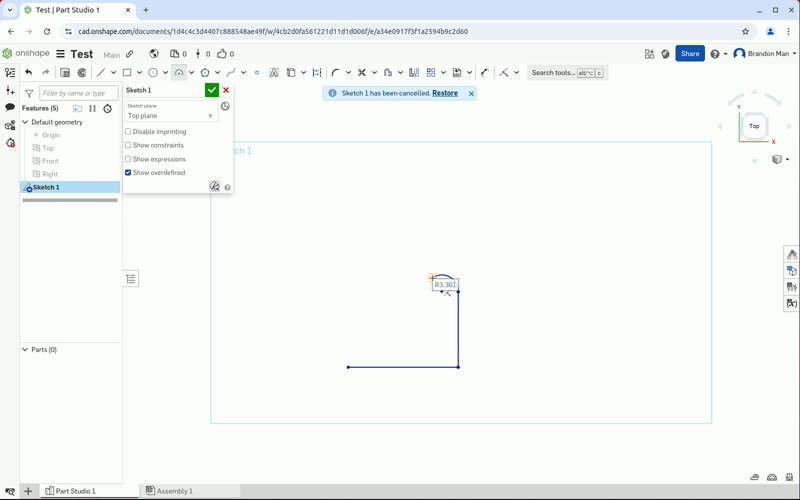
mouse_move(427, 290)
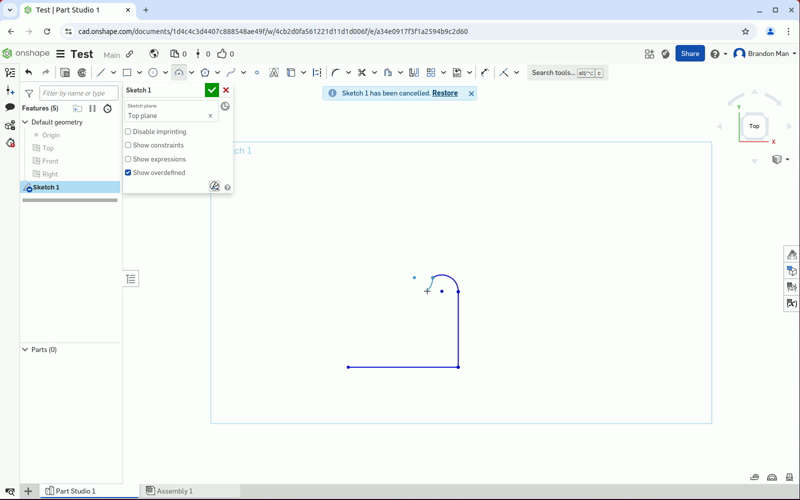
click(427, 290)
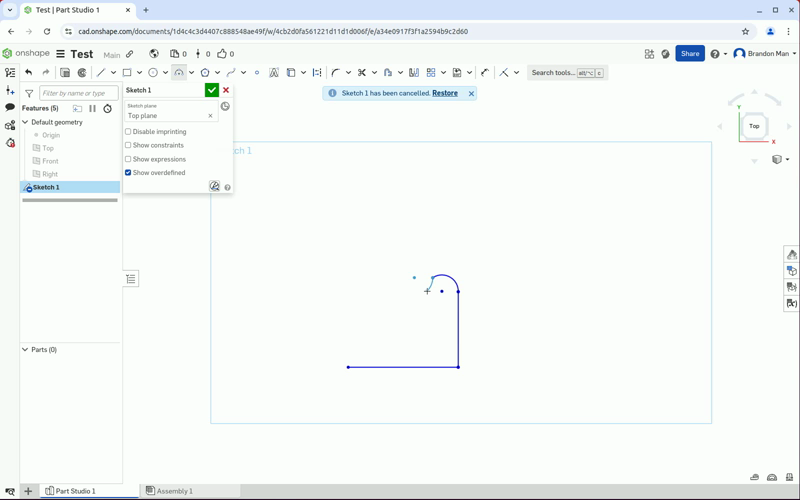
mouse_move(428, 283)
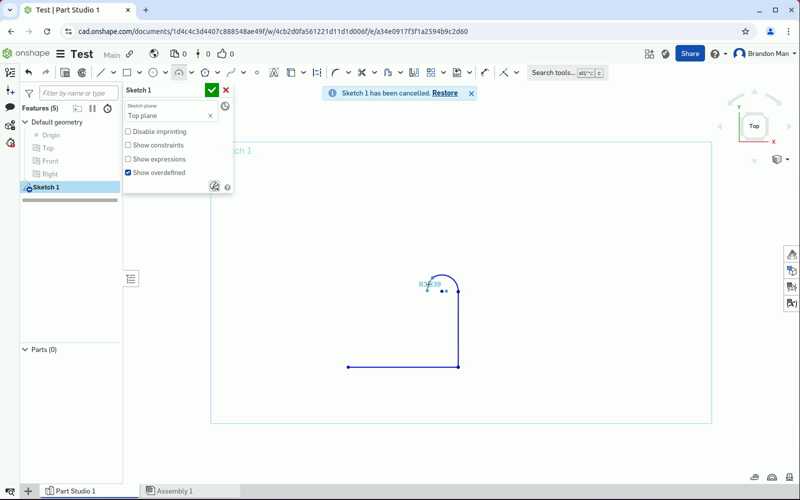
click(428, 283)
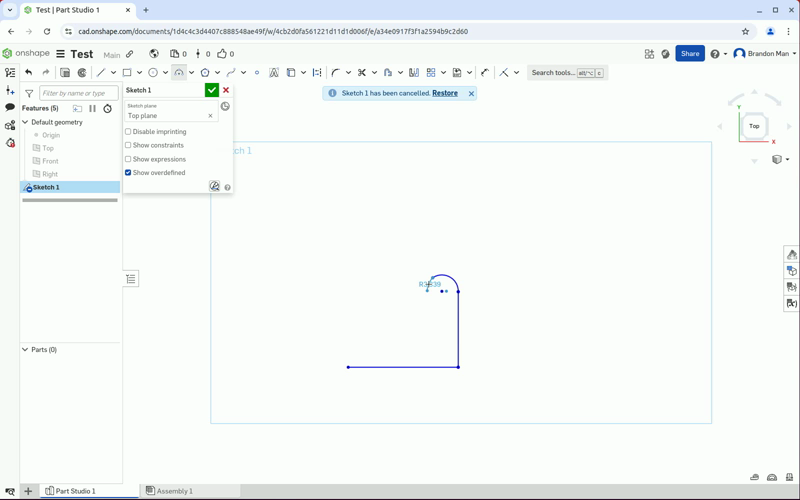
key_up(shift)
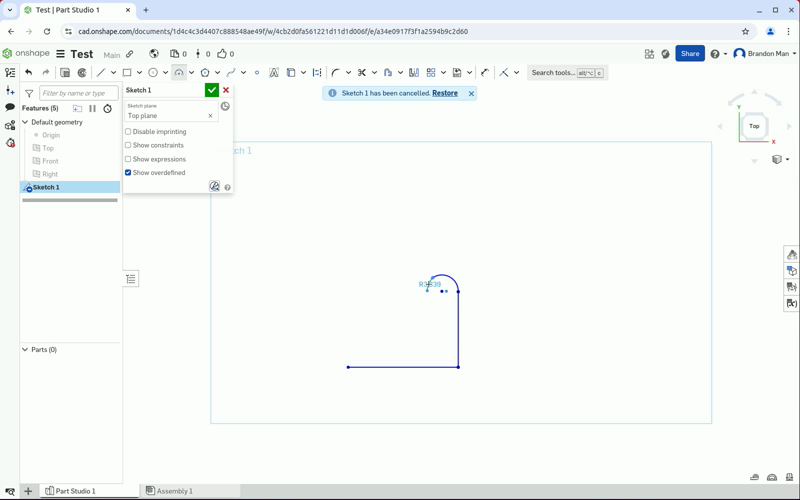
key(esc)
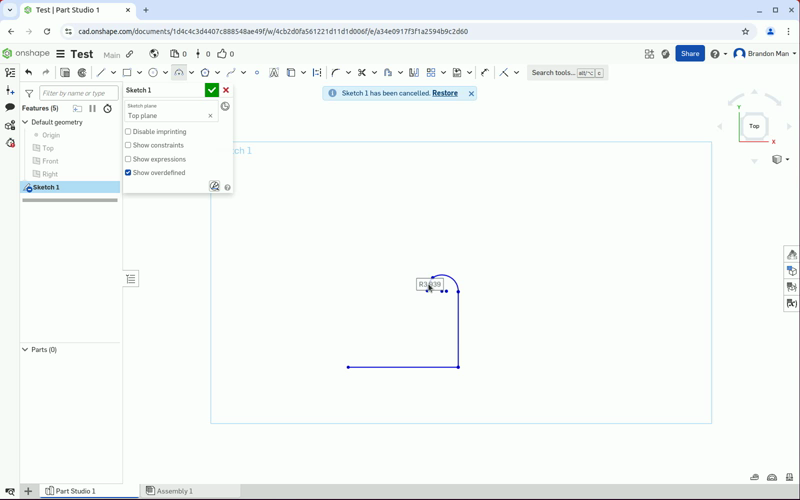
key(l)
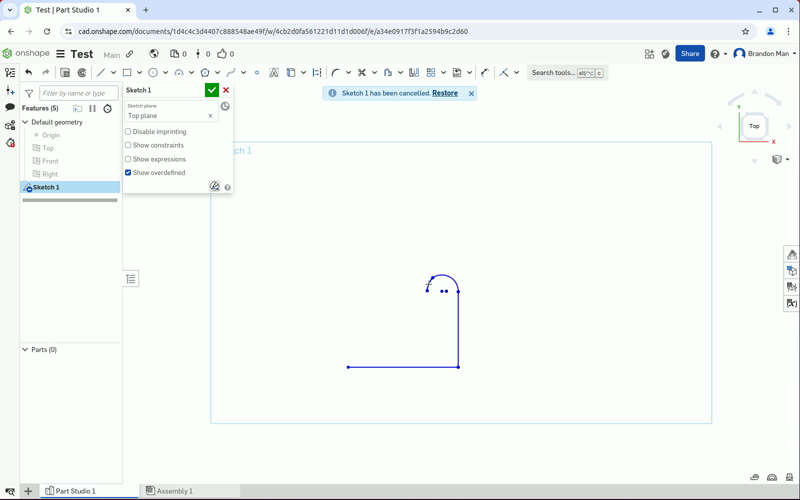
mouse_move(427, 290)
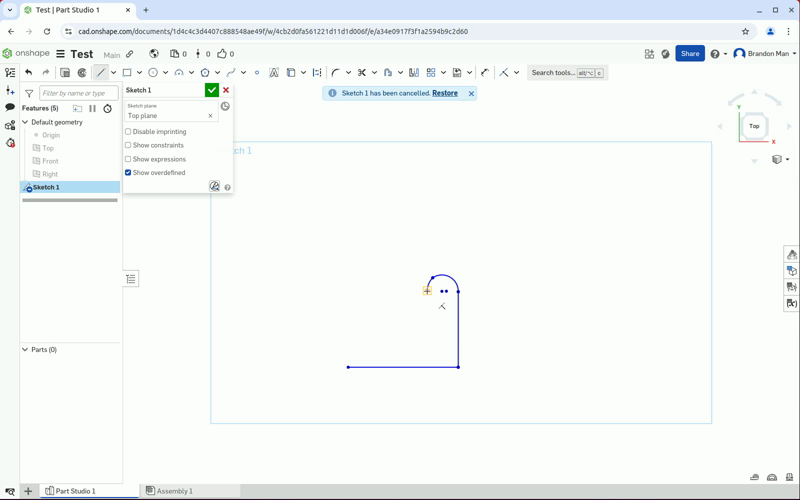
click(427, 290)
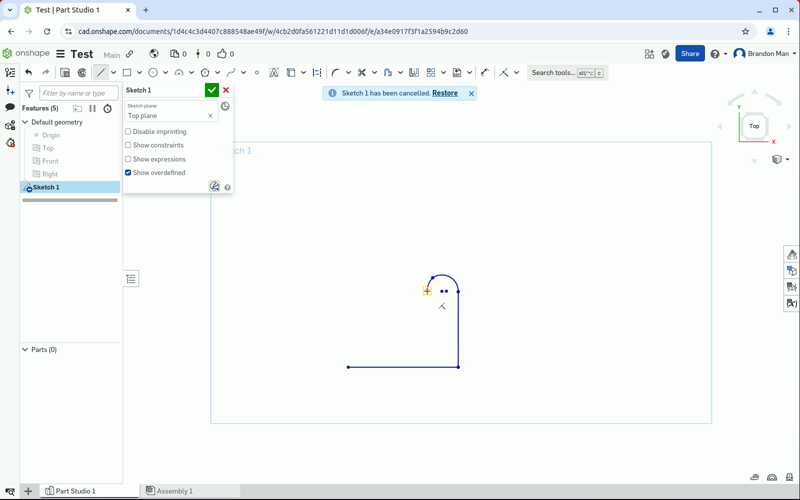
key_down(shift)
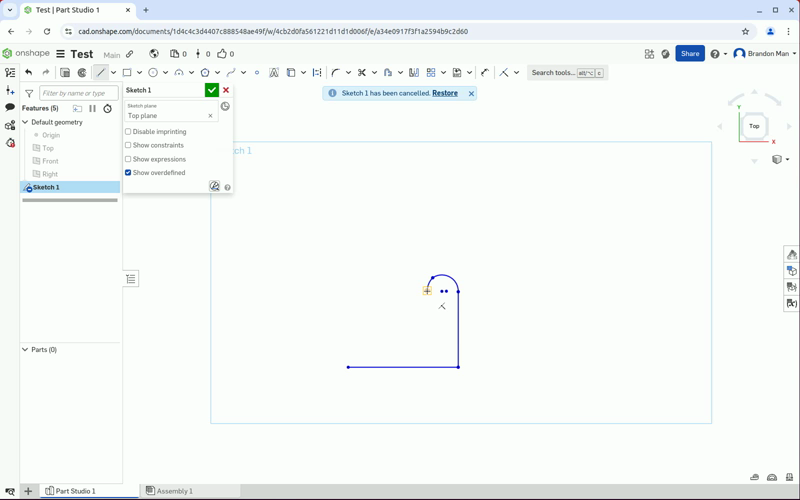
mouse_move(457, 290)
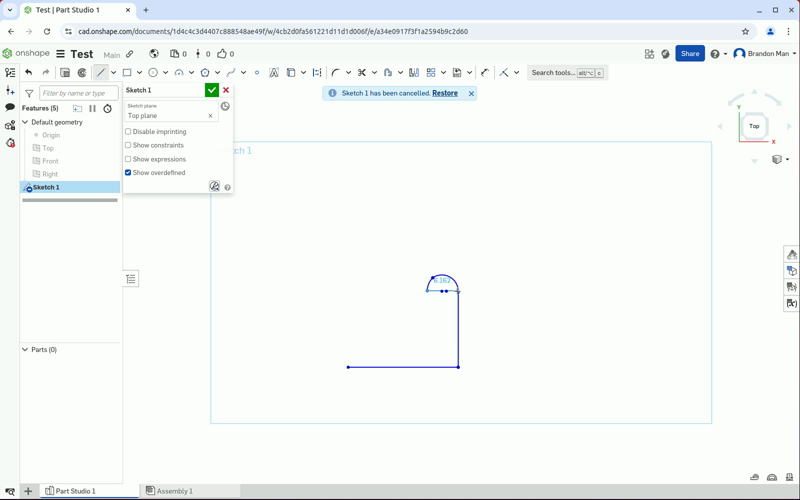
mouse_move(427, 328)
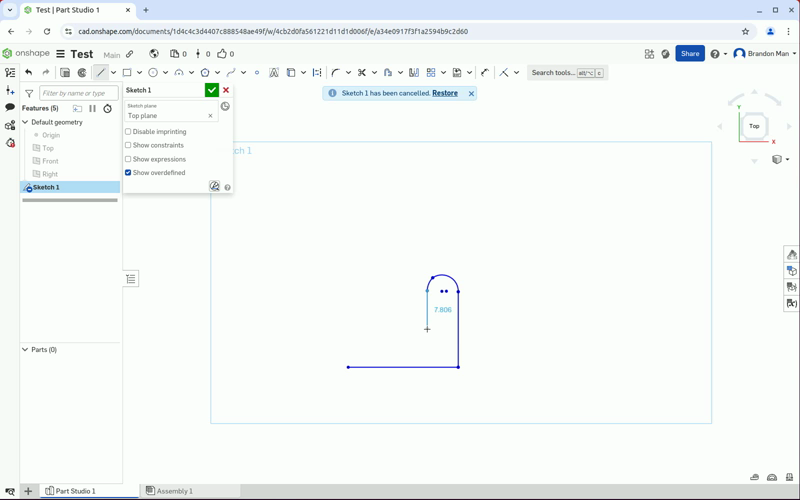
click(427, 328)
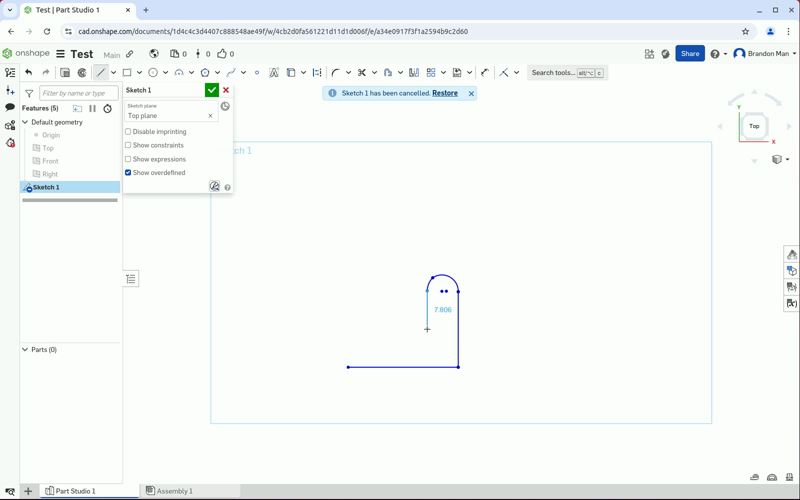
key_up(shift)
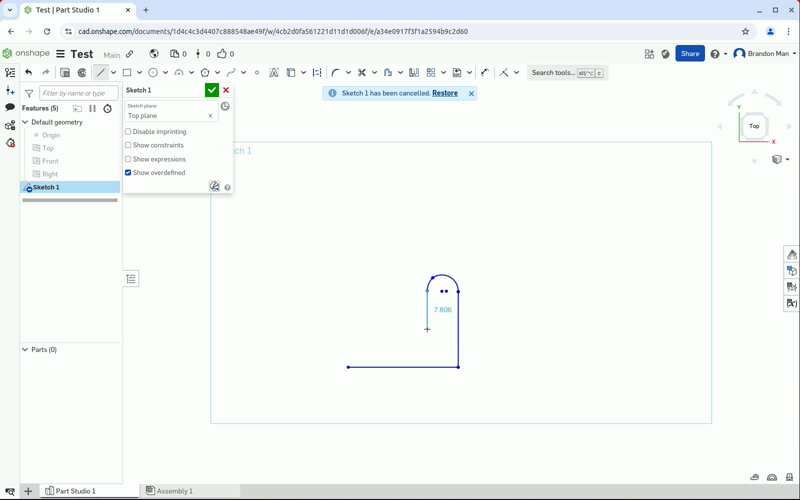
key(esc)
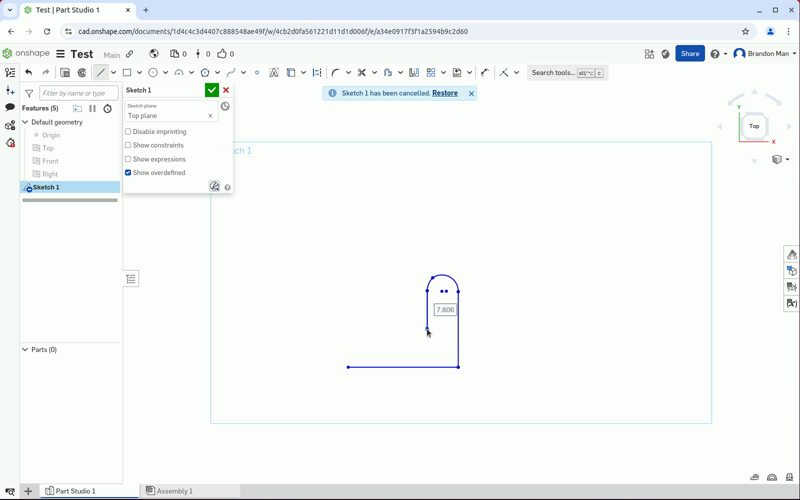
key(a)
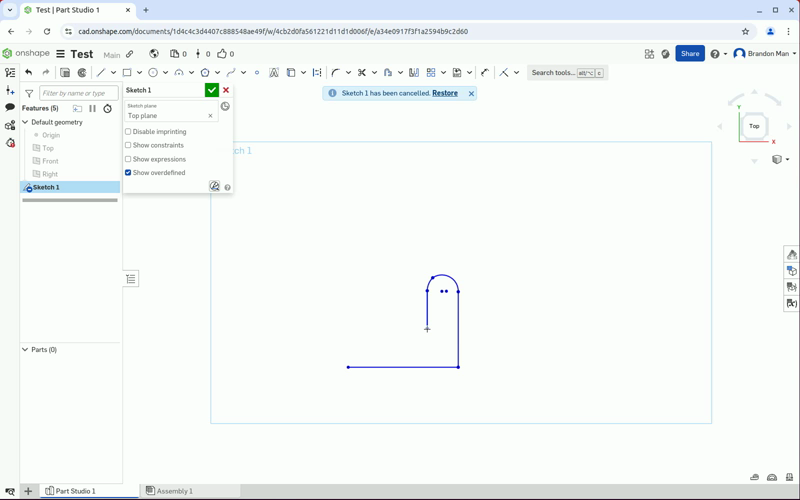
mouse_move(427, 328)
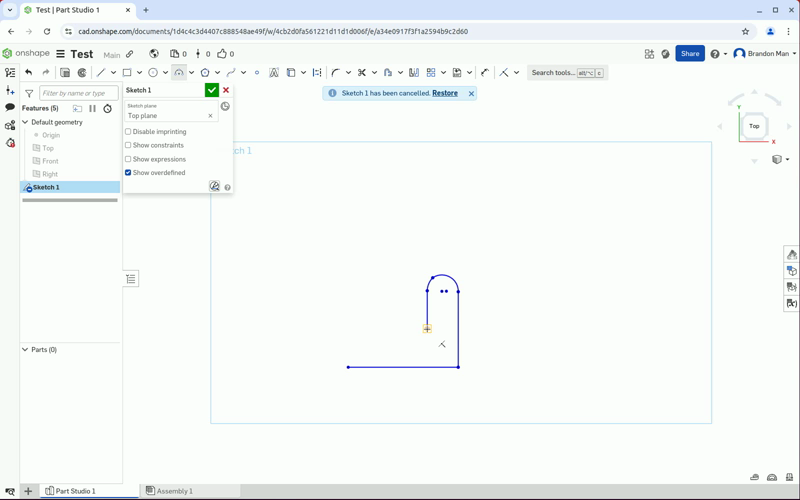
click(427, 328)
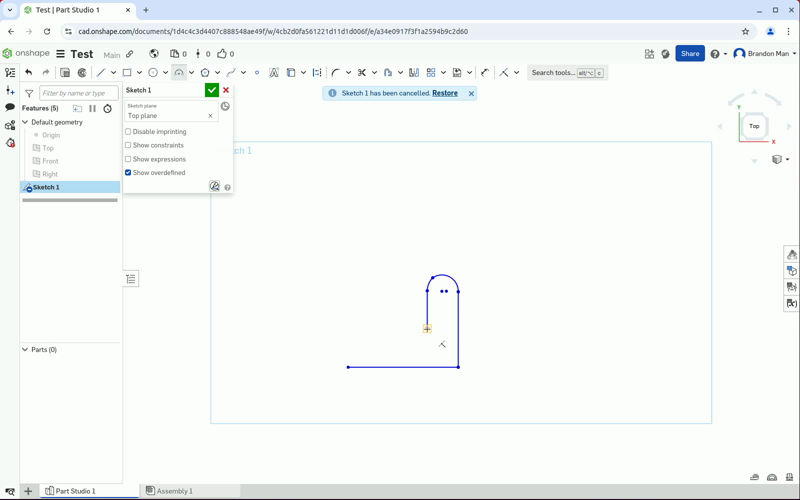
key_down(shift)
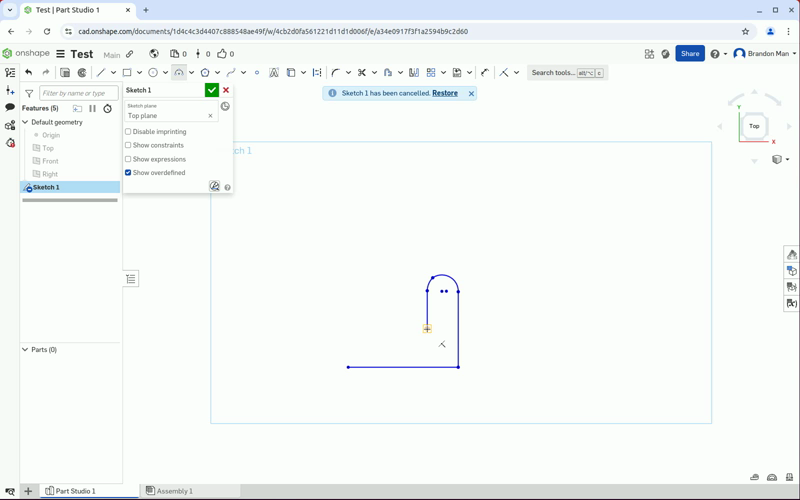
mouse_move(393, 334)
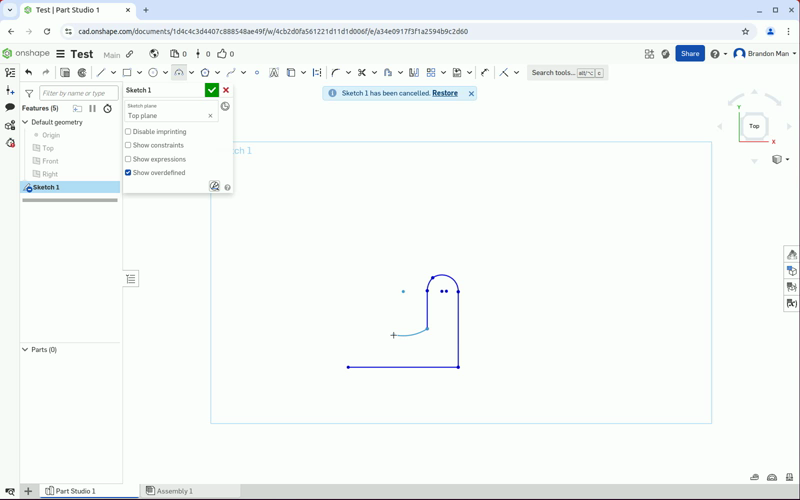
click(393, 334)
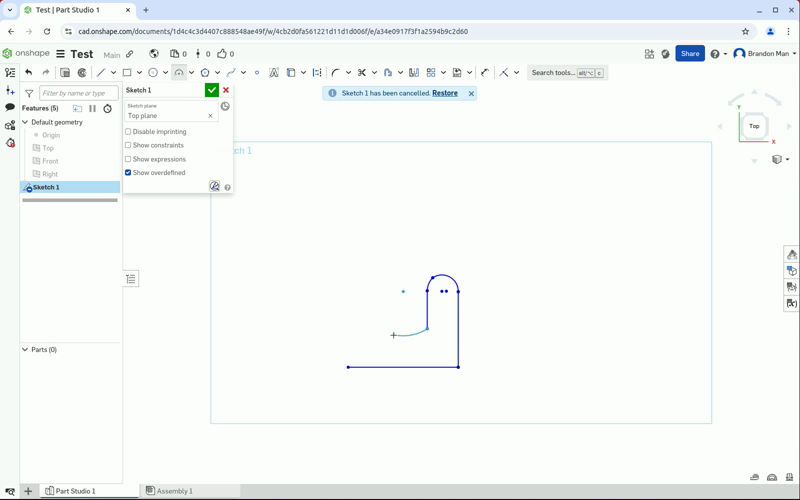
mouse_move(411, 338)
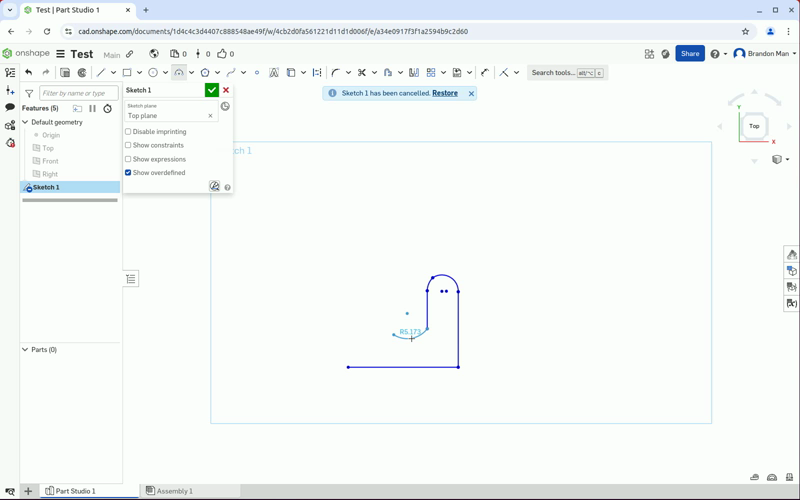
click(411, 338)
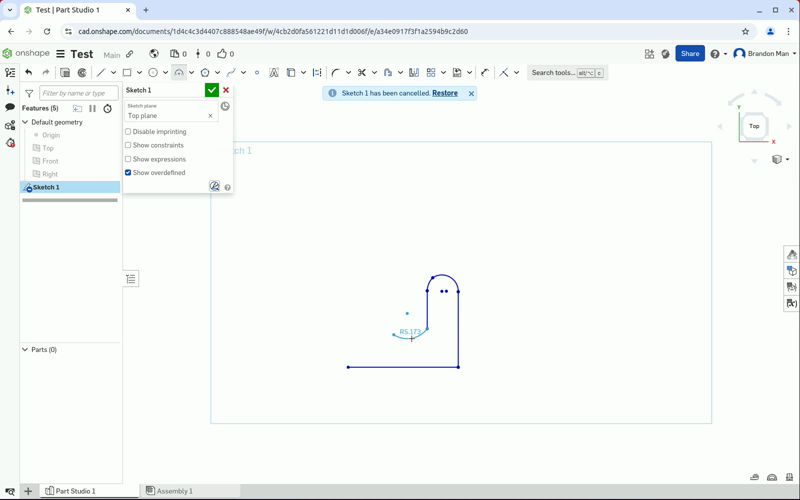
key_up(shift)
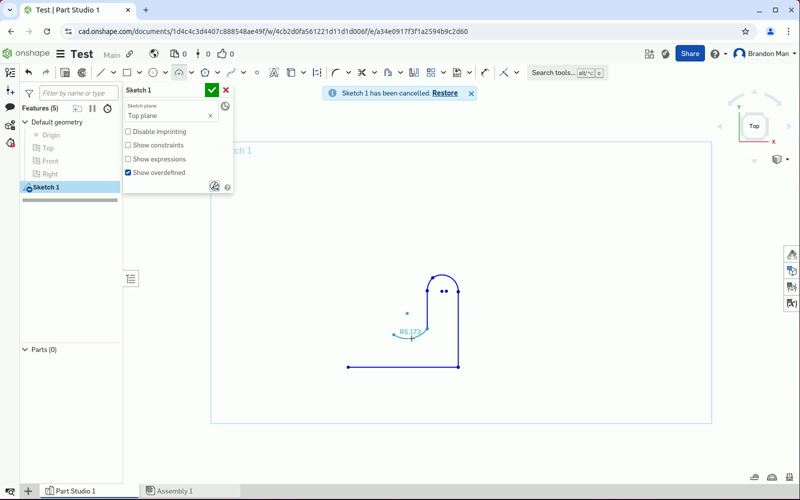
mouse_move(393, 334)
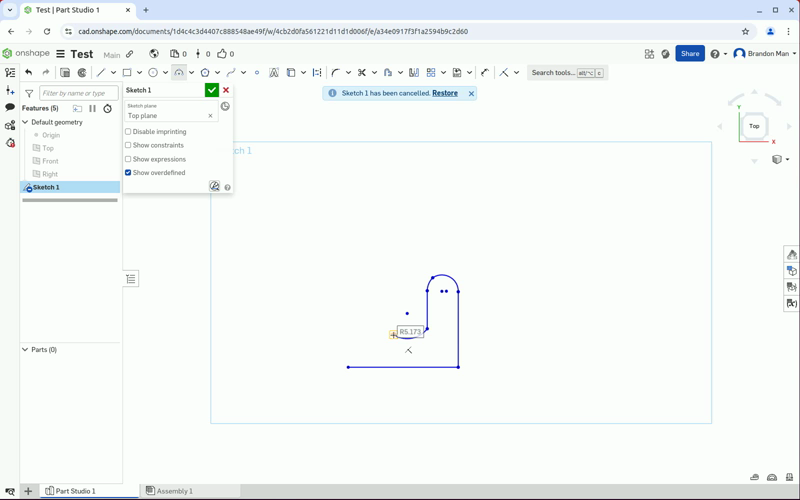
click(393, 334)
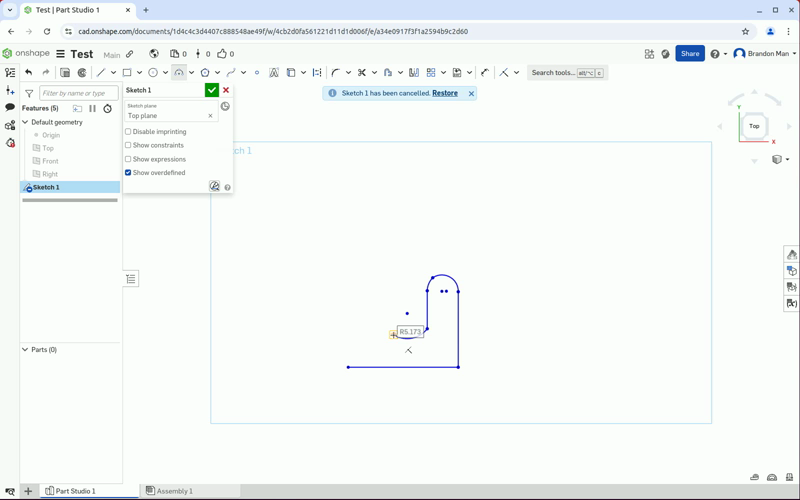
key_down(shift)
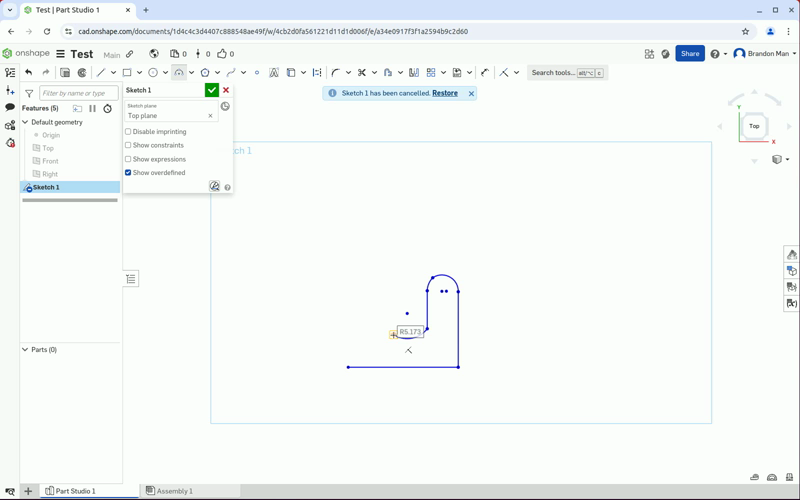
mouse_move(386, 324)
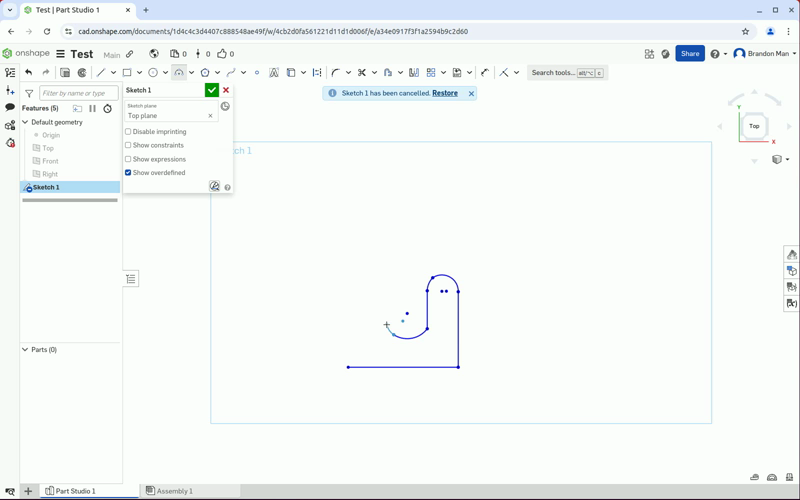
click(386, 324)
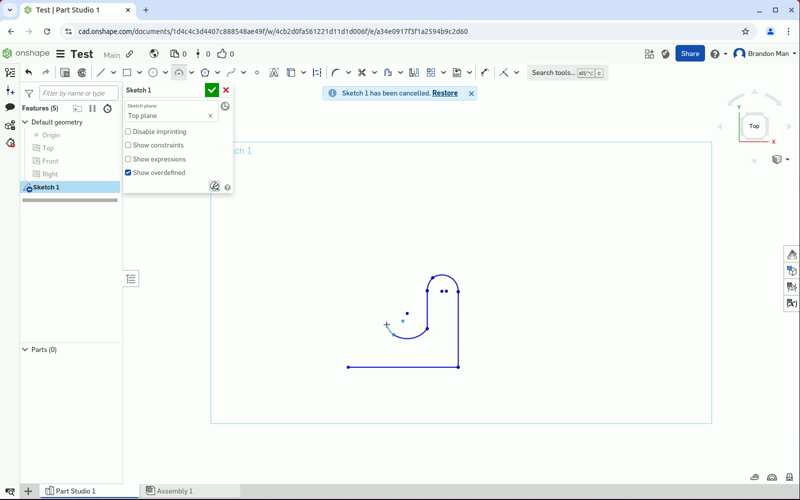
mouse_move(389, 330)
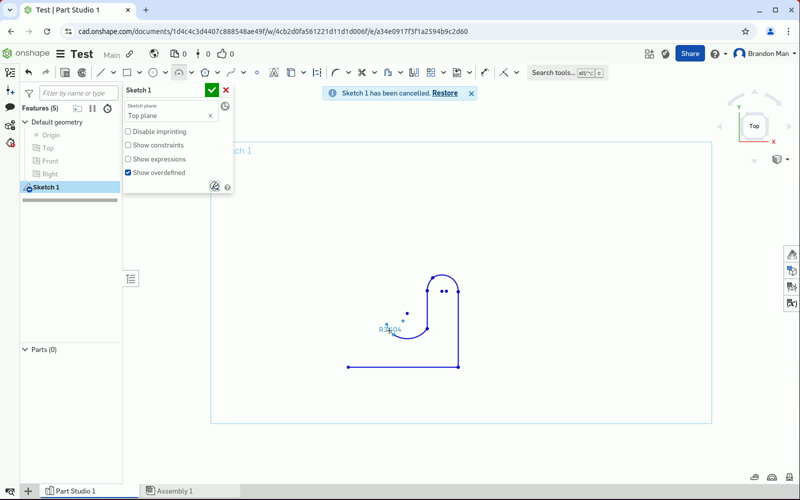
click(389, 330)
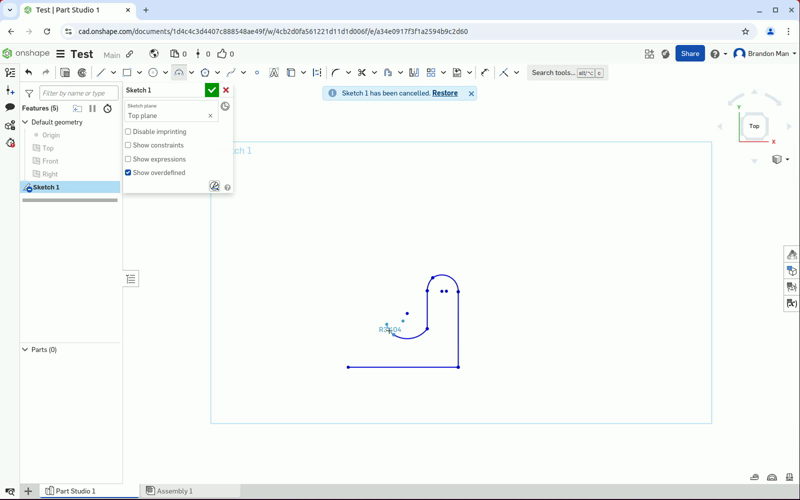
key_up(shift)
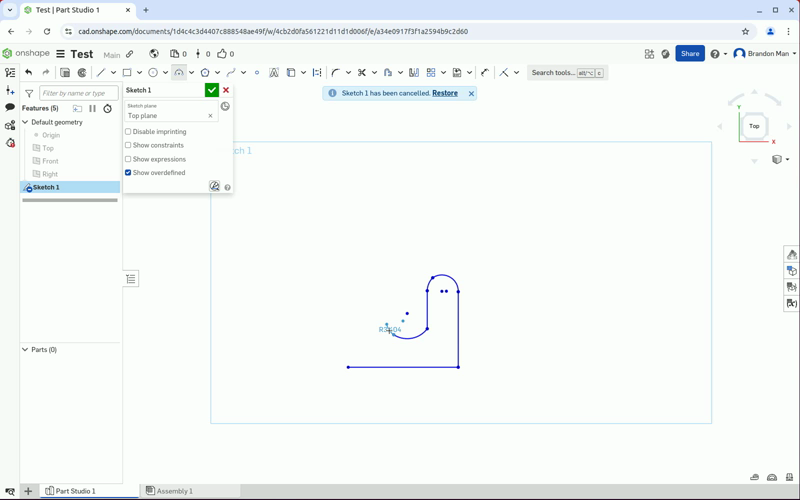
mouse_move(386, 324)
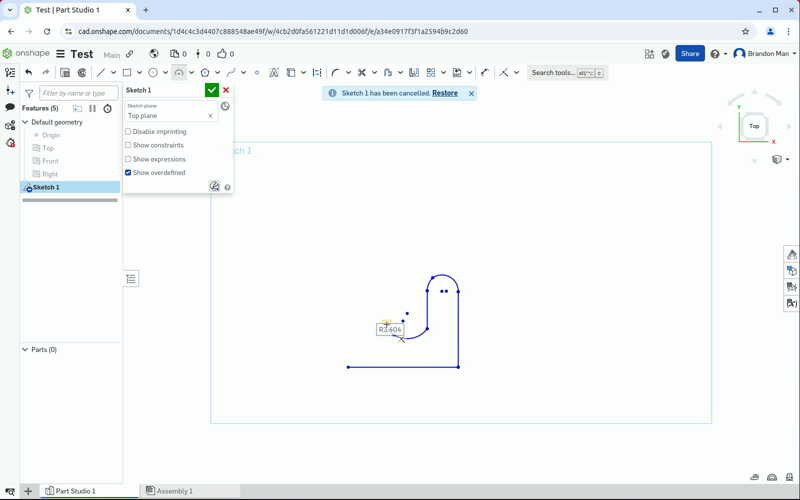
click(386, 324)
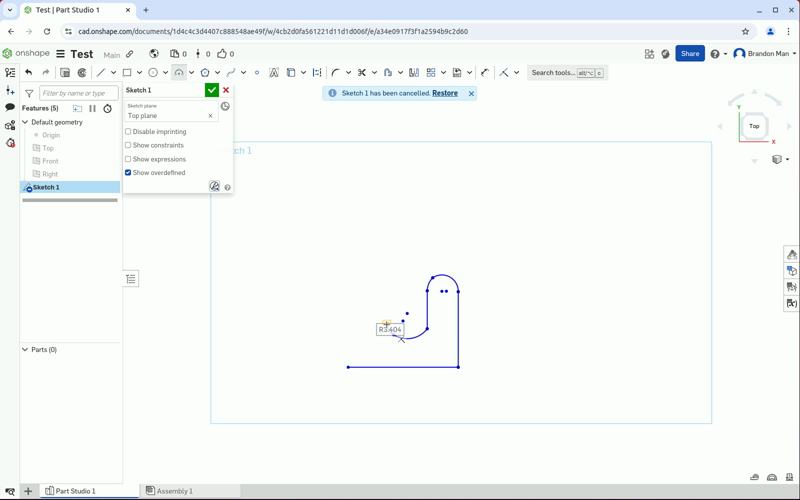
key_down(shift)
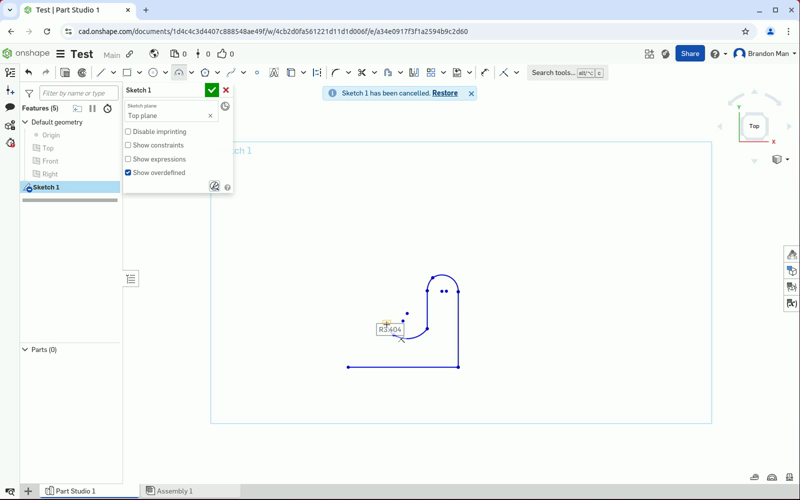
mouse_move(349, 328)
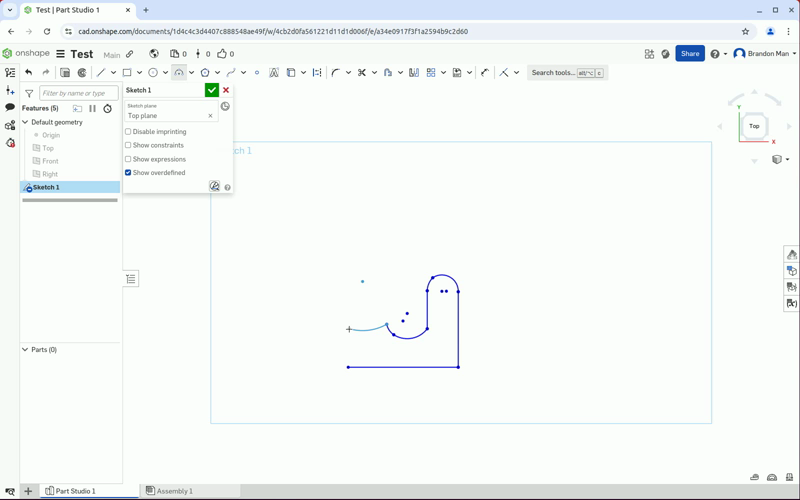
click(349, 328)
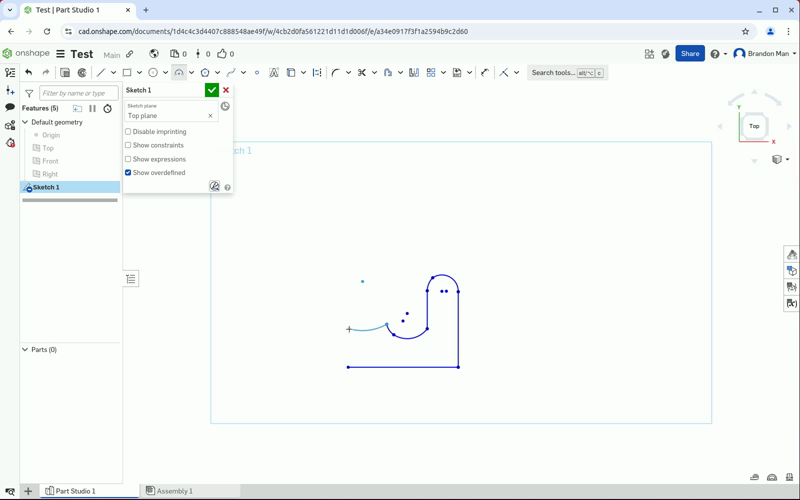
mouse_move(365, 310)
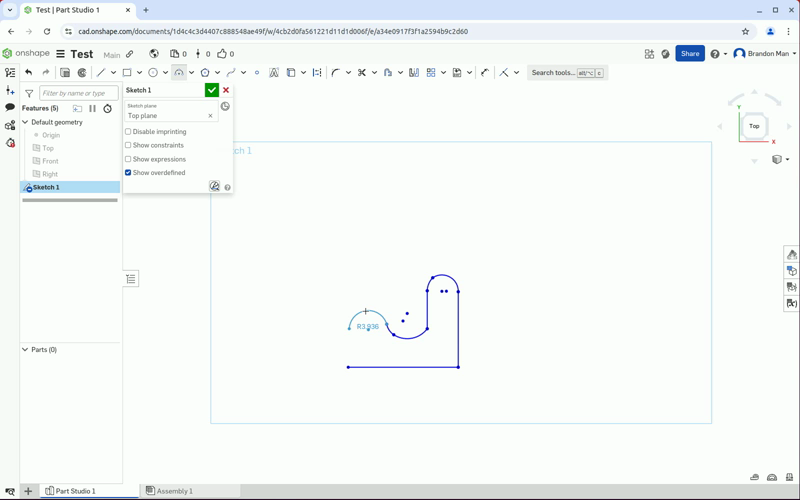
click(365, 310)
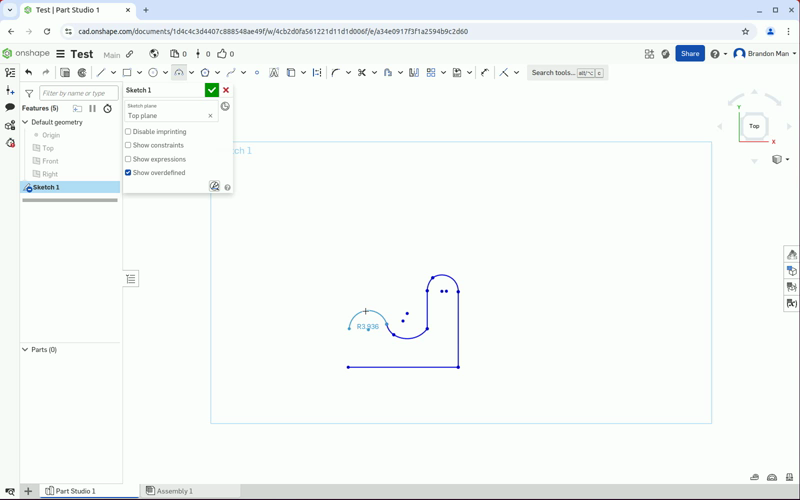
key_up(shift)
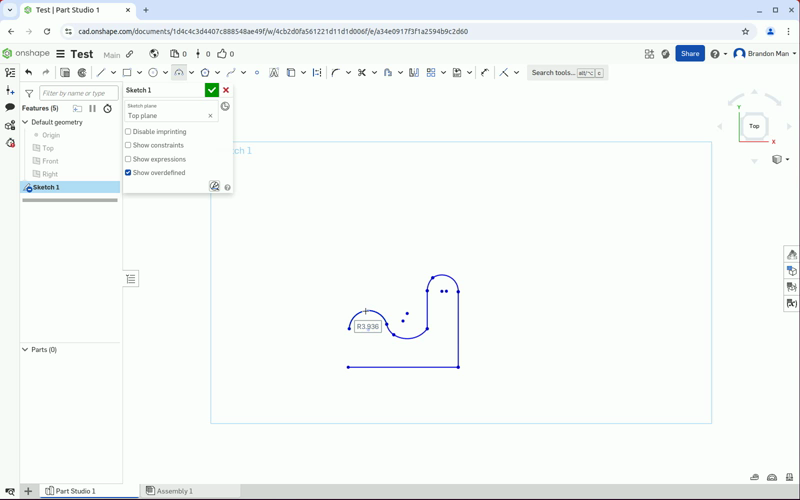
key(esc)
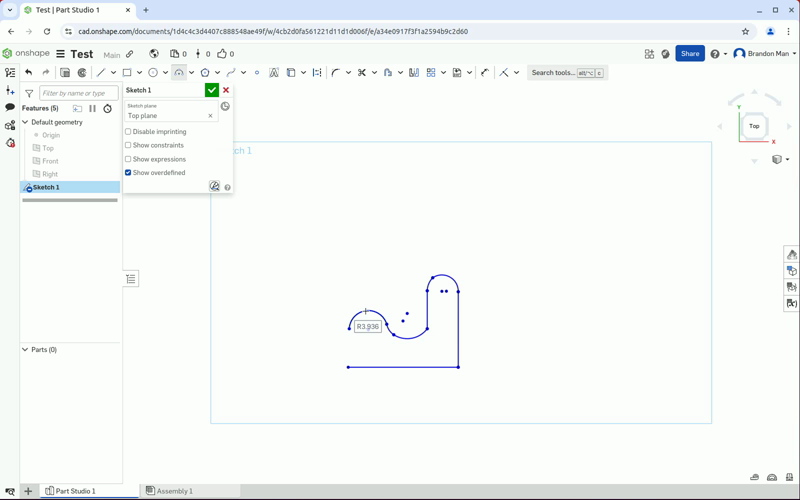
key(l)
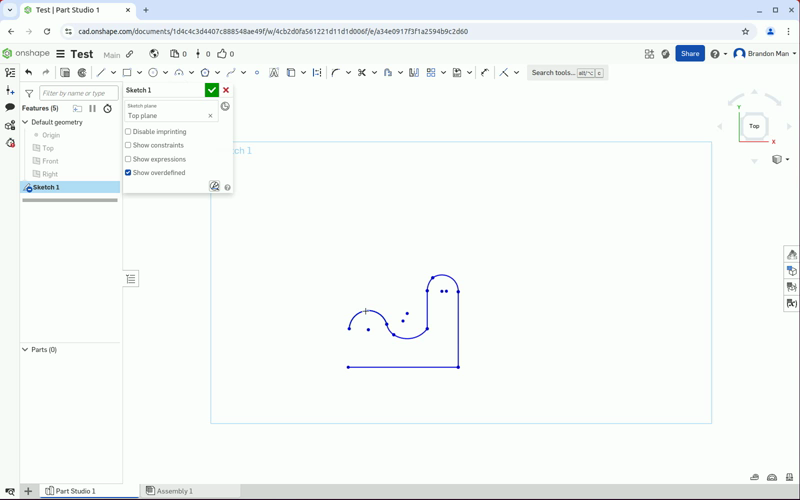
mouse_move(349, 328)
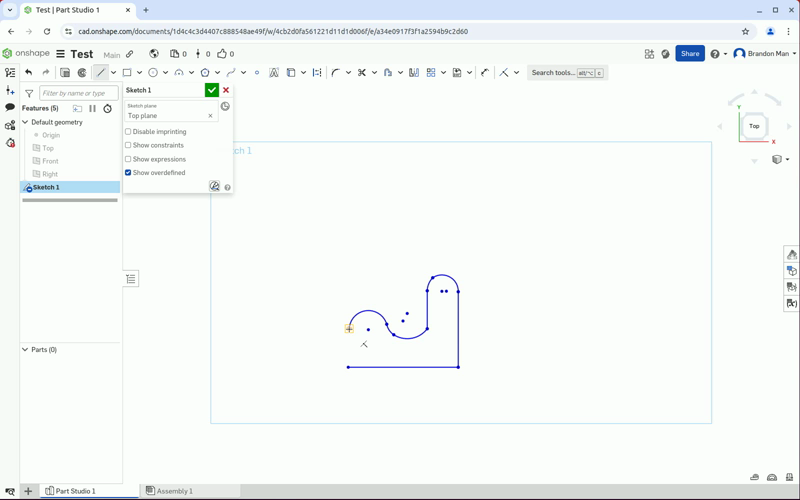
click(349, 328)
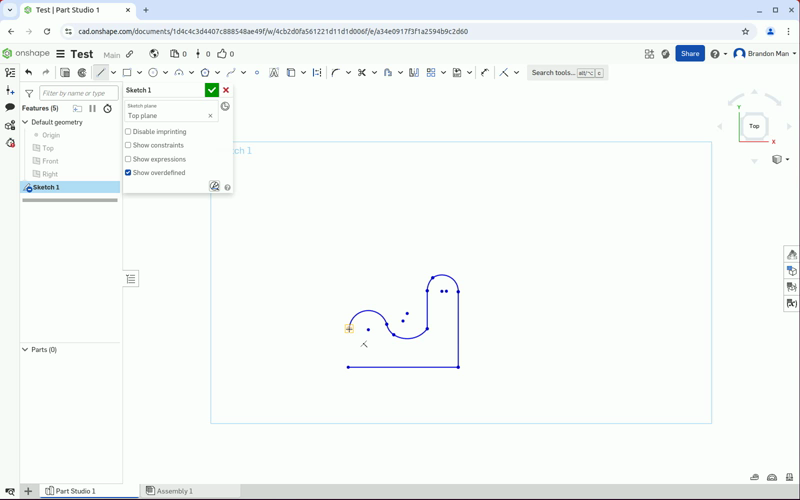
mouse_move(379, 328)
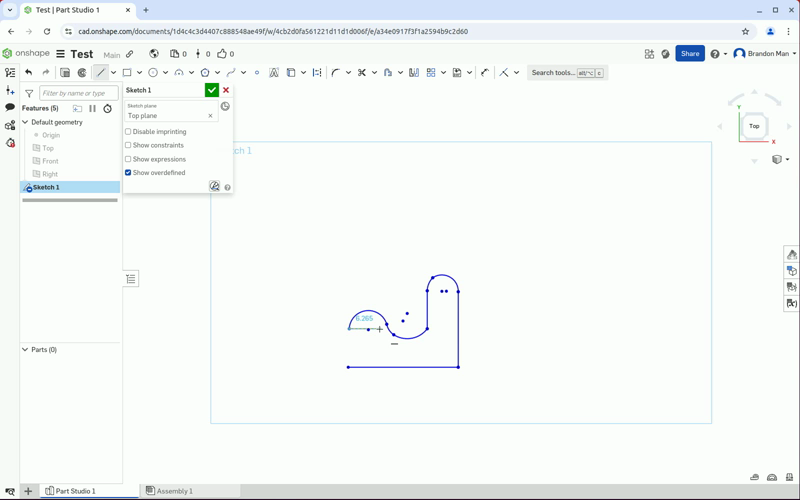
key_down(shift)
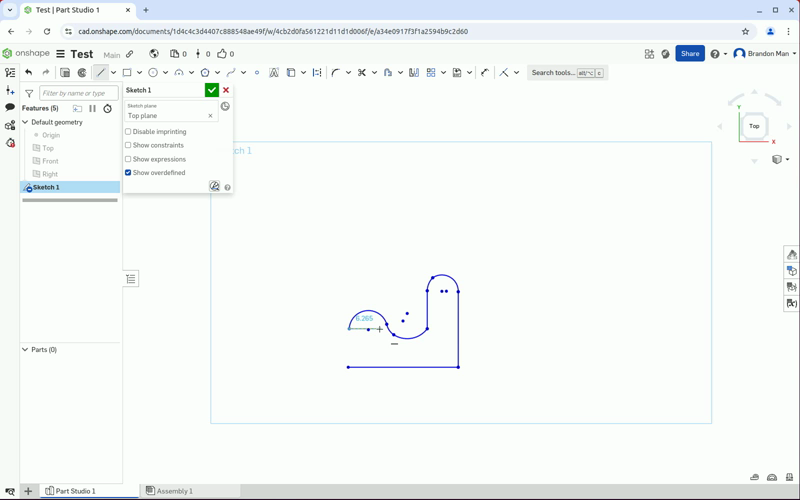
mouse_move(348, 367)
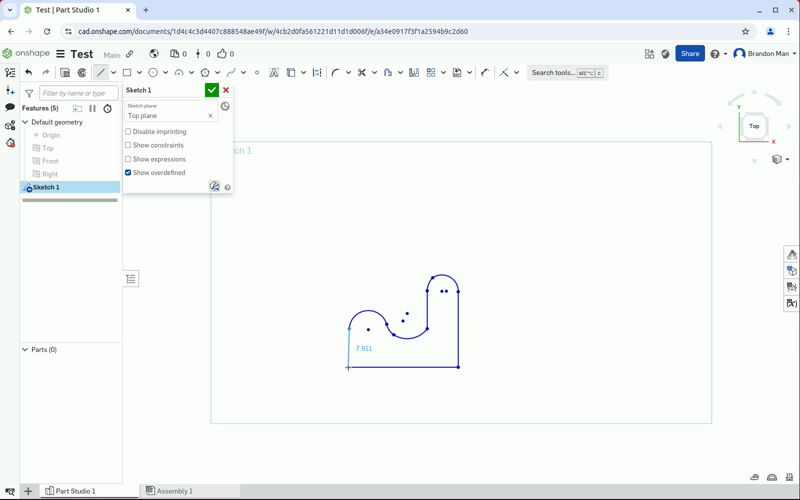
key_up(shift)
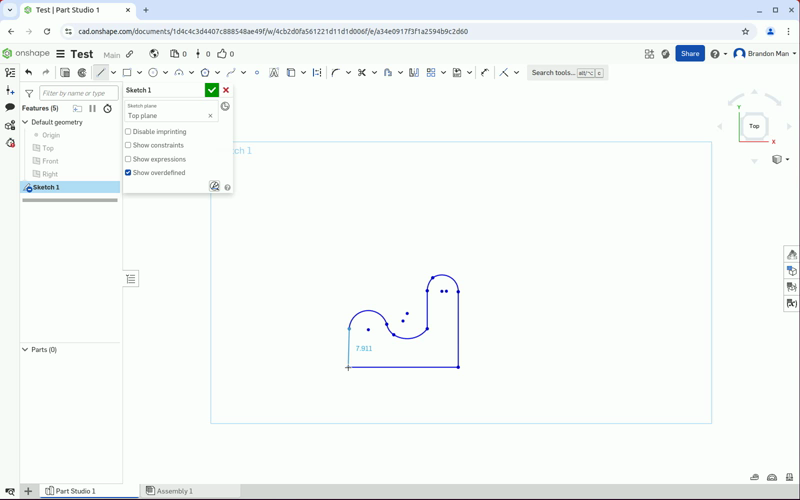
click(348, 367)
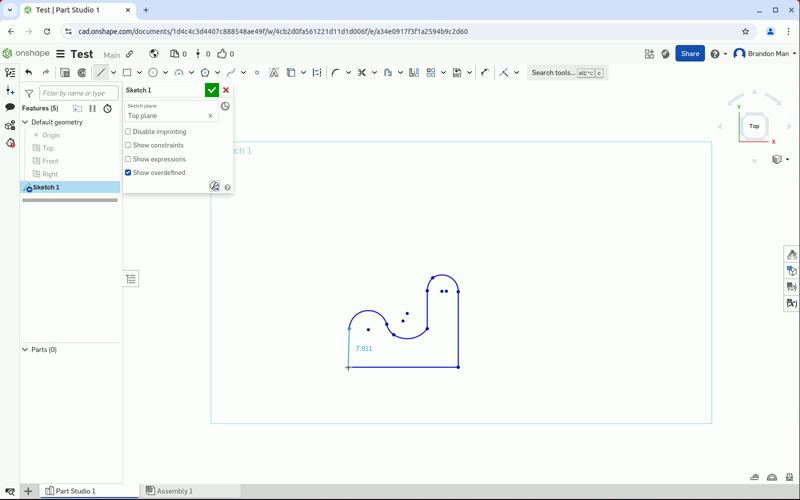
key(esc)
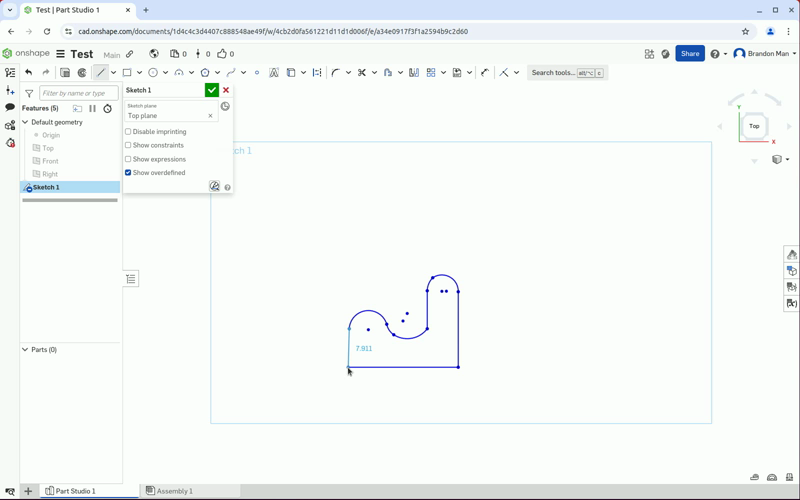
mouse_move(451, 286)
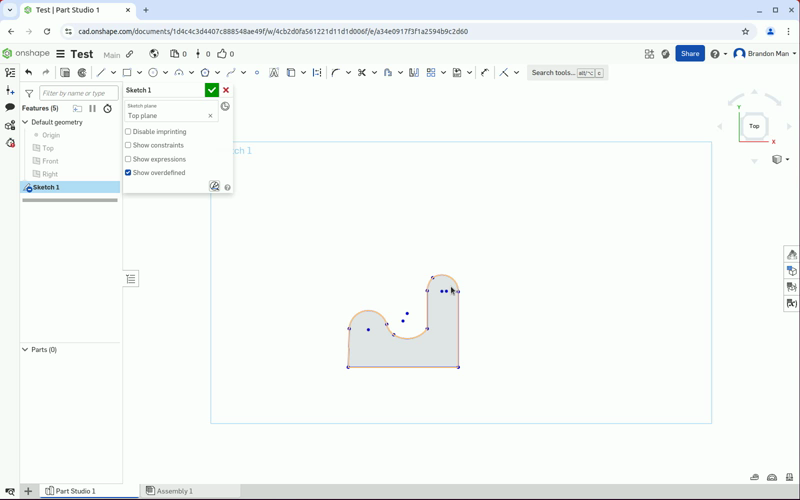
click(451, 286)
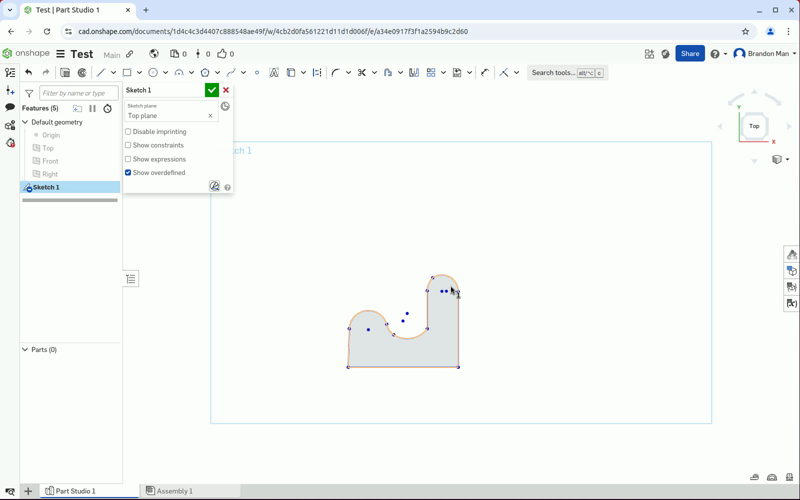
mouse_move(73, 352)
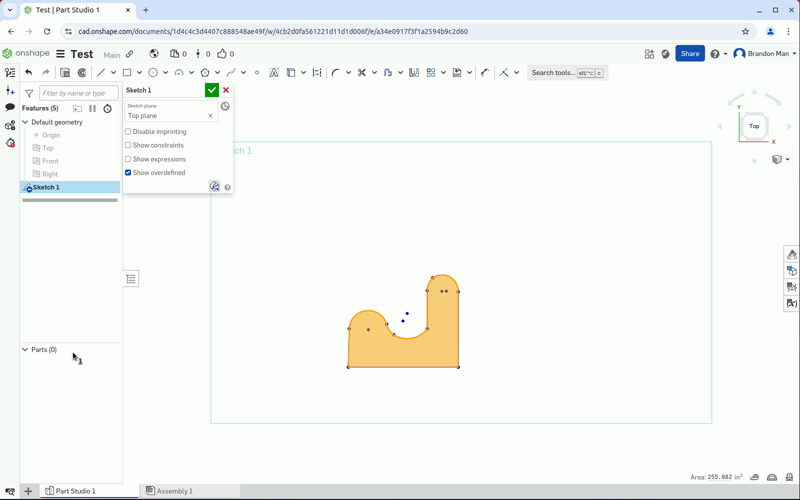
key(shift+y)
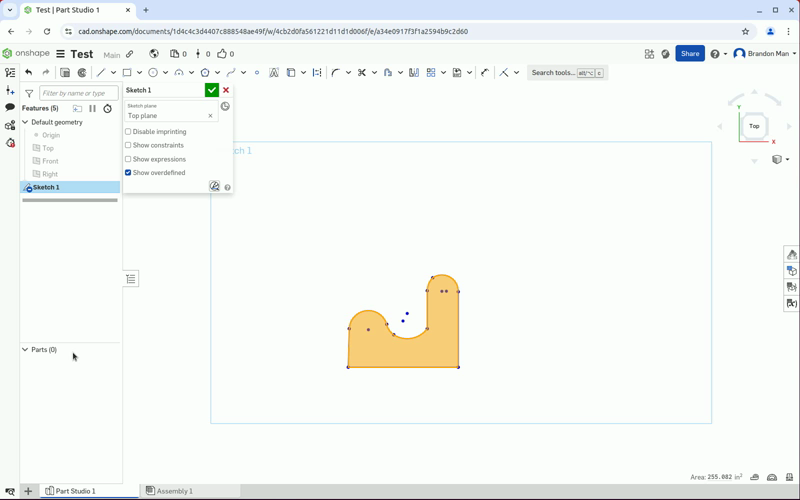
key(shift+e)
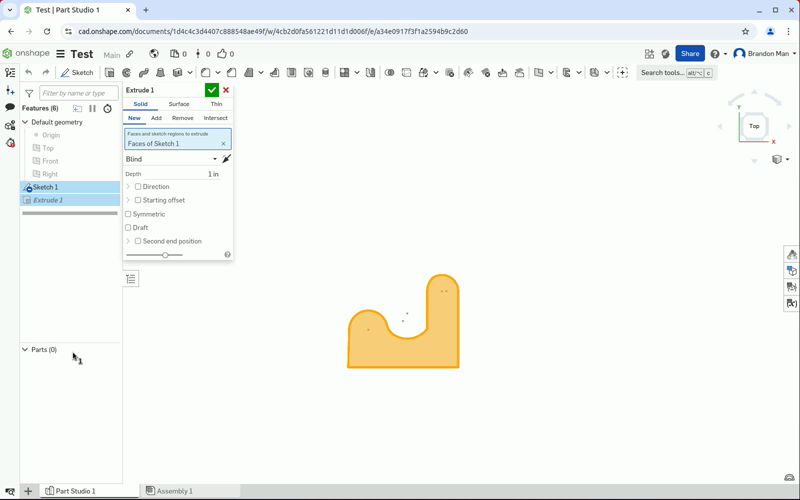
mouse_move(143, 106)
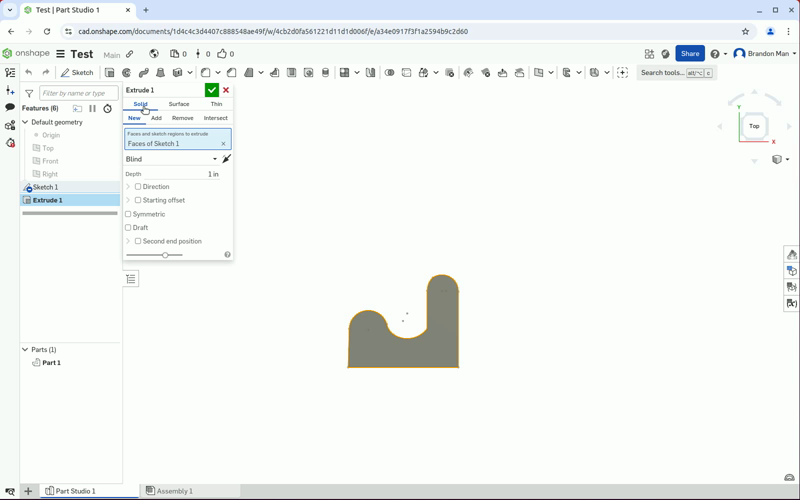
click(143, 106)
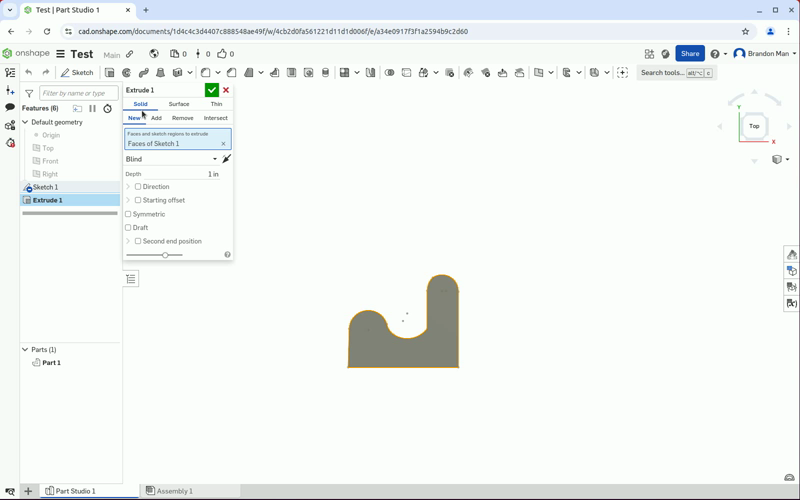
mouse_move(137, 120)
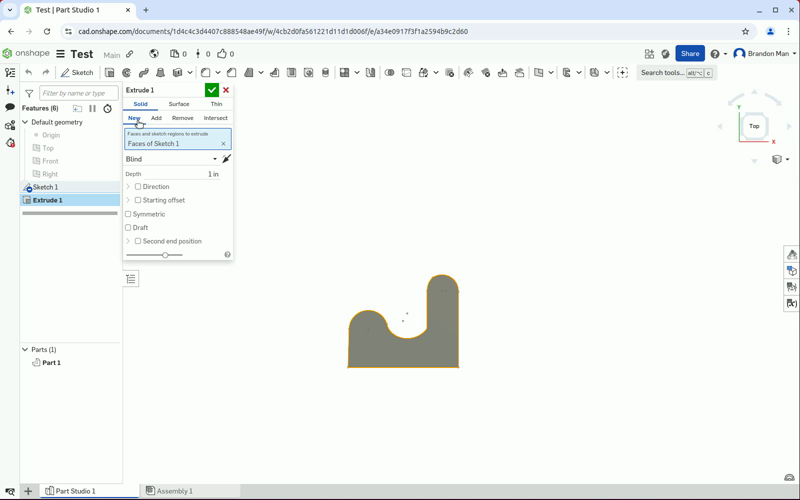
click(137, 120)
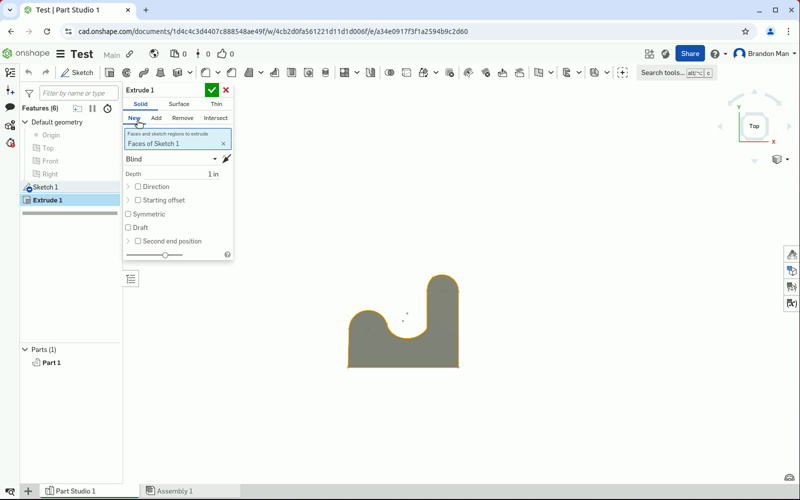
key(tab, 4)
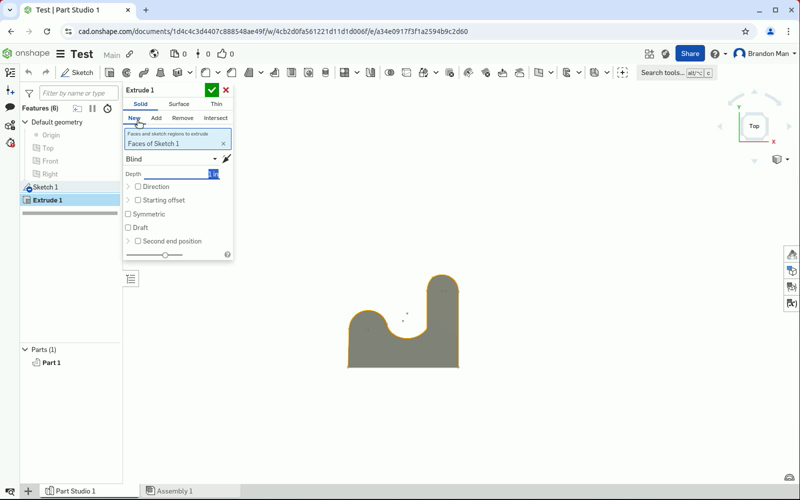
text(3.129)
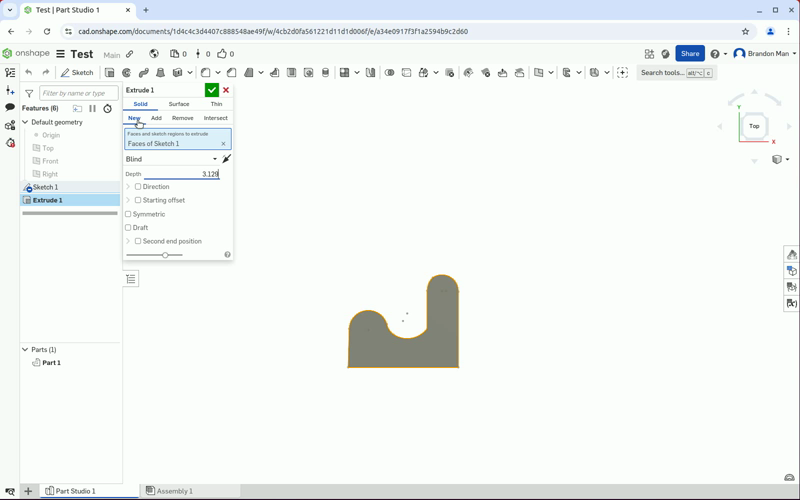
key(enter)
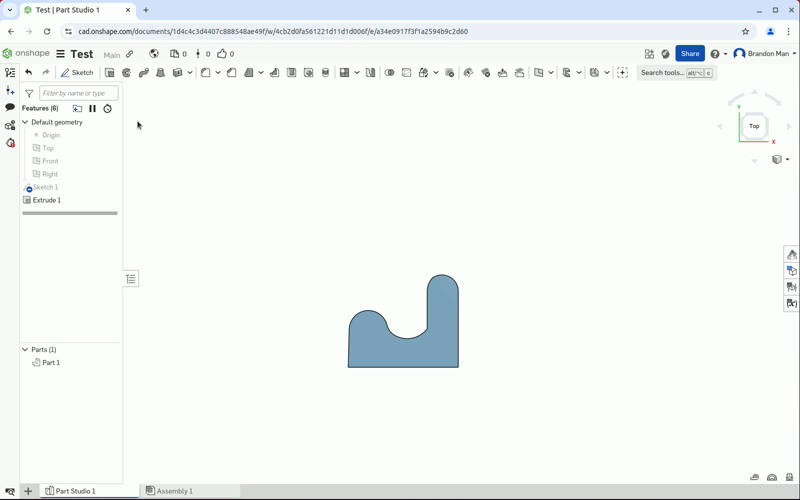
key(shift+h)
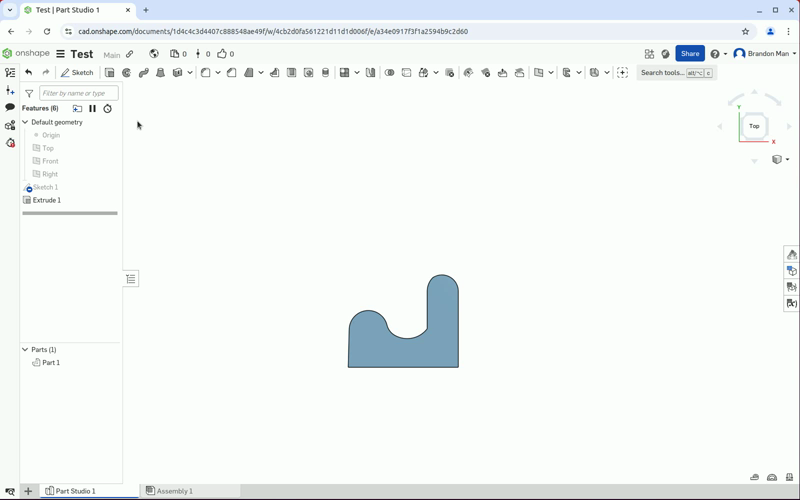
key(shift+h)
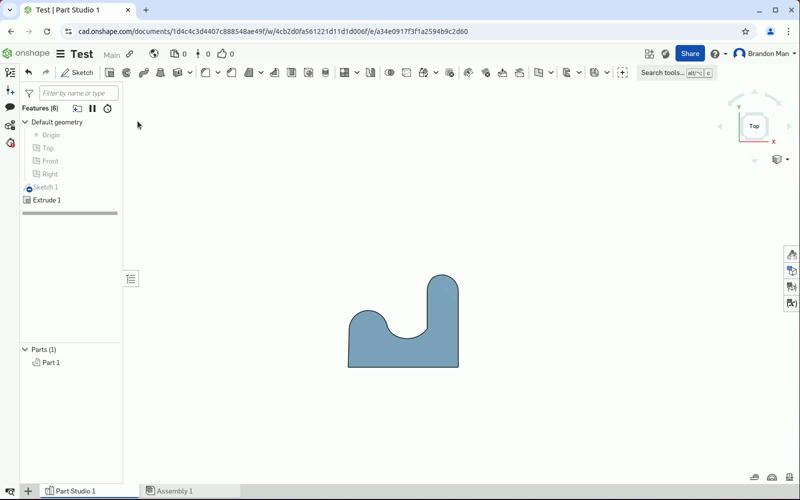
mouse_move(73, 189)
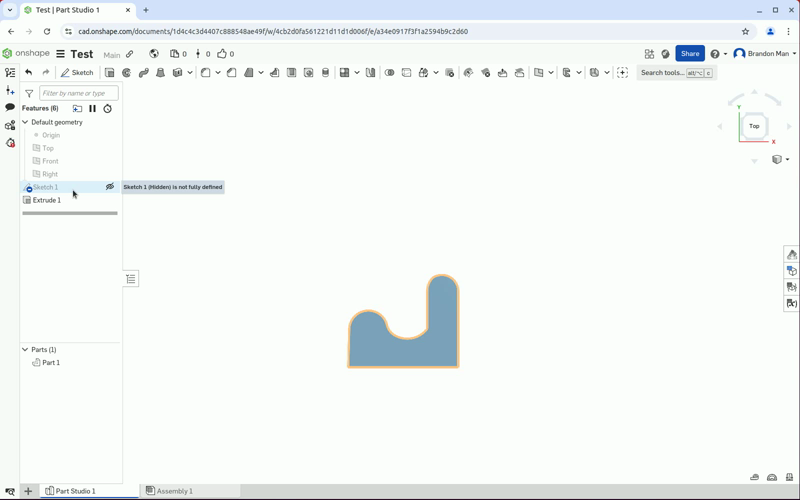
click(73, 189)
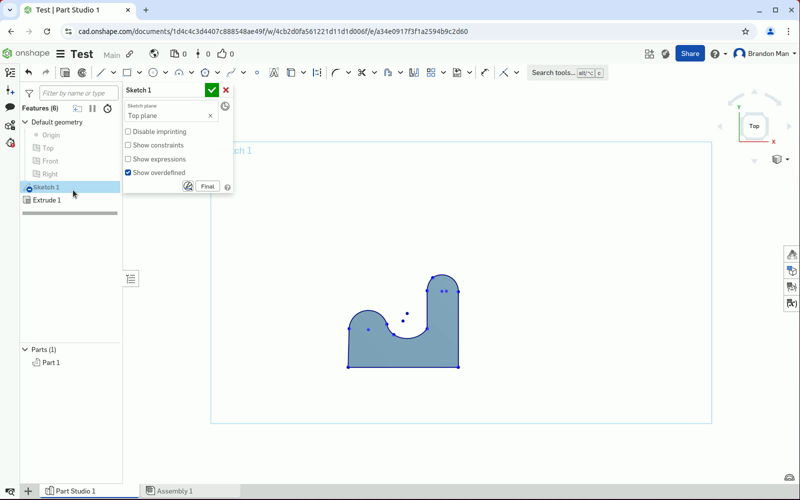
mouse_move(229, 92)
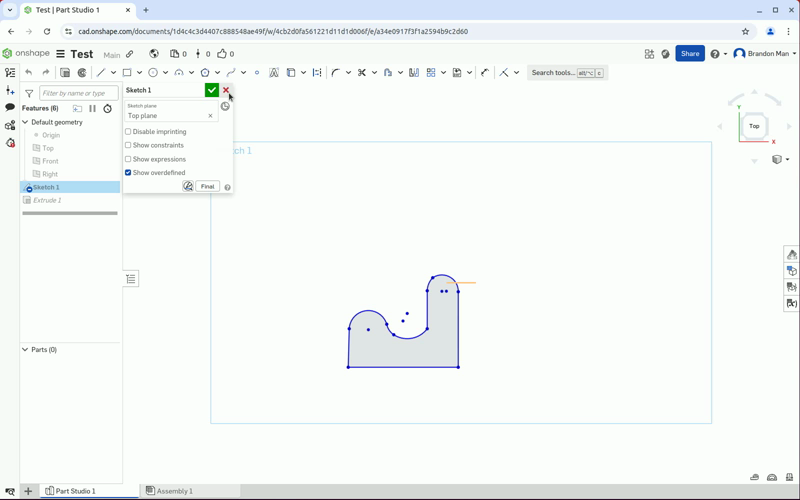
click(229, 92)
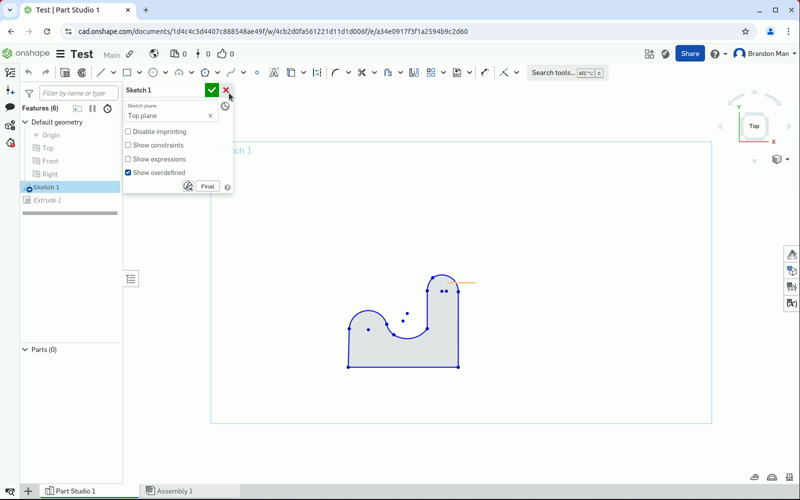
key(shift+s)
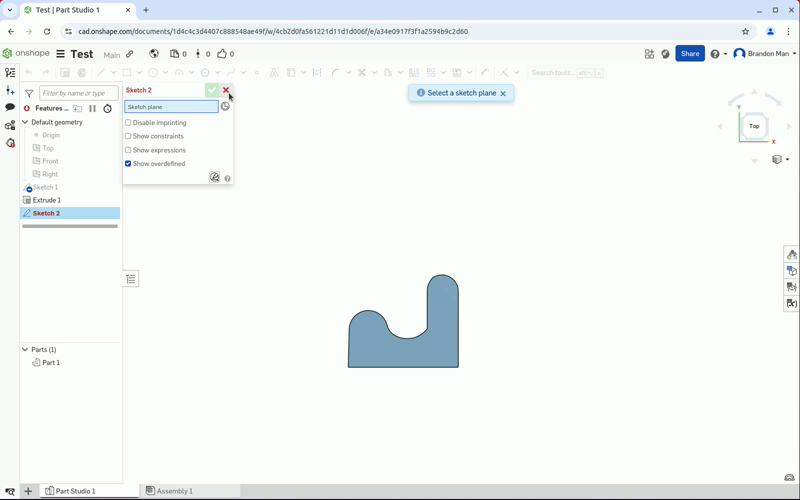
mouse_move(73, 150)
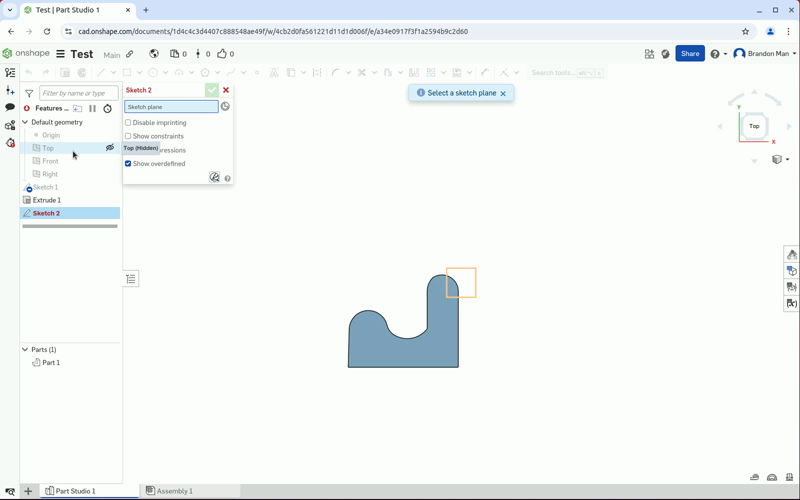
click(73, 150)
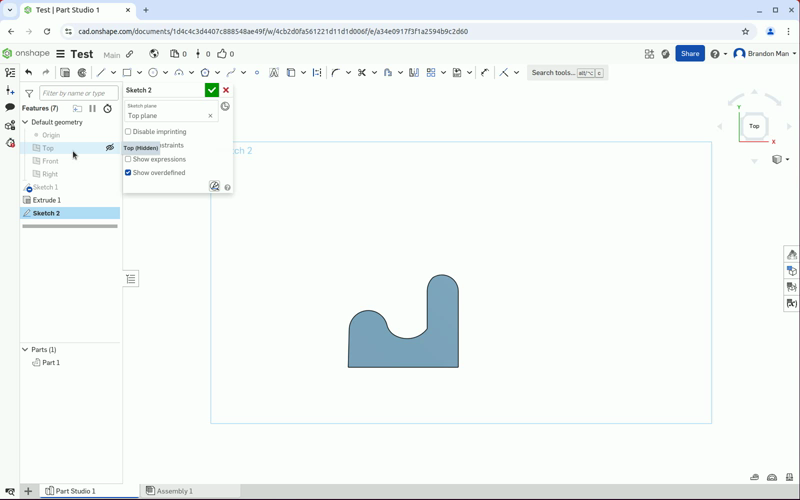
mouse_move(73, 352)
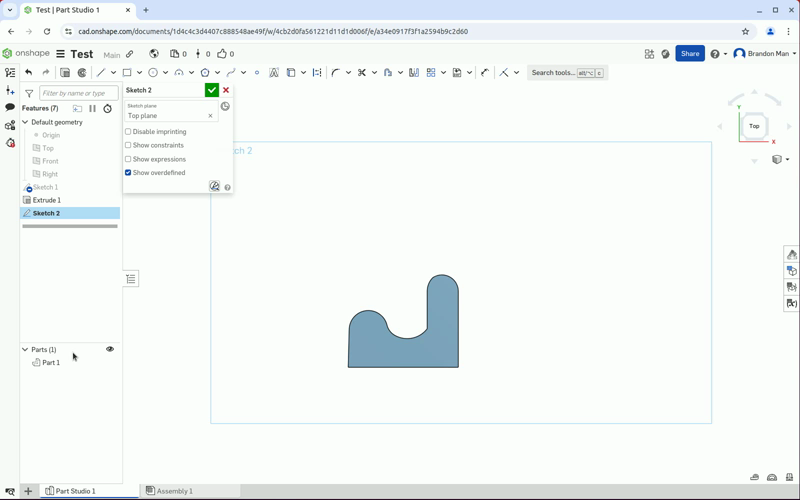
key(y)
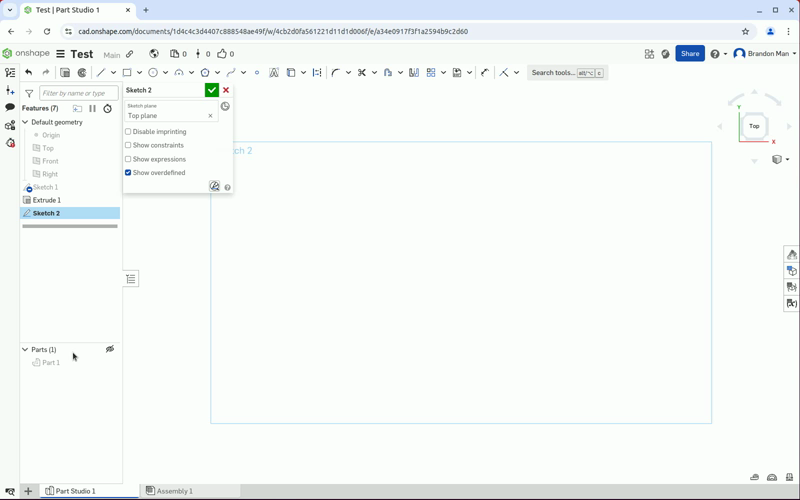
key(a)
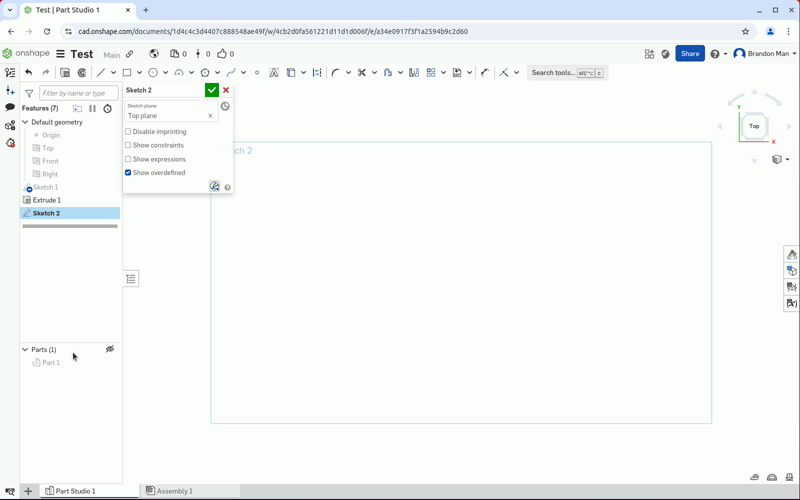
key_down(shift)
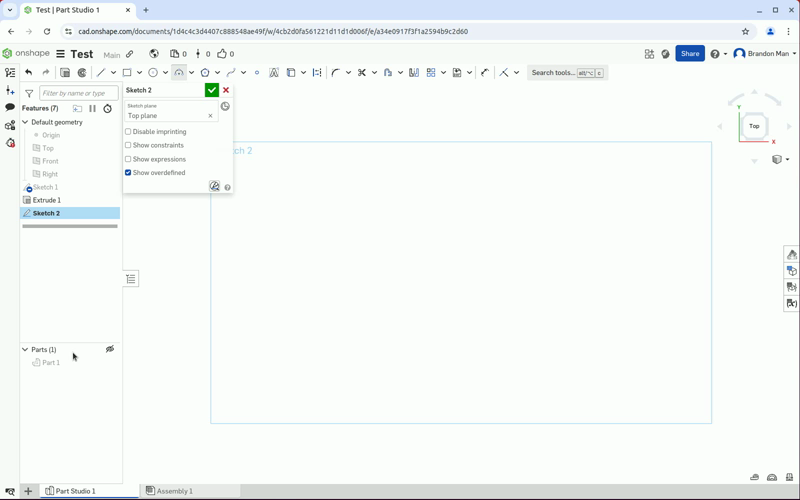
mouse_move(432, 278)
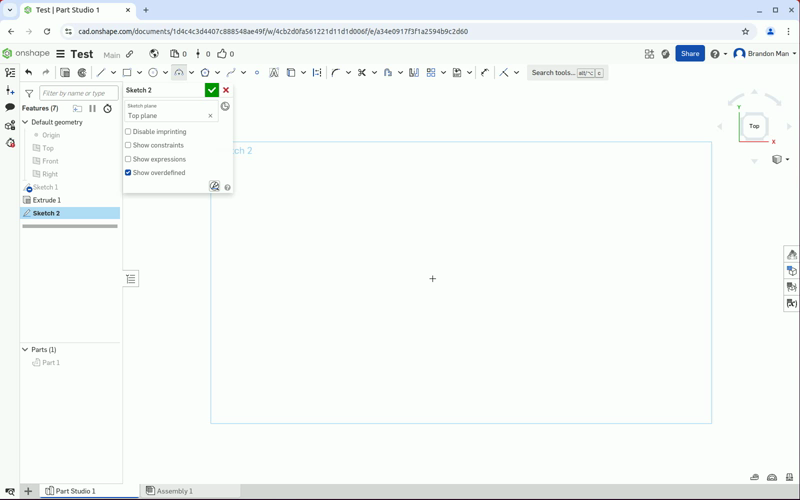
click(432, 278)
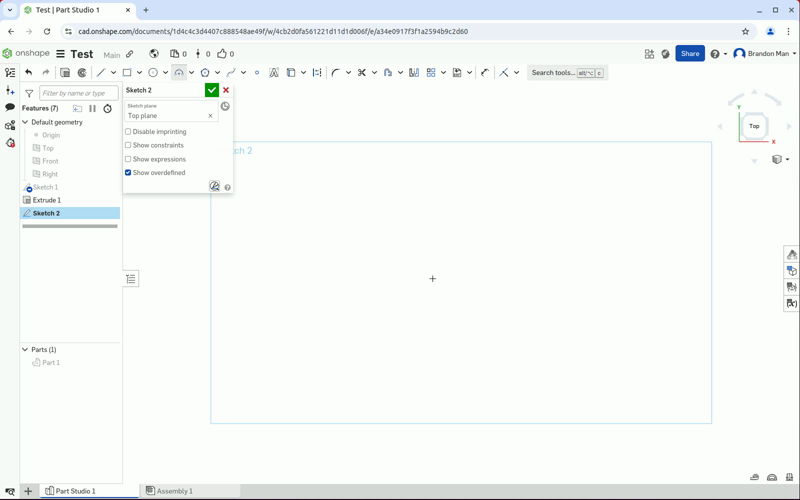
key_up(shift)
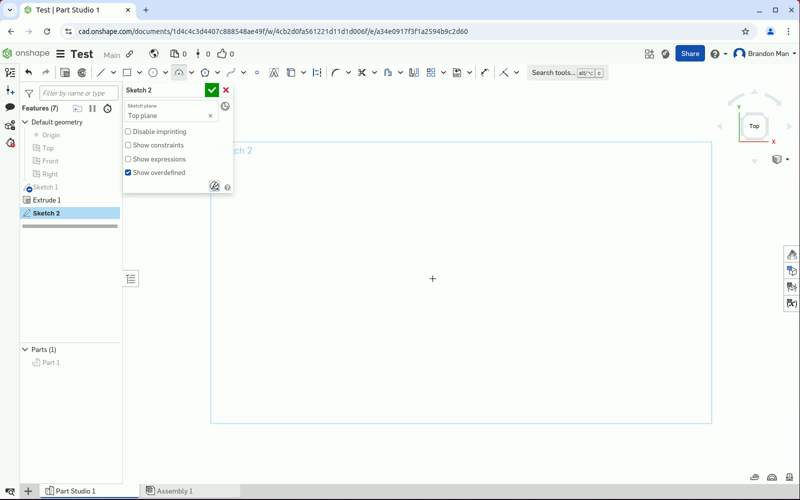
key_down(shift)
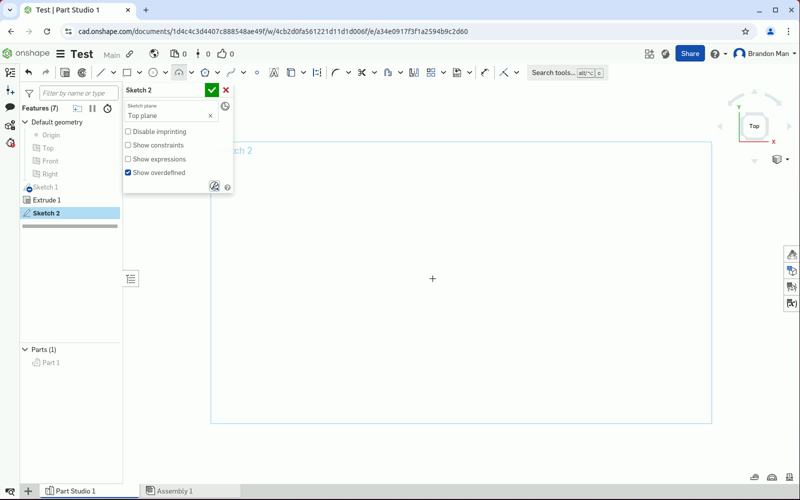
mouse_move(433, 277)
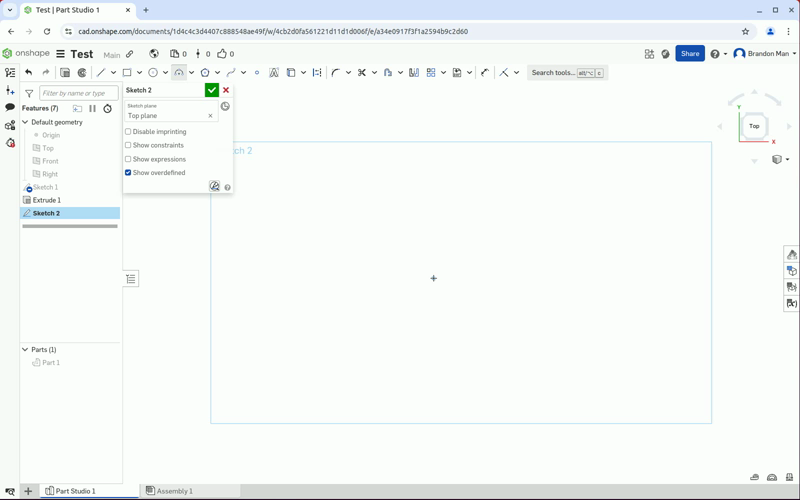
scroll(6)
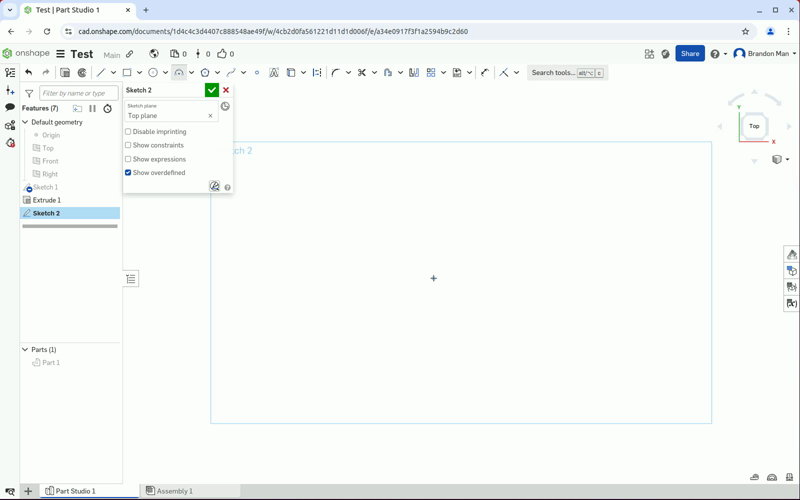
scroll(6)
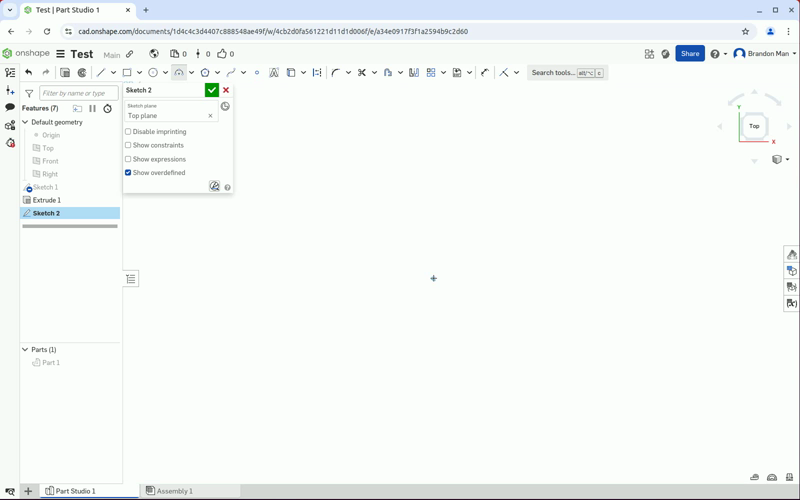
scroll(6)
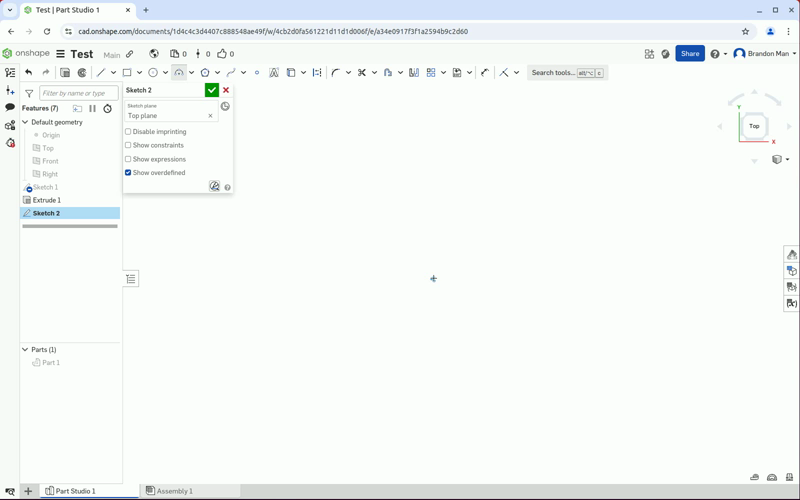
scroll(6)
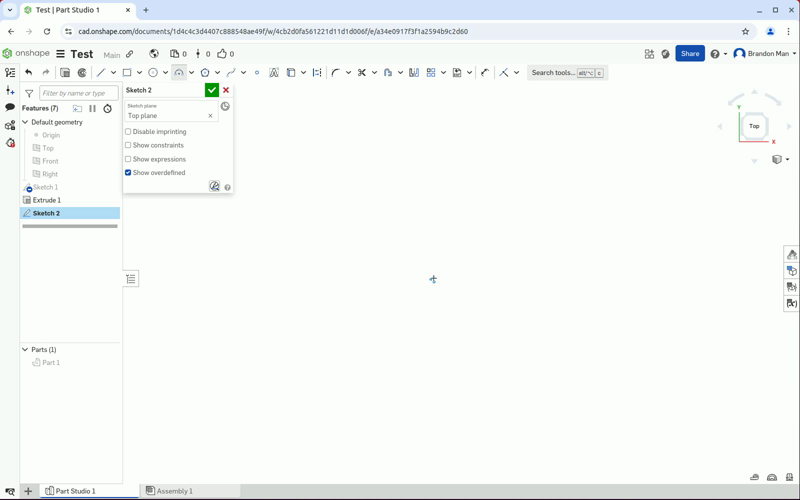
scroll(6)
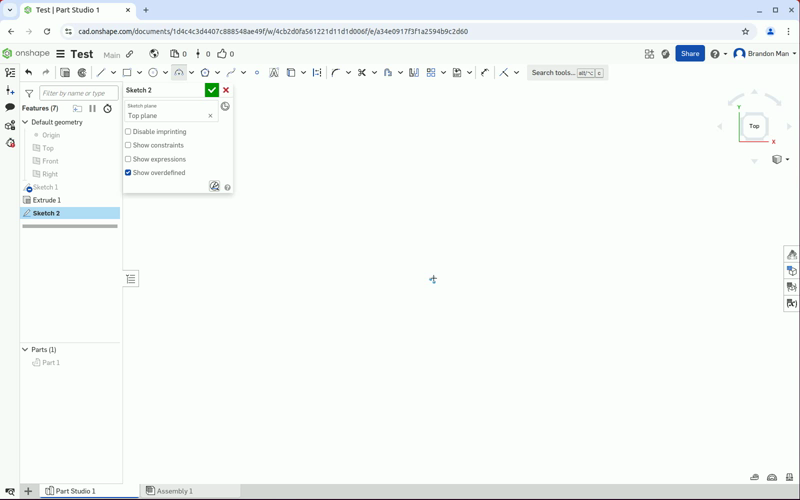
scroll(6)
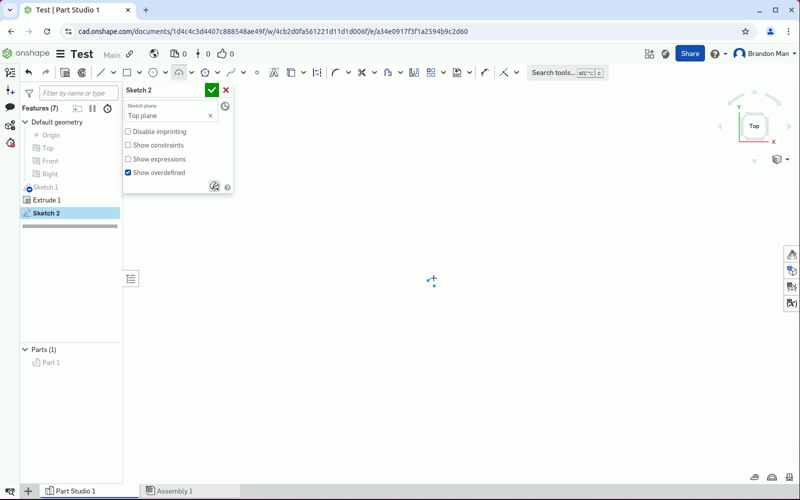
scroll(6)
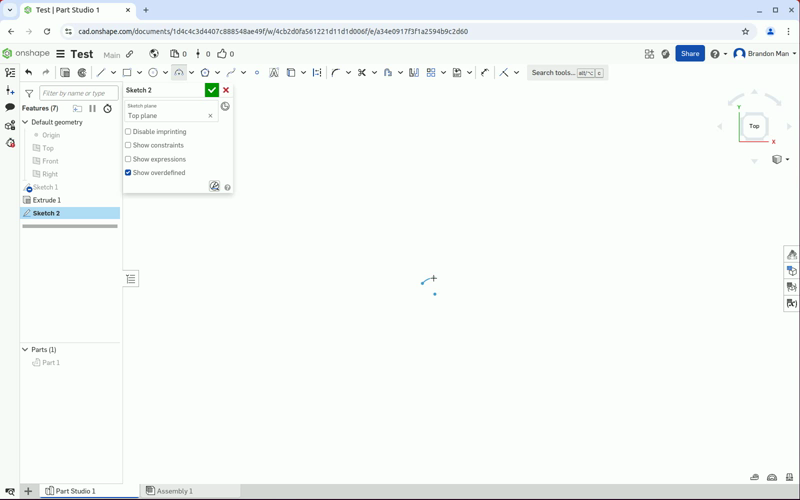
click(433, 277)
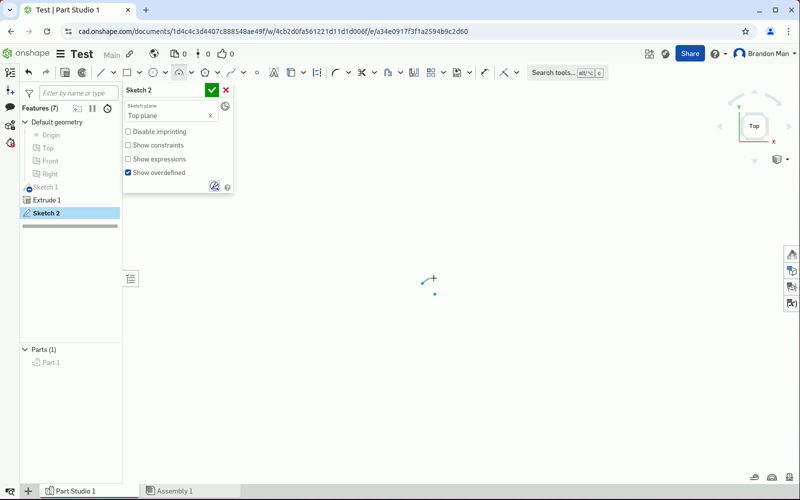
scroll(-6)
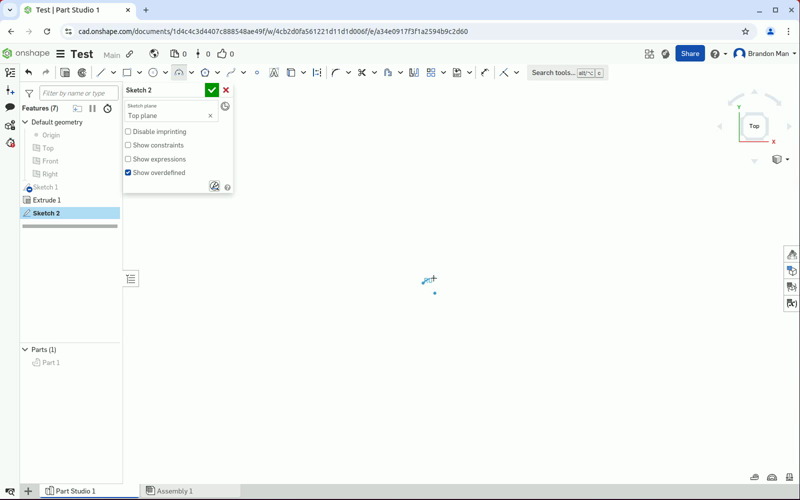
scroll(-6)
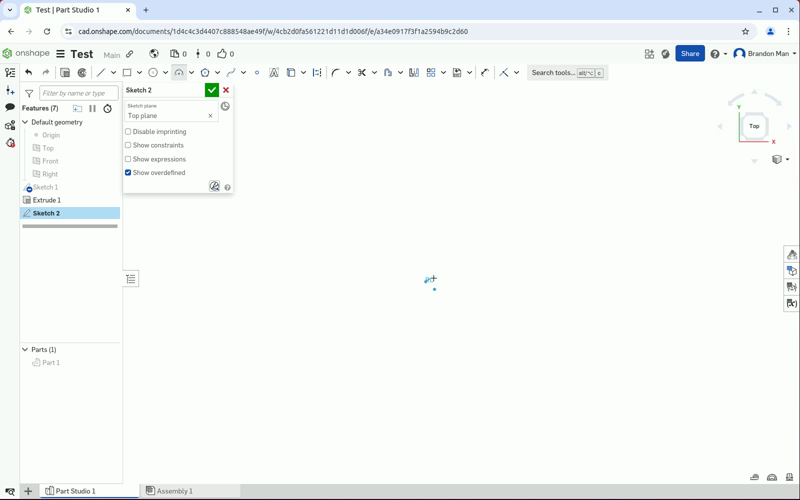
scroll(-6)
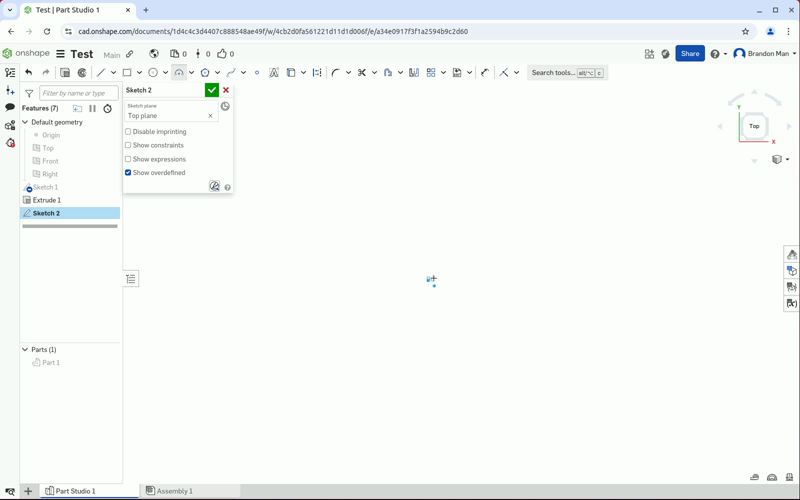
scroll(-6)
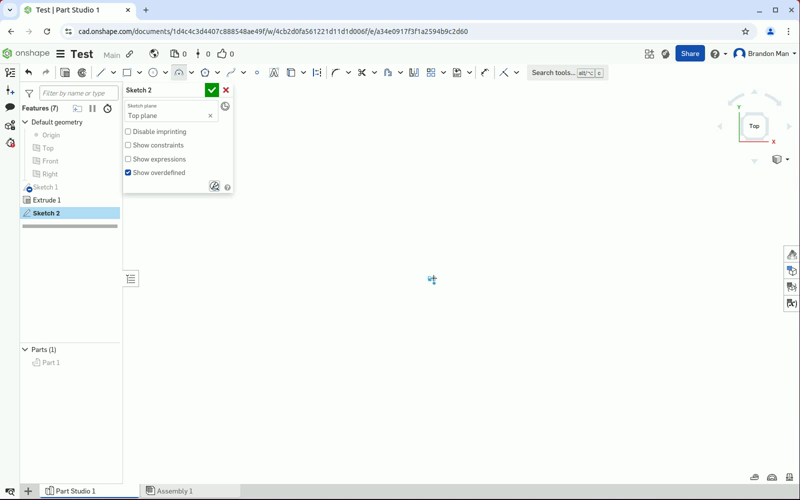
scroll(-6)
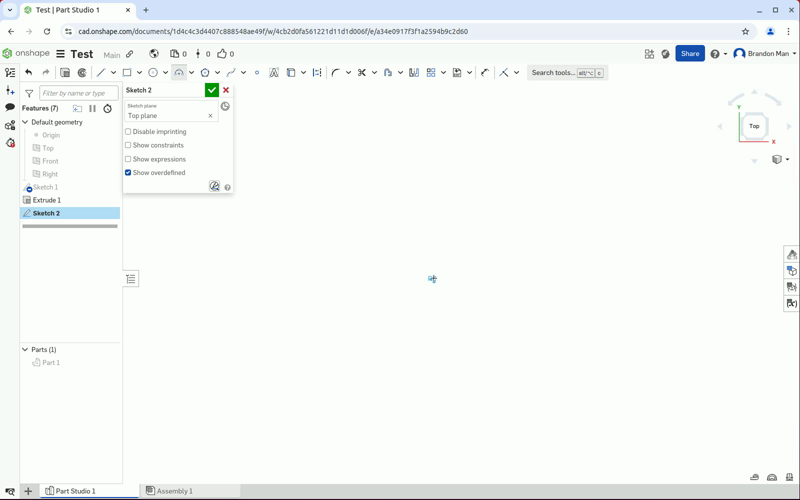
scroll(-6)
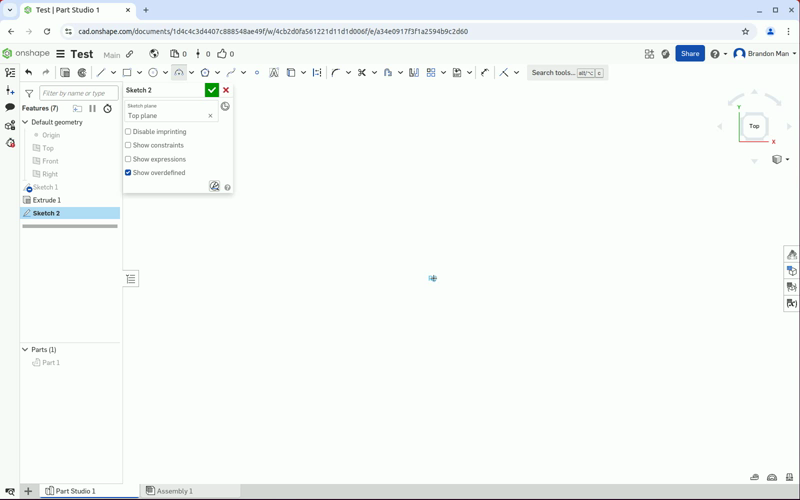
scroll(-6)
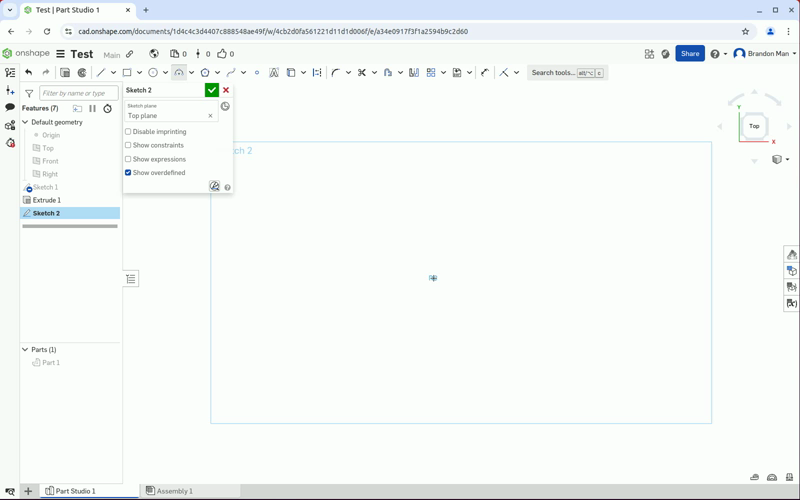
mouse_move(433, 277)
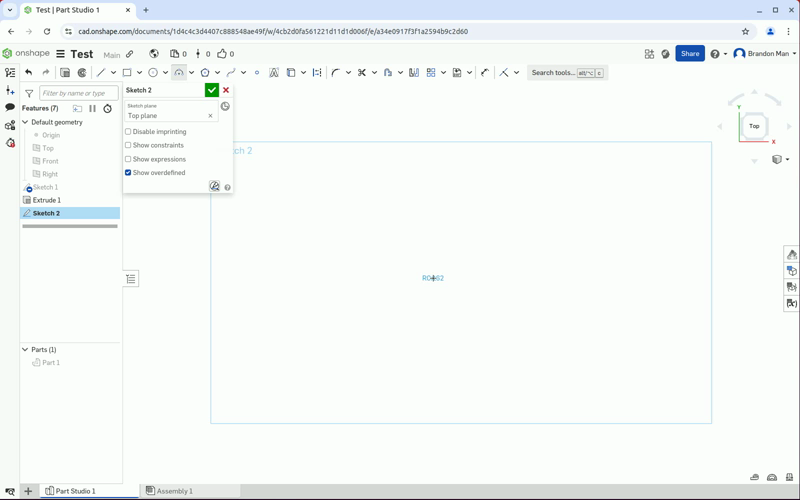
scroll(6)
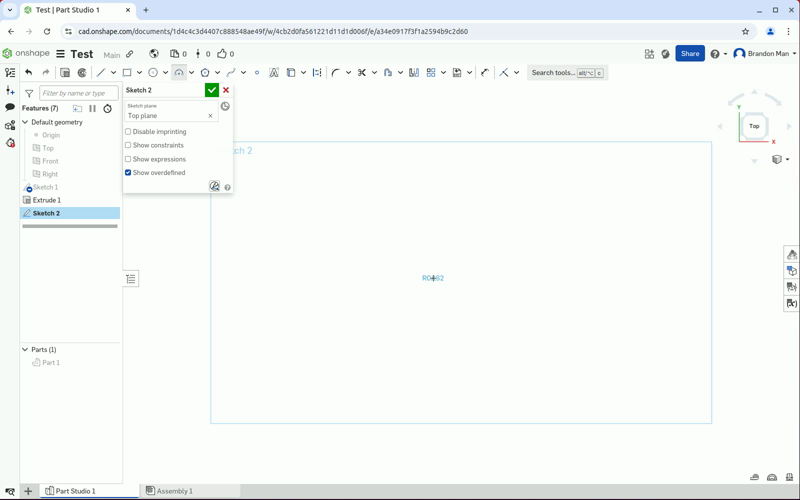
scroll(6)
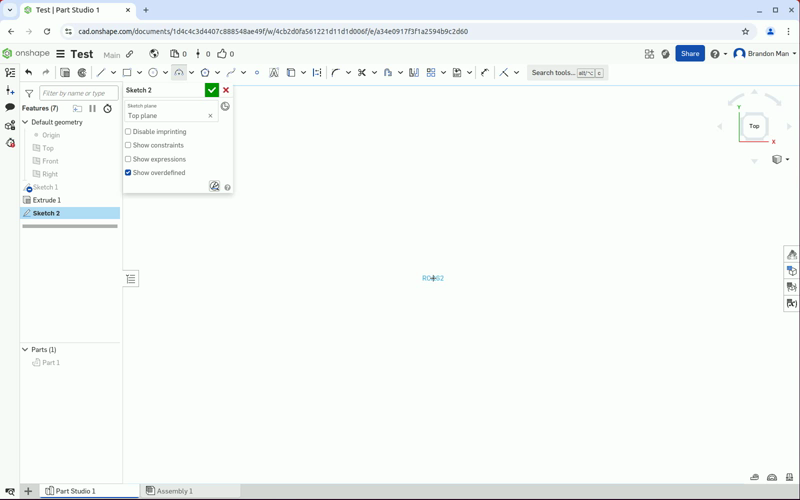
scroll(6)
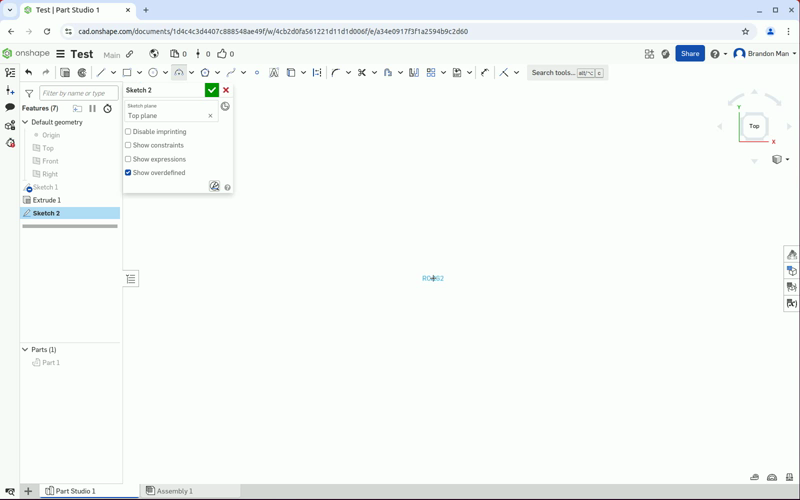
scroll(6)
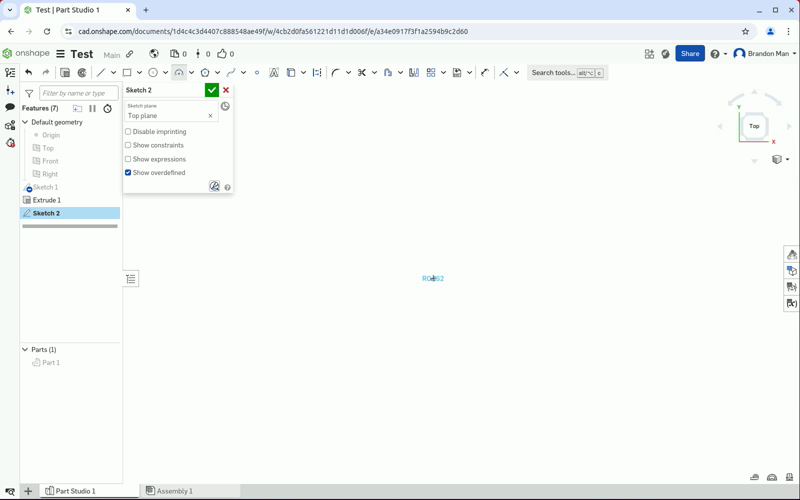
scroll(6)
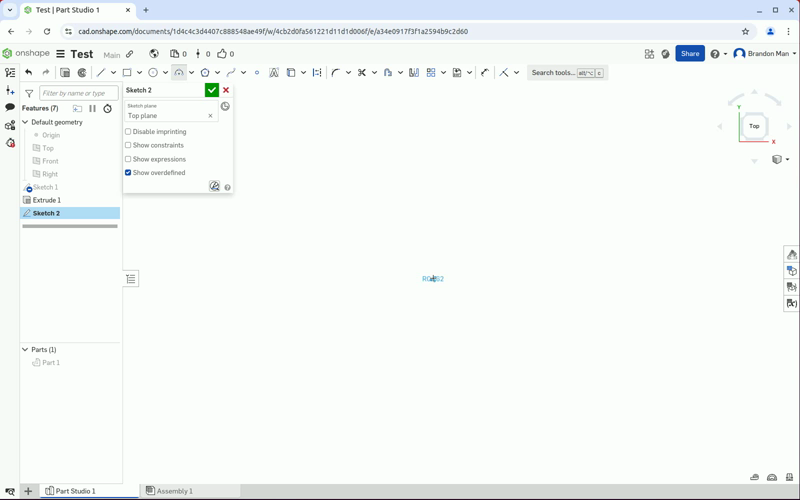
scroll(6)
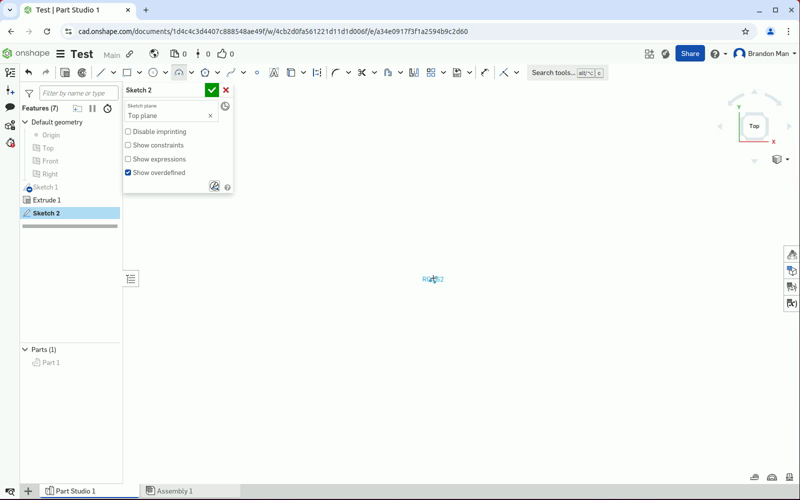
scroll(6)
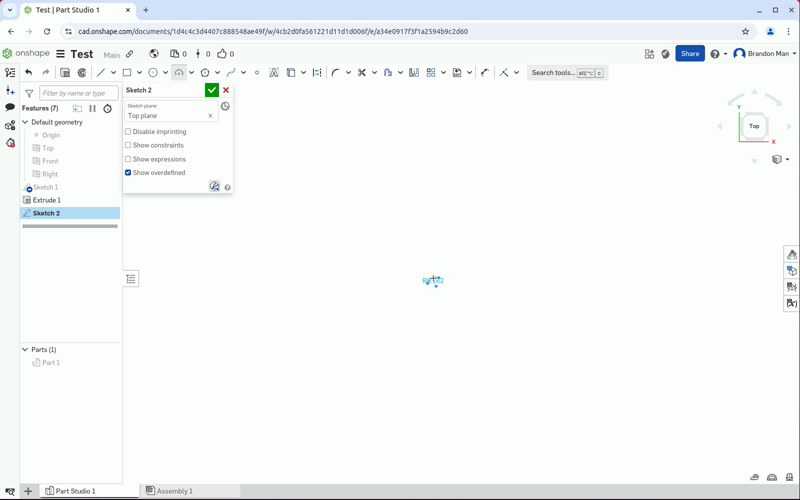
click(433, 277)
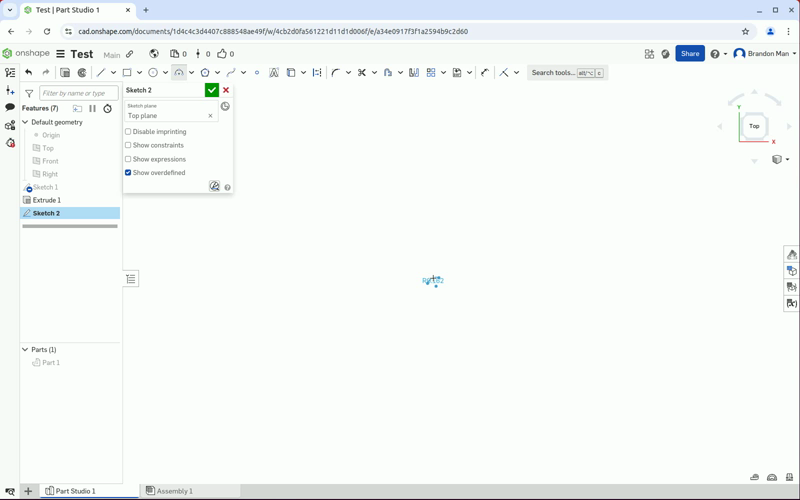
scroll(-6)
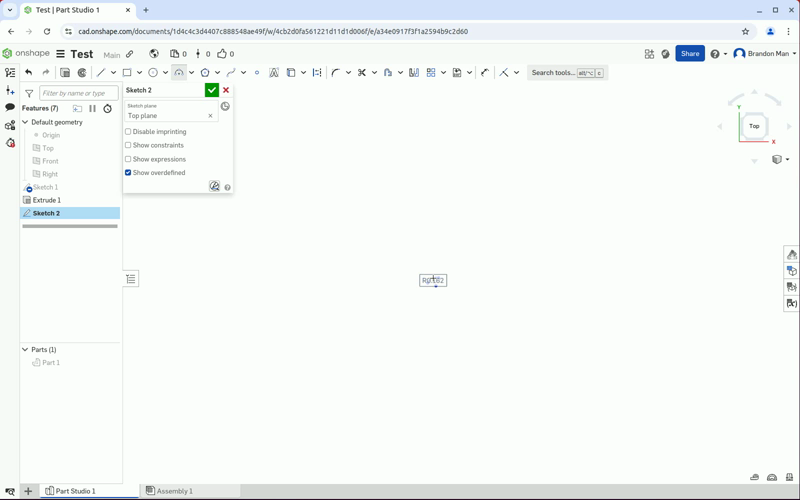
scroll(-6)
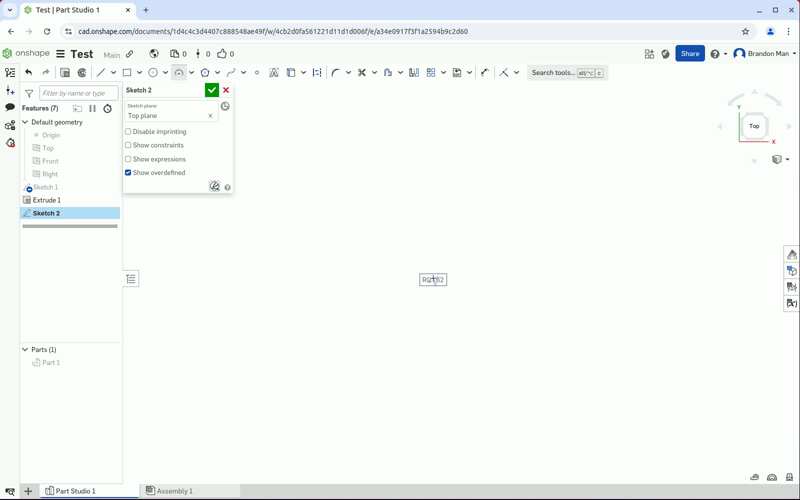
scroll(-6)
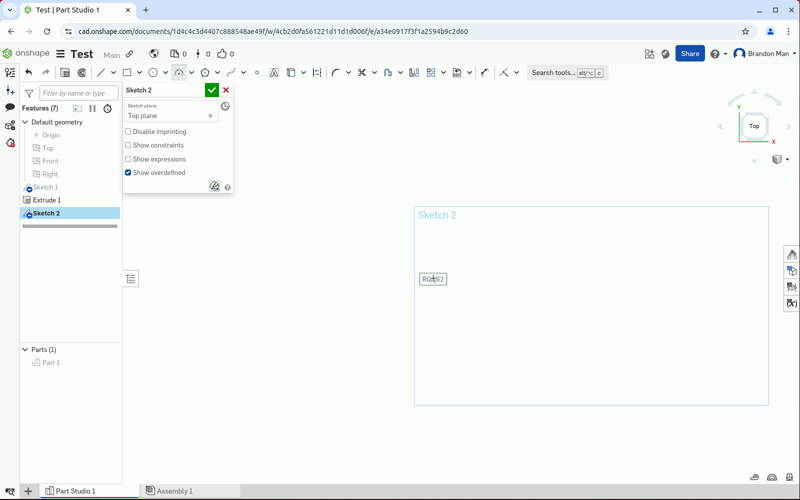
scroll(-6)
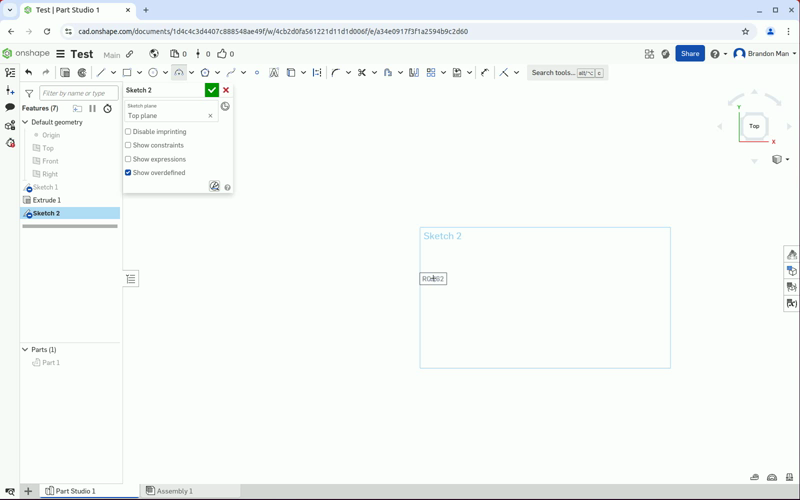
scroll(-6)
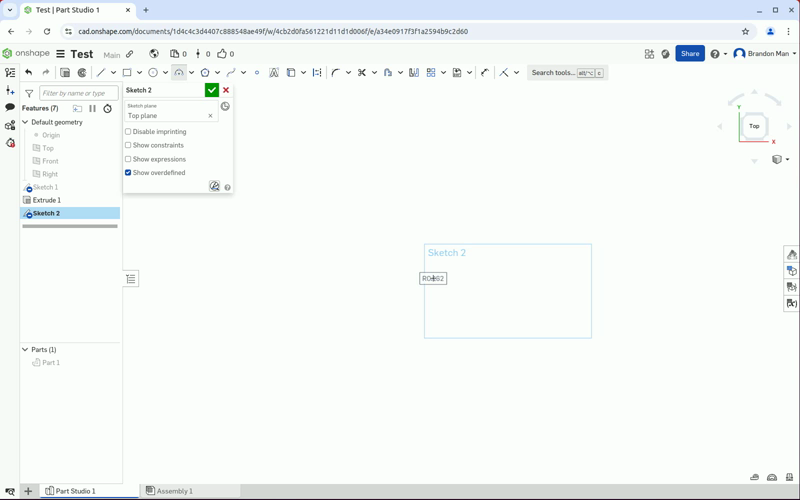
scroll(-6)
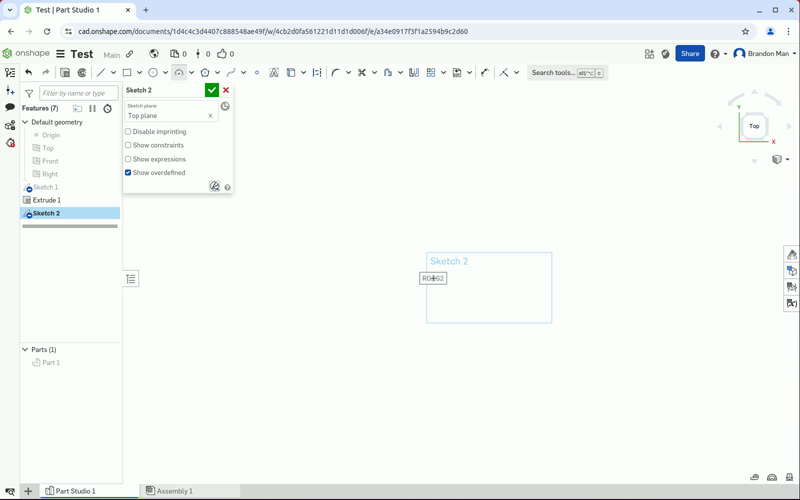
scroll(-6)
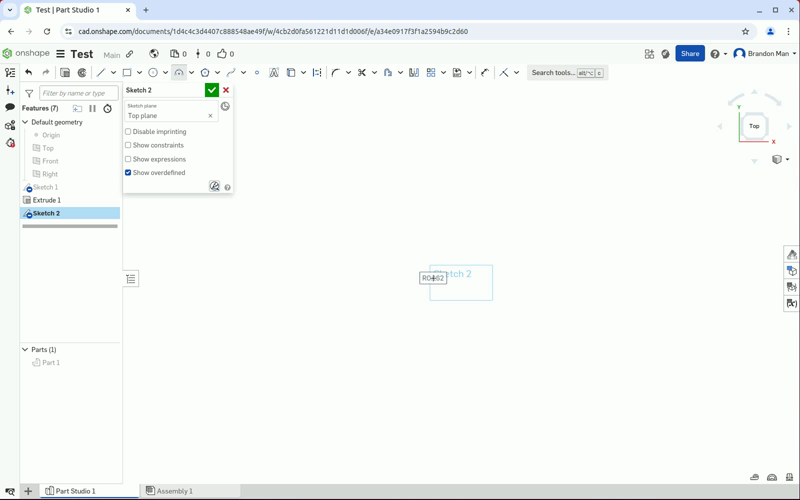
key_up(shift)
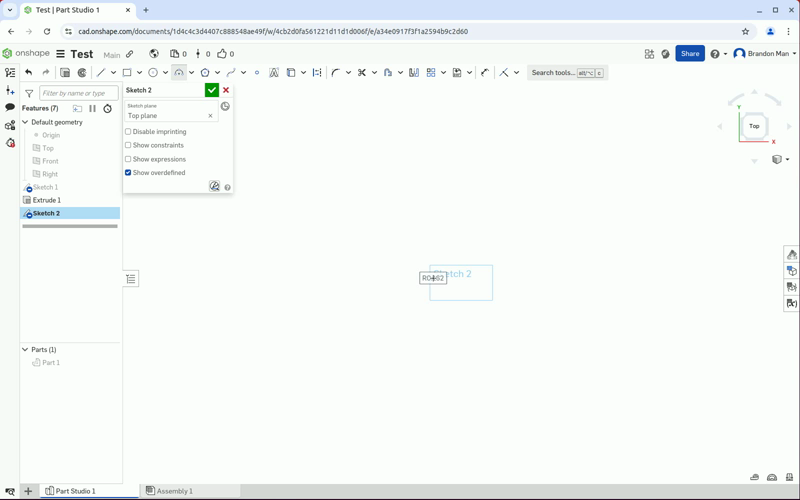
mouse_move(433, 277)
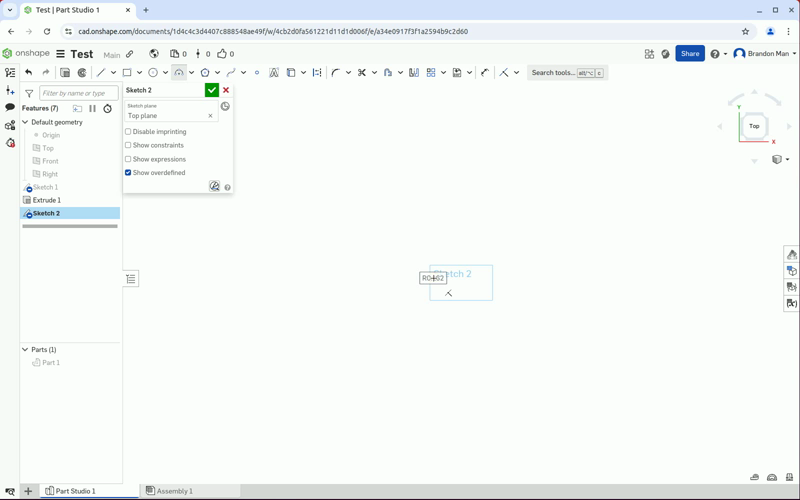
scroll(6)
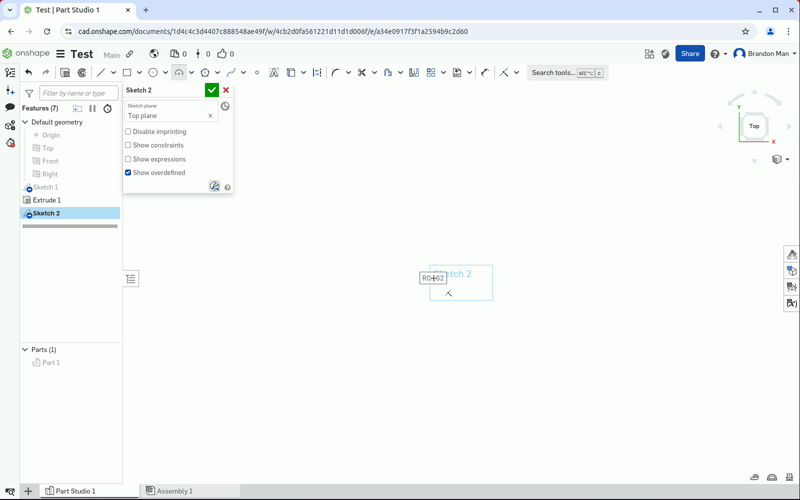
scroll(6)
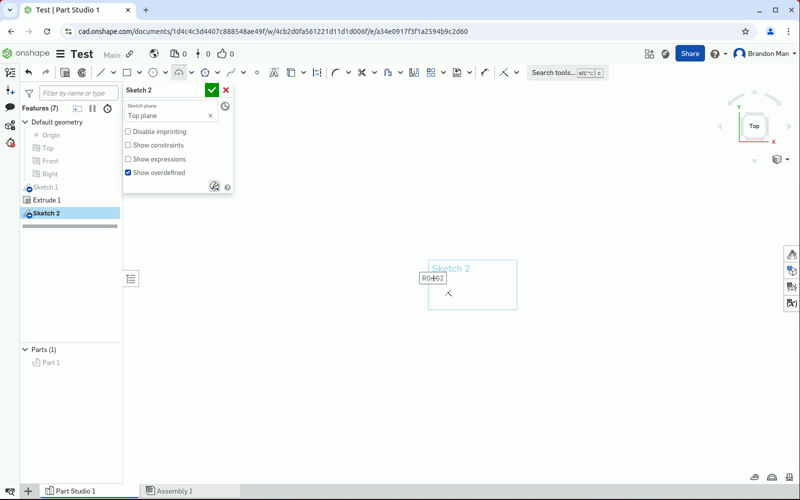
scroll(6)
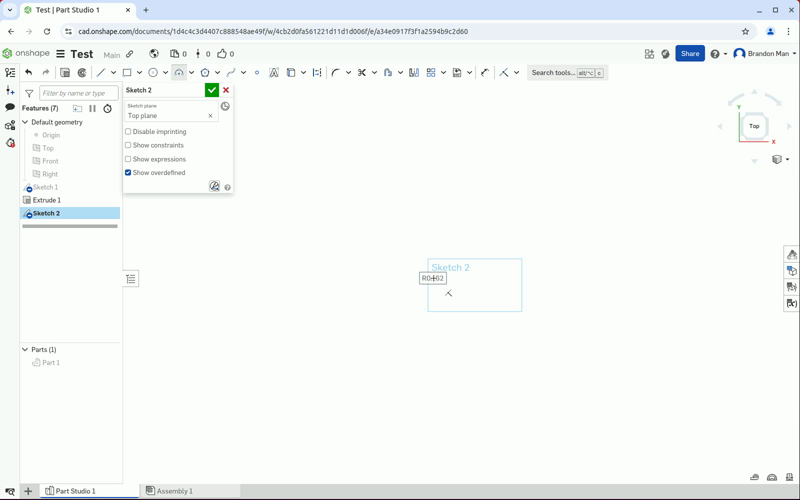
scroll(6)
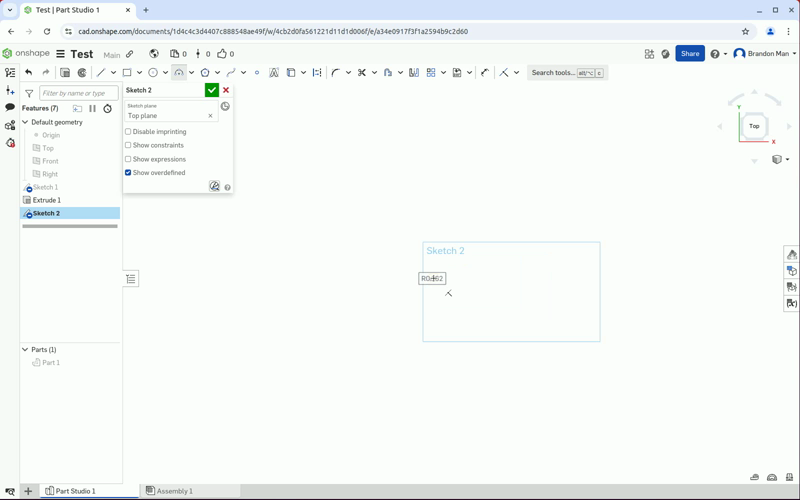
scroll(6)
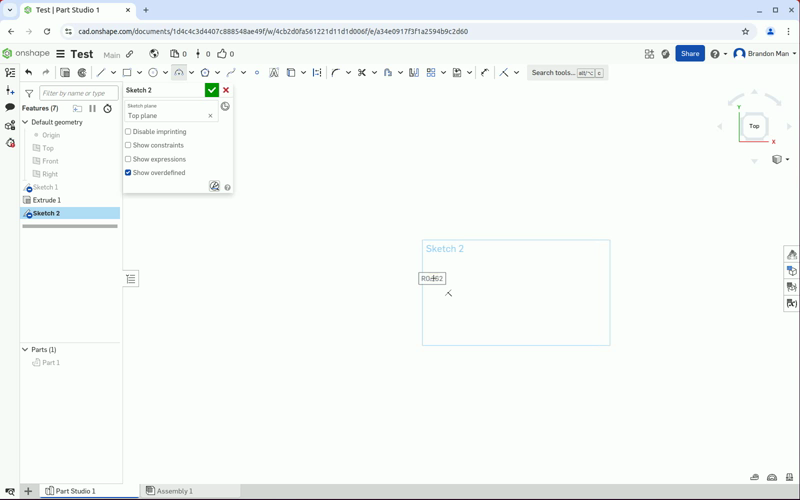
scroll(6)
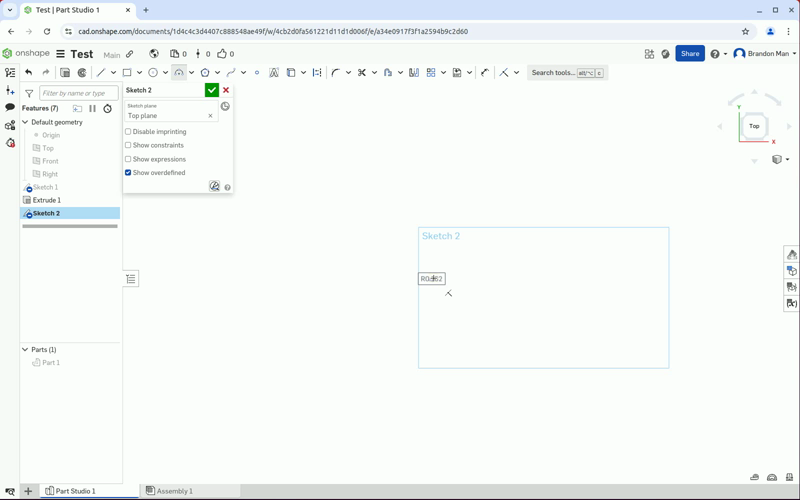
scroll(6)
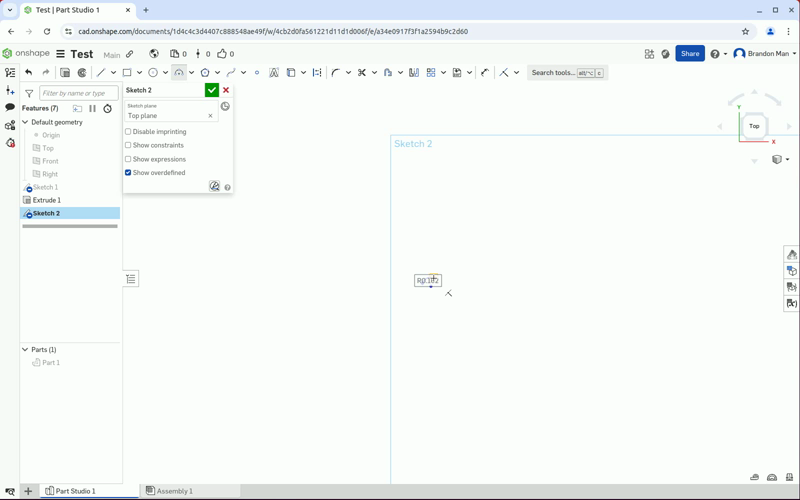
click(433, 277)
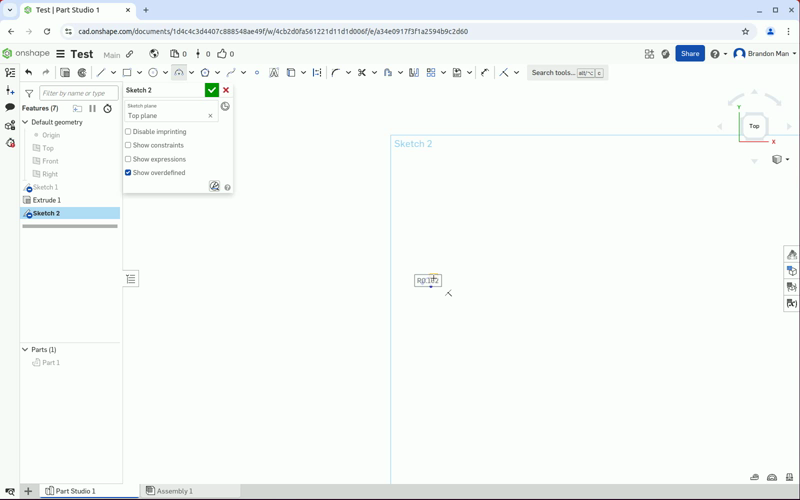
scroll(-6)
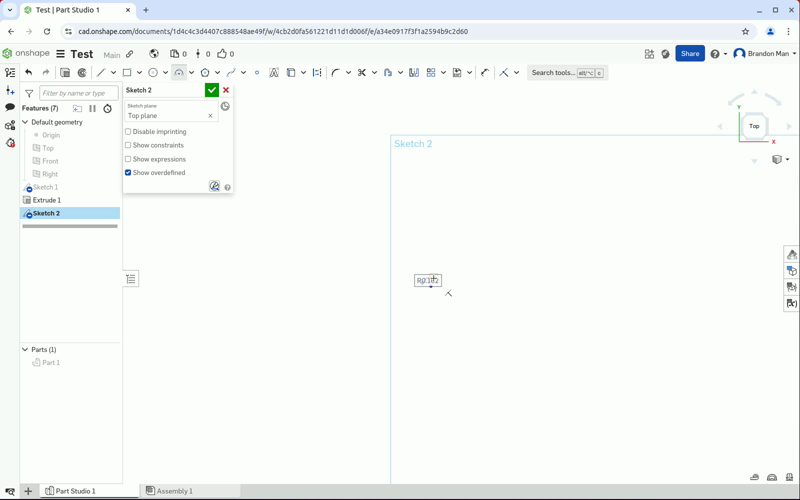
scroll(-6)
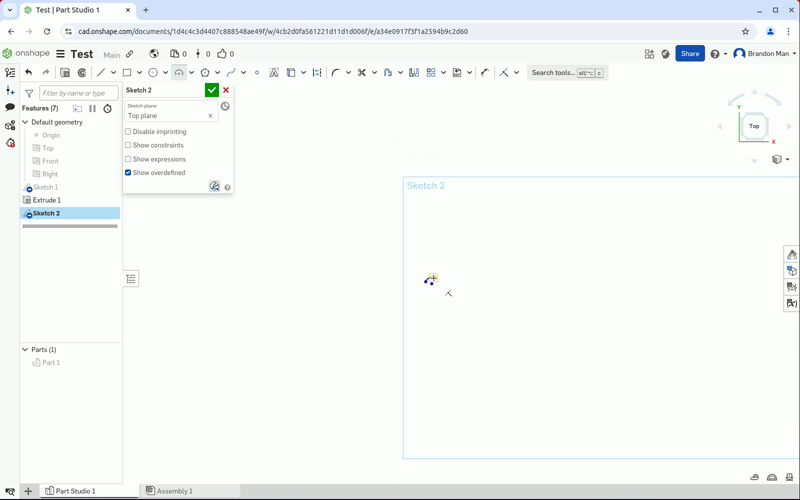
scroll(-6)
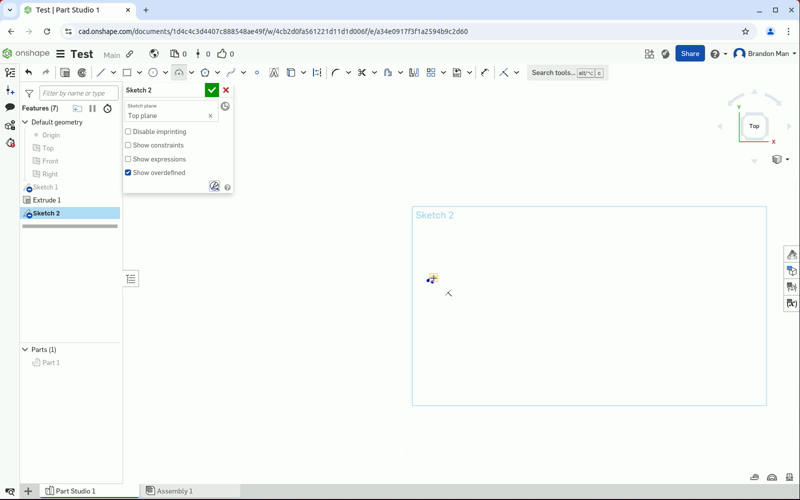
scroll(-6)
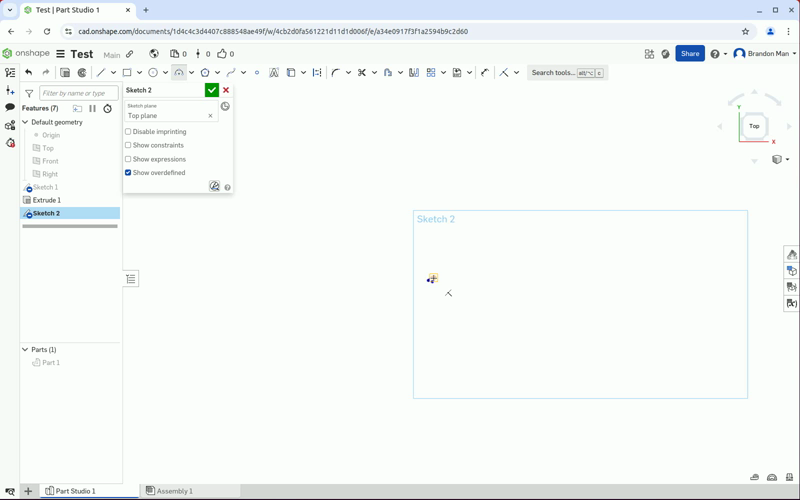
scroll(-6)
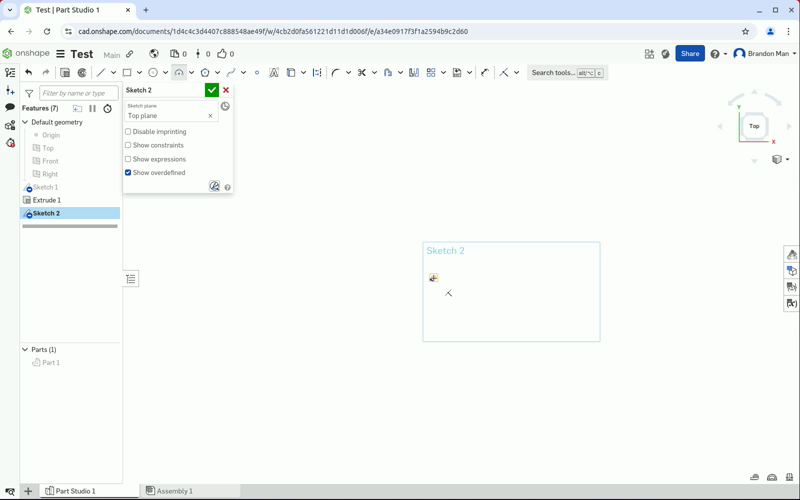
scroll(-6)
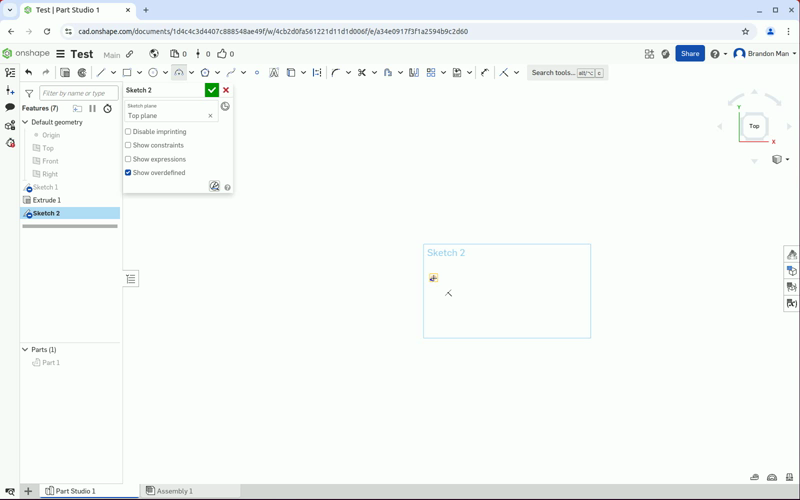
scroll(-6)
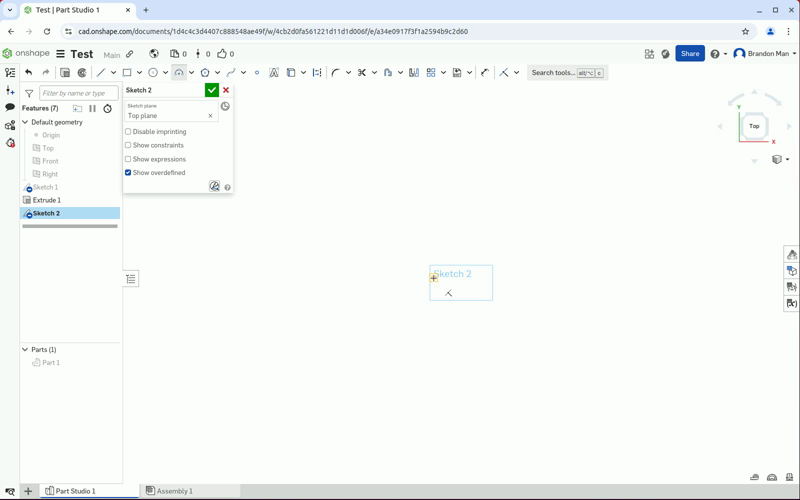
key_down(shift)
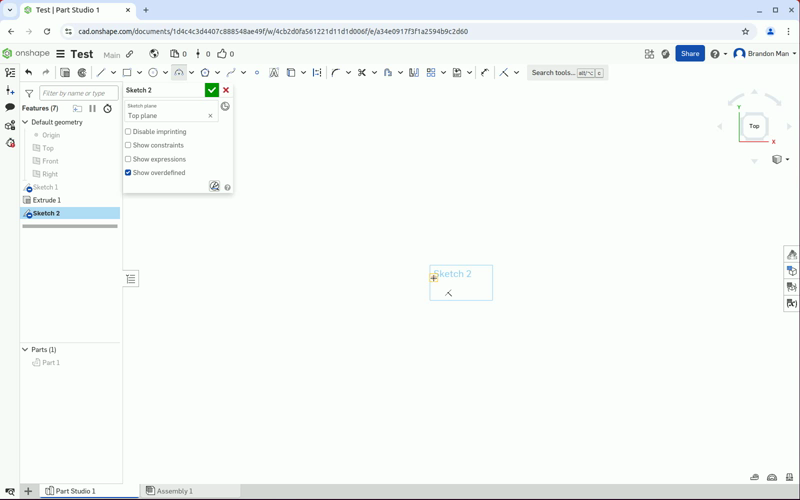
mouse_move(434, 276)
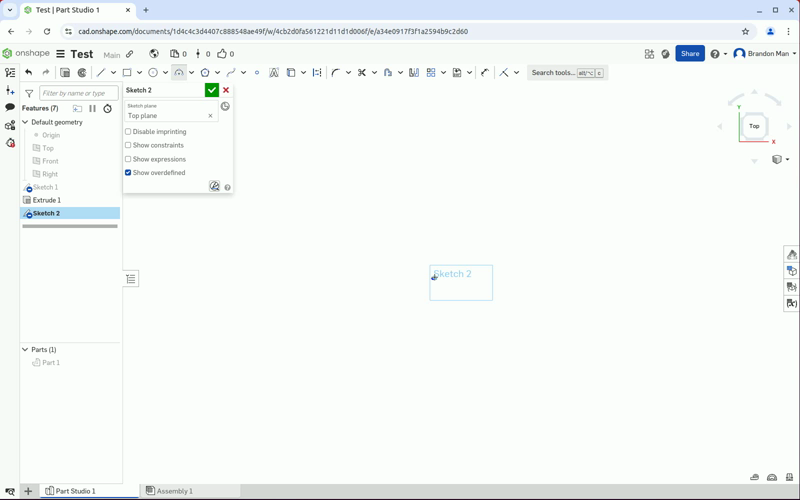
scroll(6)
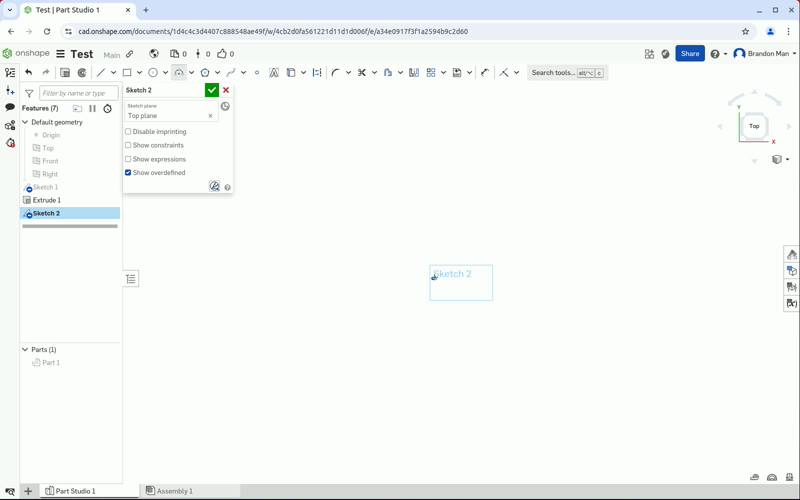
scroll(6)
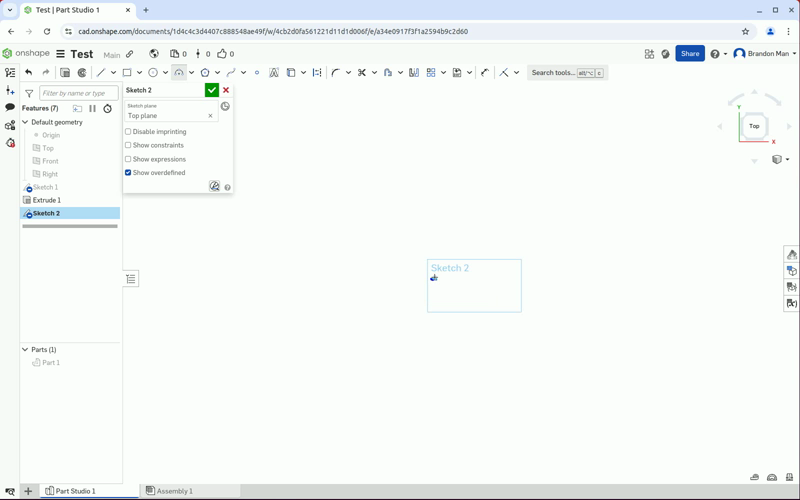
scroll(6)
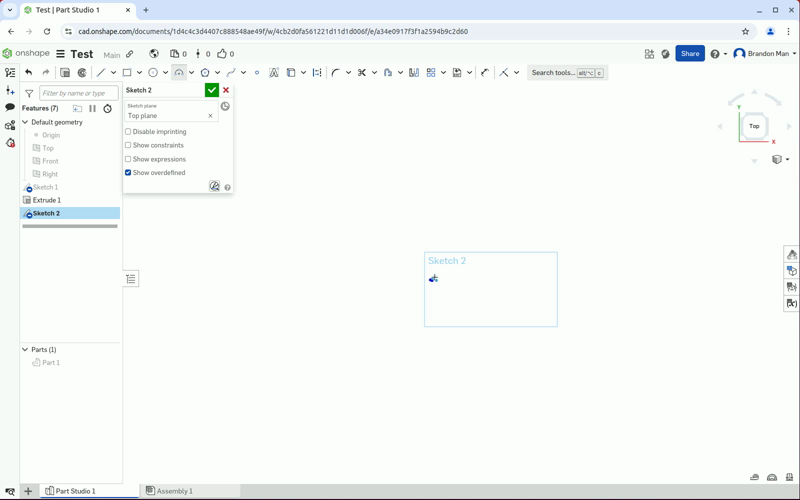
scroll(6)
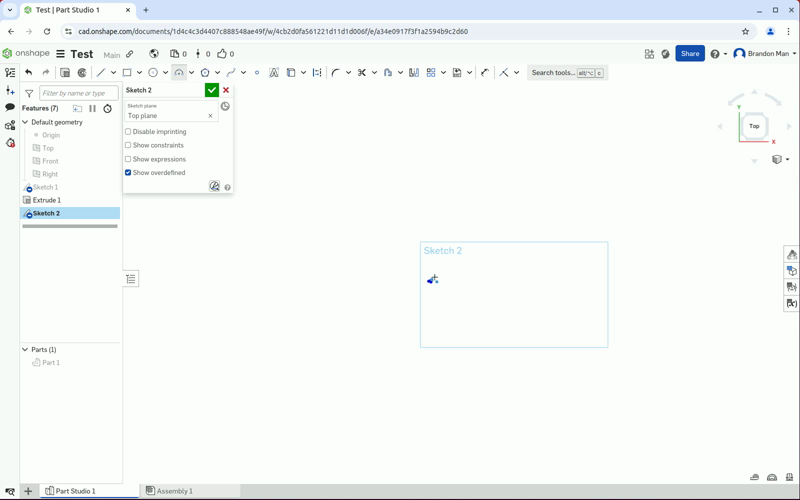
scroll(6)
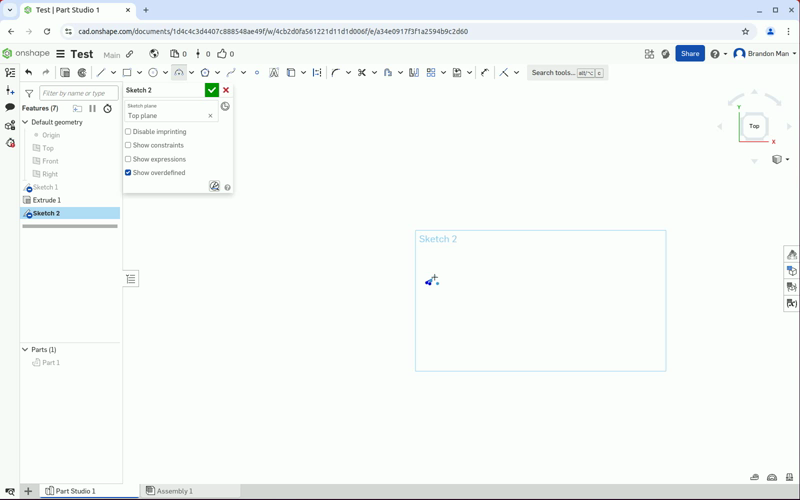
scroll(6)
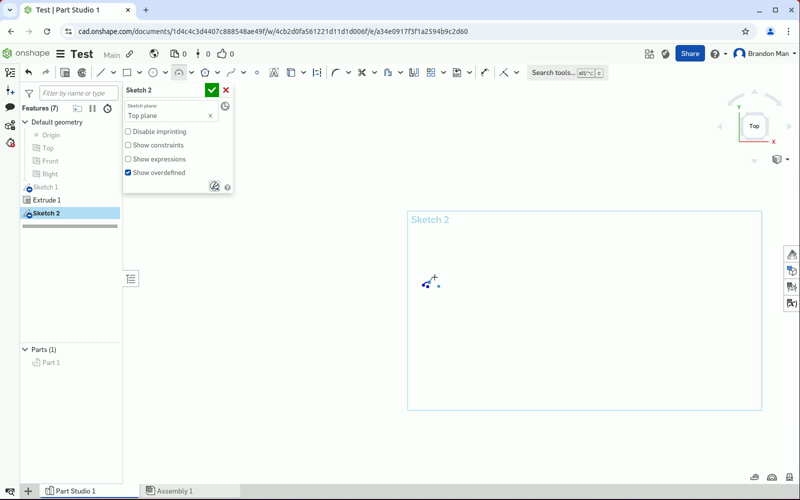
scroll(6)
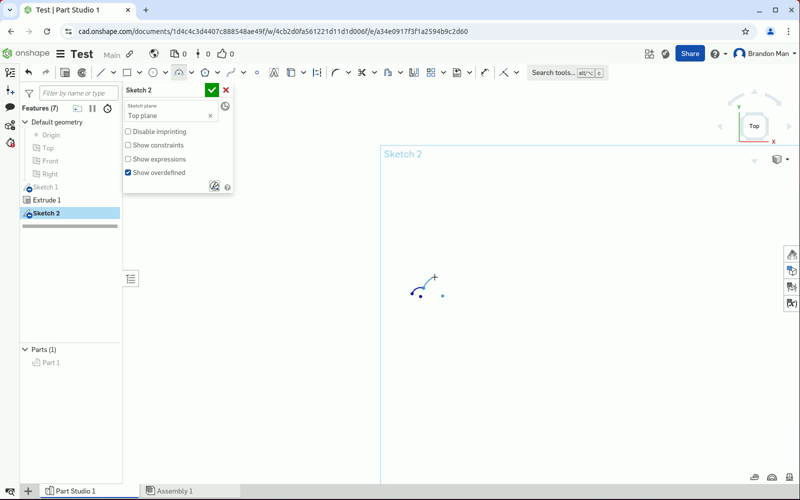
click(434, 276)
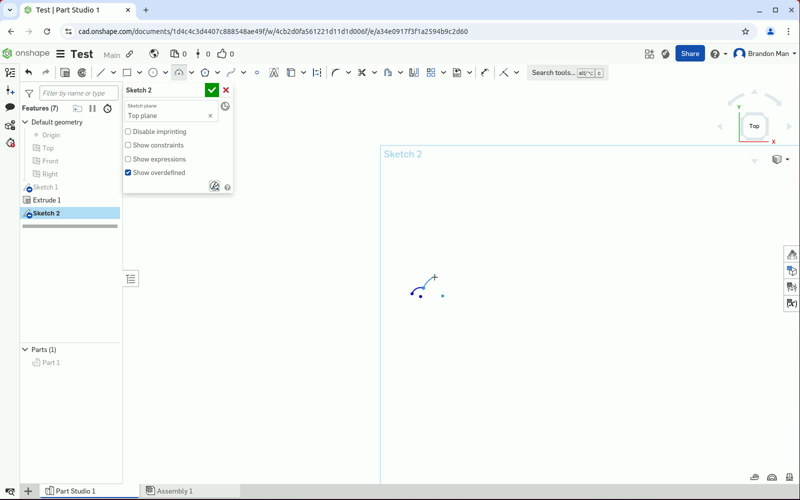
scroll(-6)
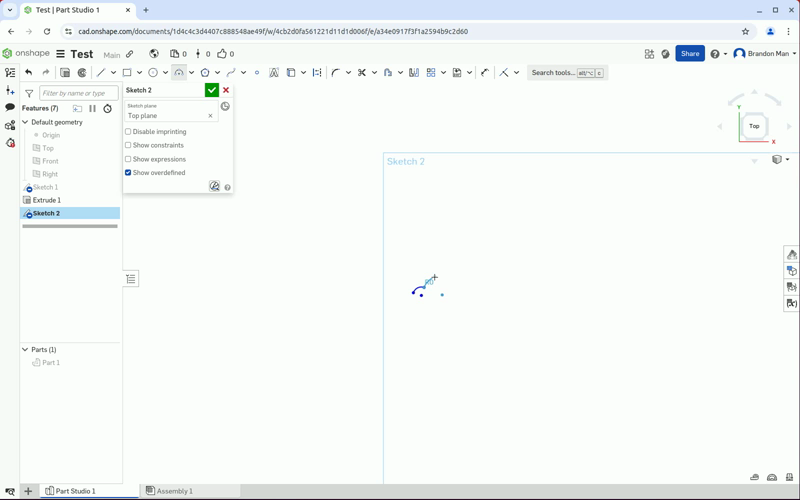
scroll(-6)
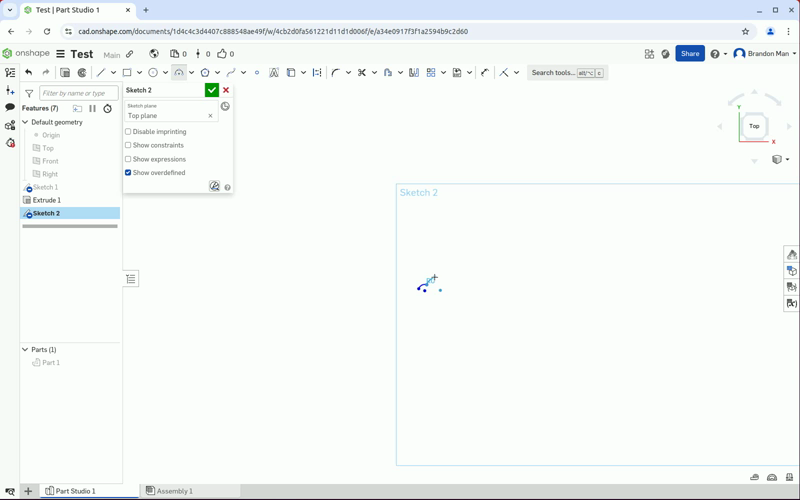
scroll(-6)
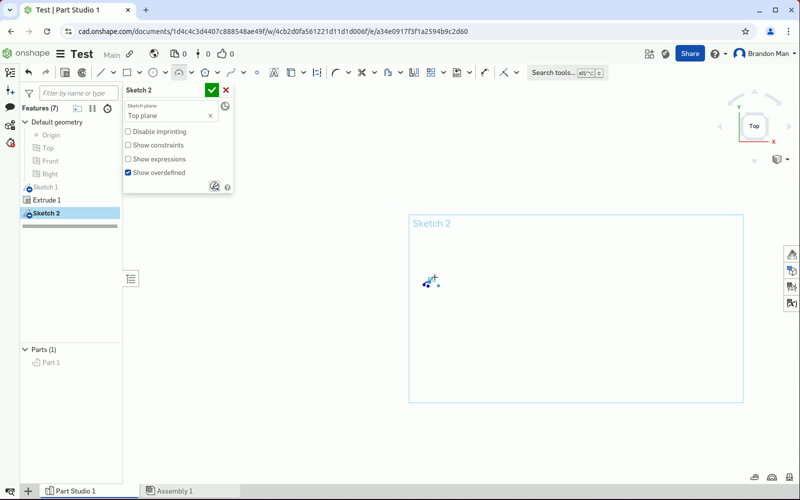
scroll(-6)
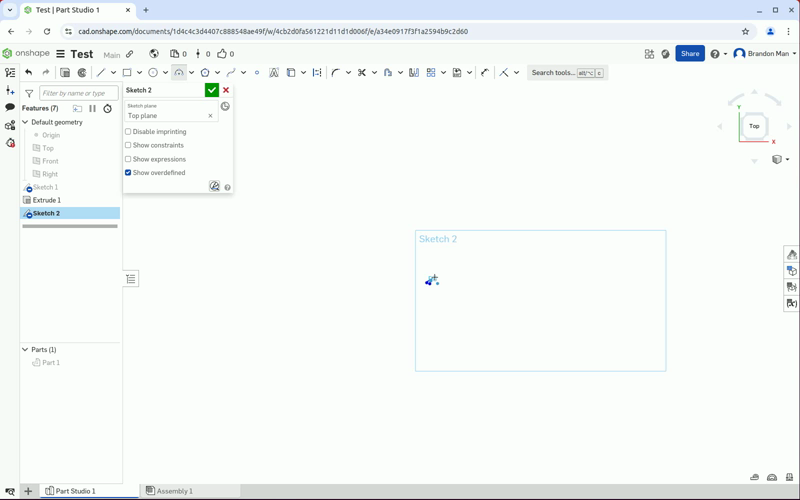
scroll(-6)
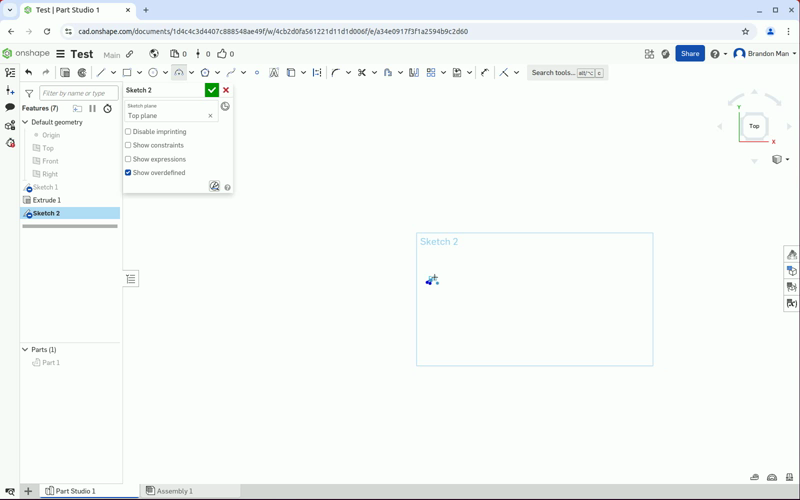
scroll(-6)
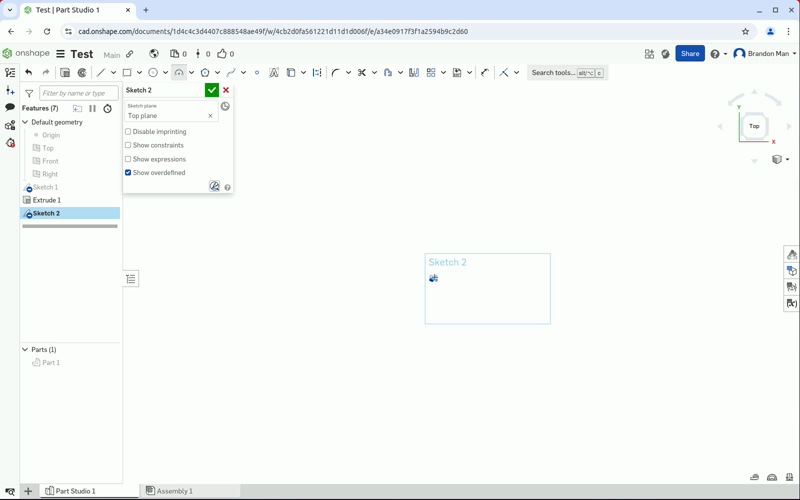
scroll(-6)
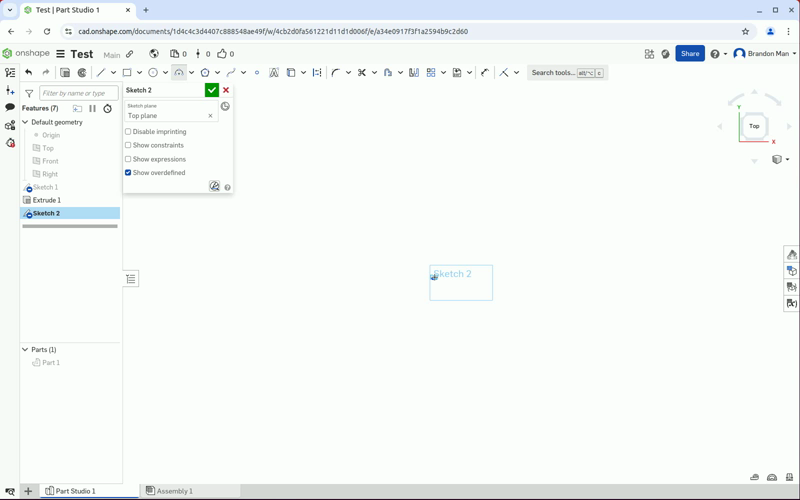
mouse_move(434, 276)
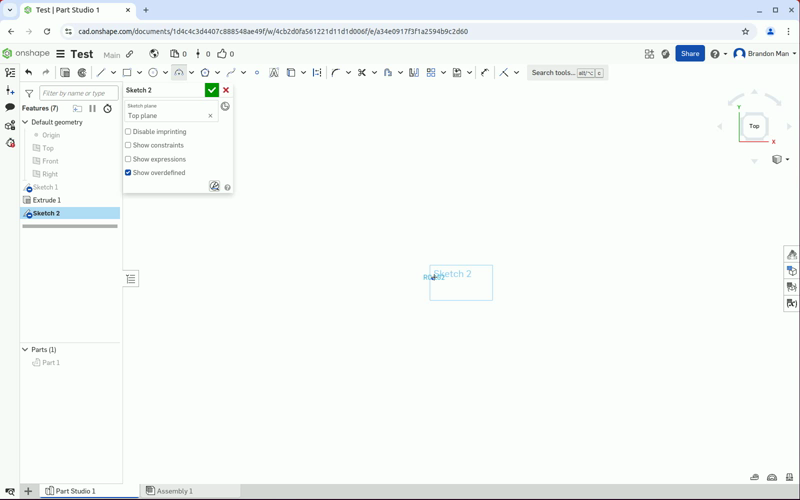
scroll(6)
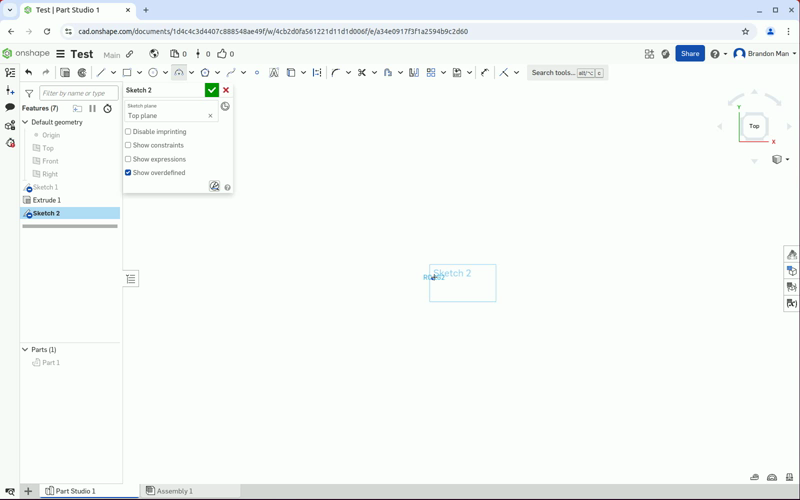
scroll(6)
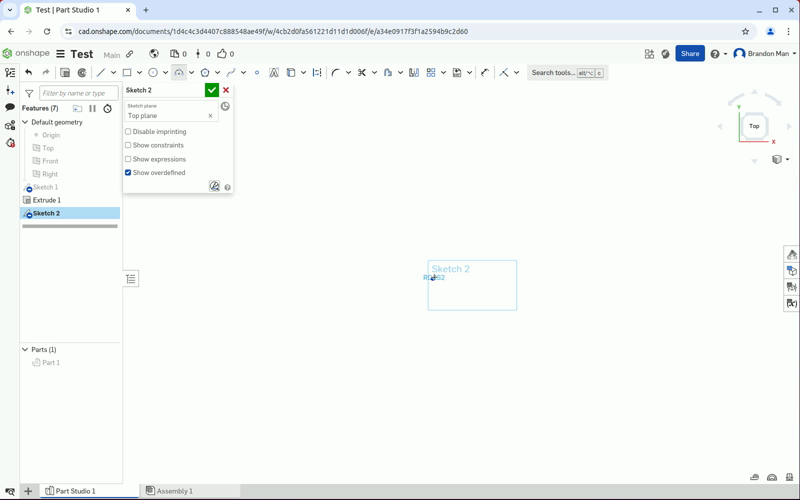
scroll(6)
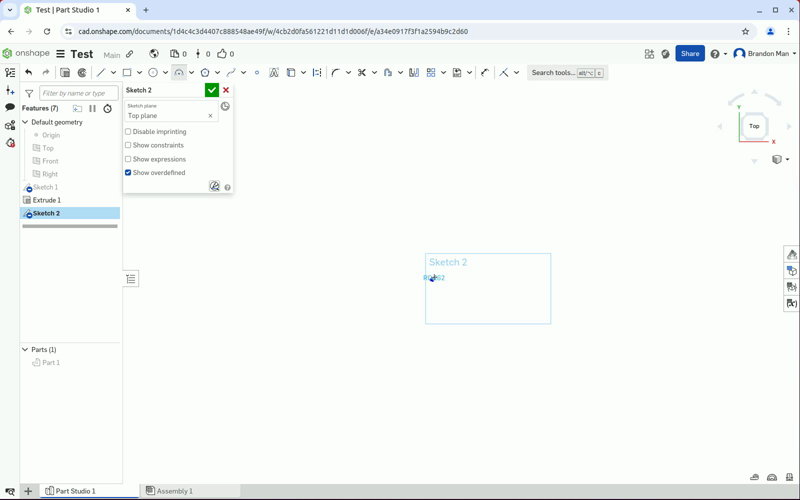
scroll(6)
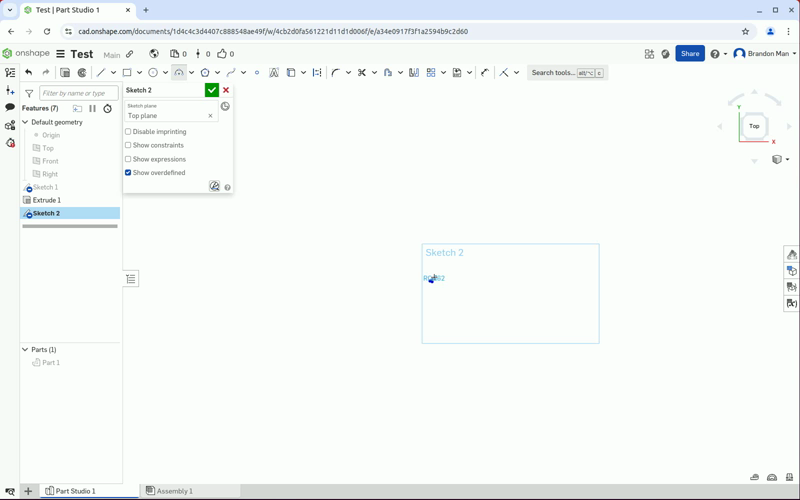
scroll(6)
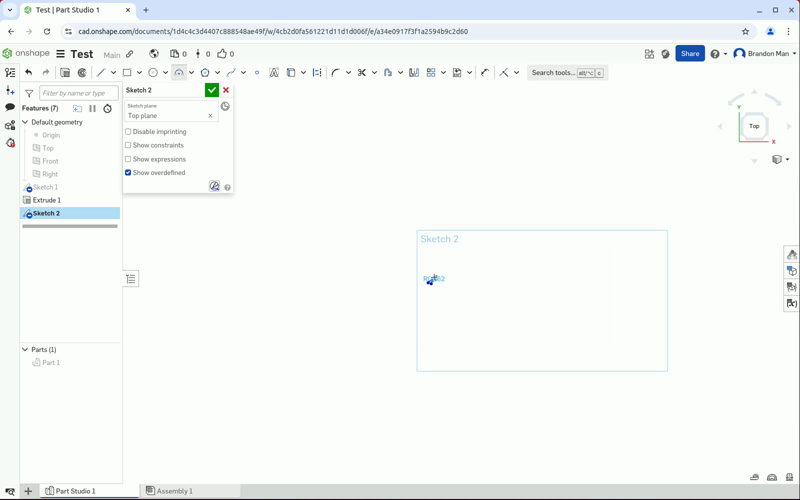
scroll(6)
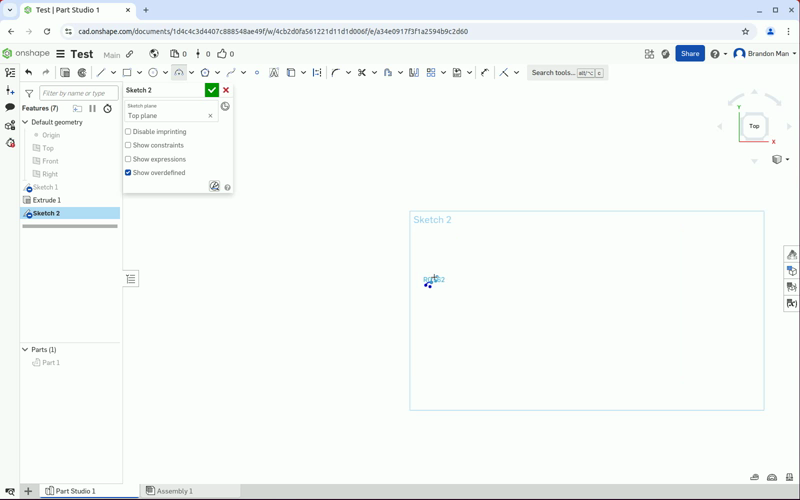
scroll(6)
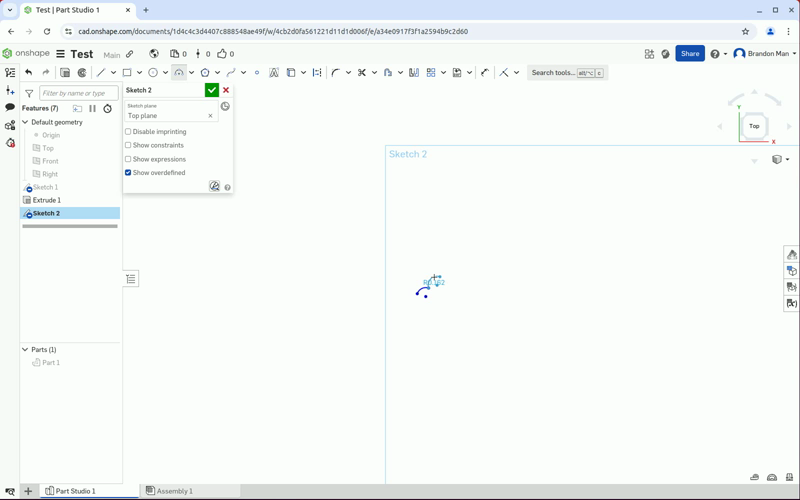
click(434, 276)
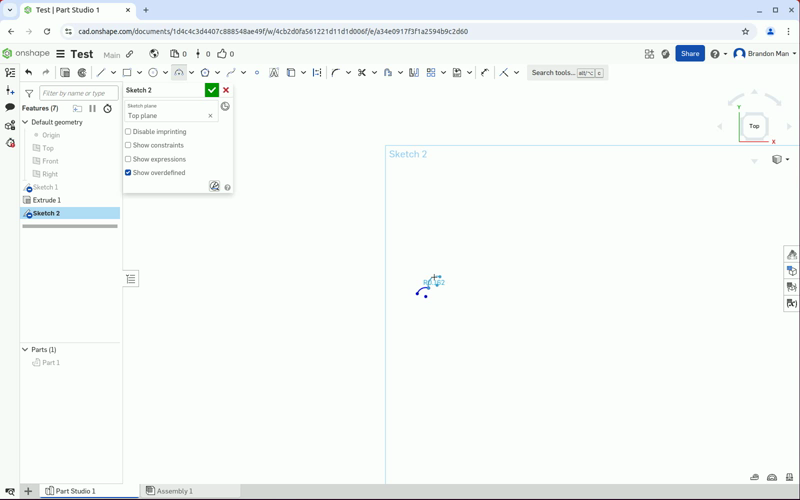
scroll(-6)
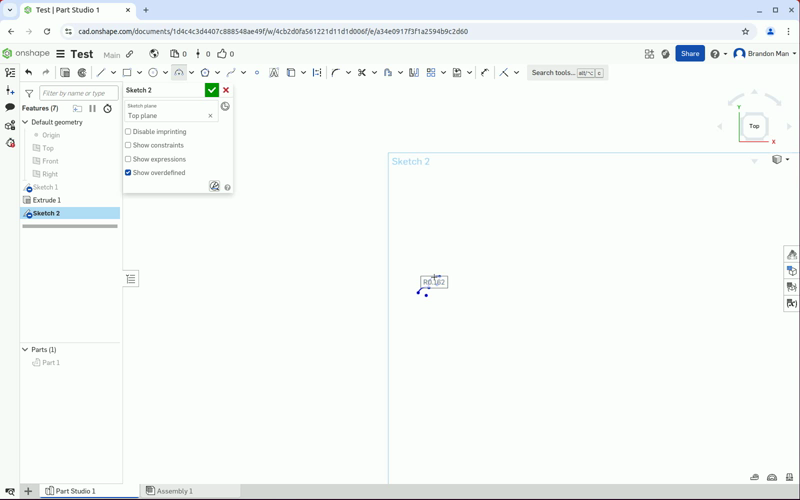
scroll(-6)
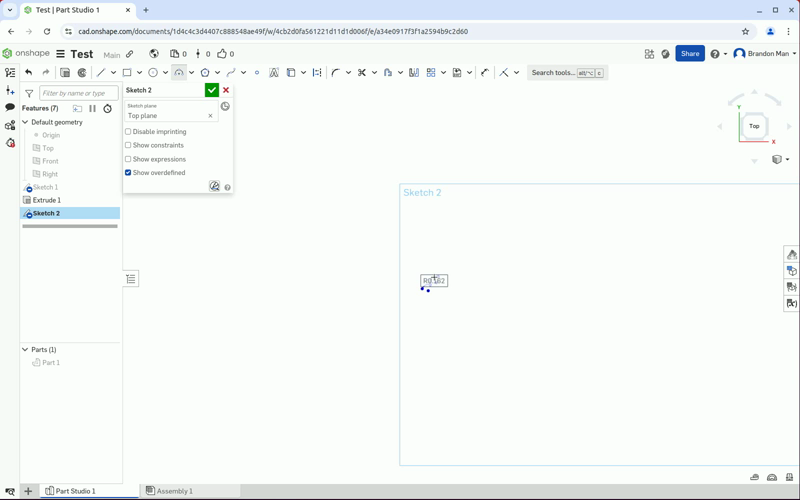
scroll(-6)
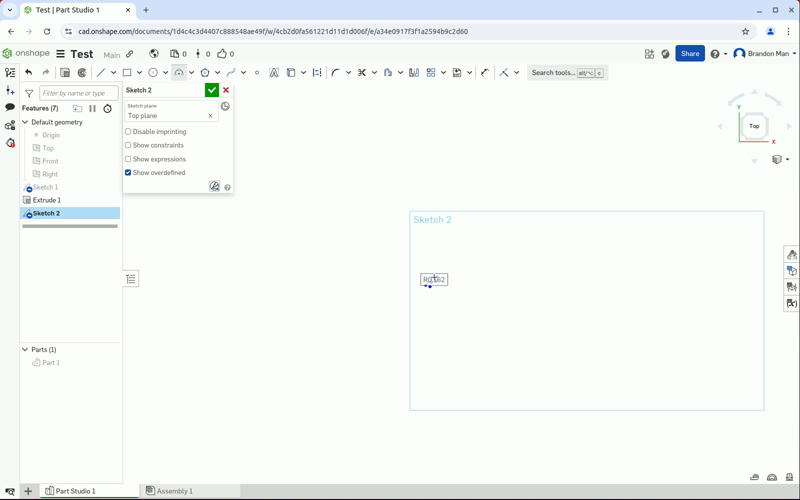
scroll(-6)
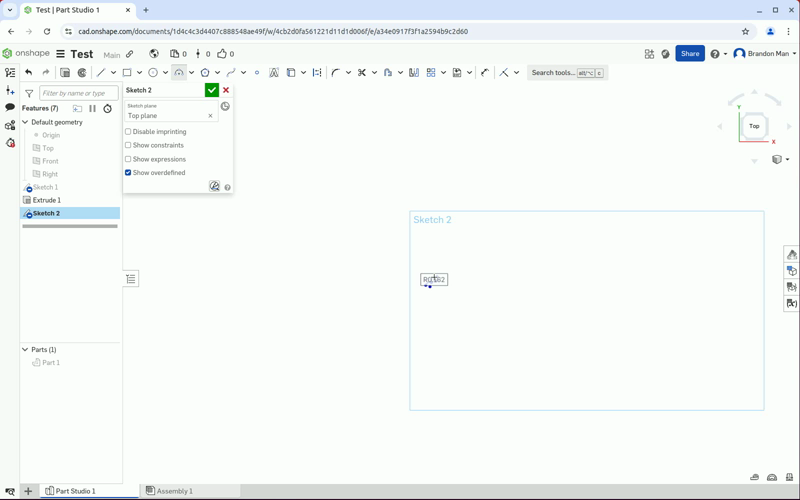
scroll(-6)
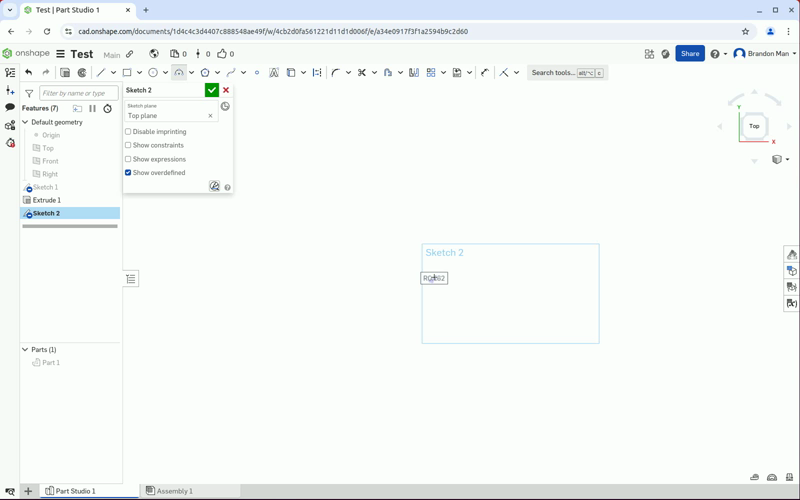
scroll(-6)
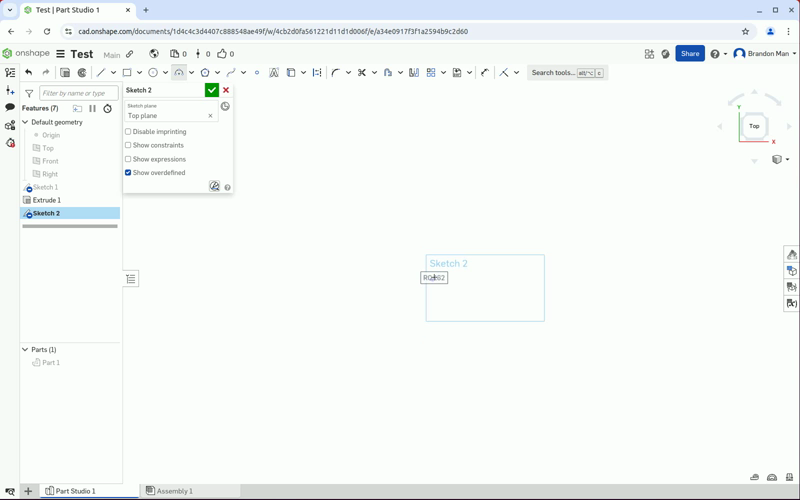
scroll(-6)
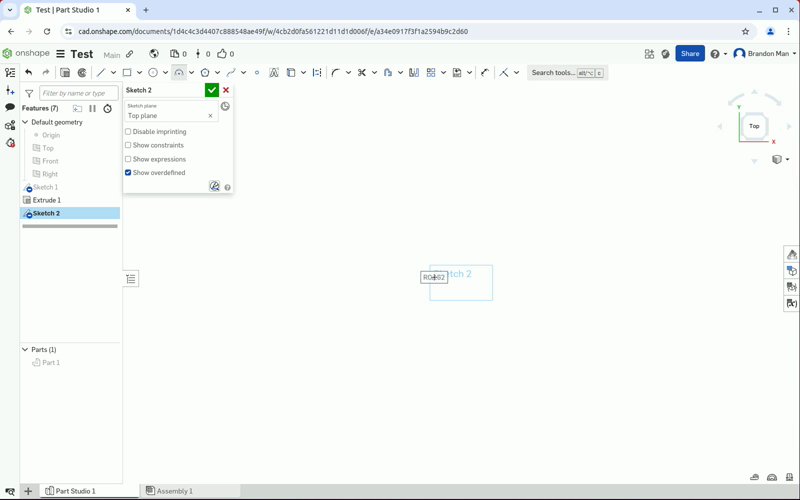
key_up(shift)
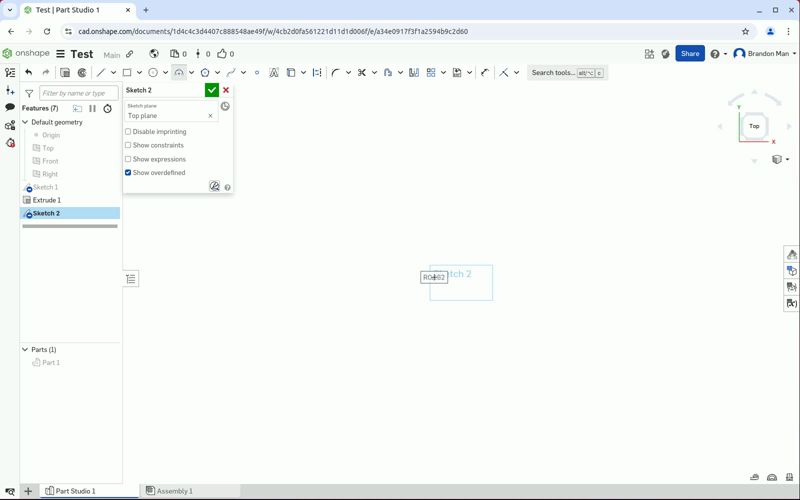
key(esc)
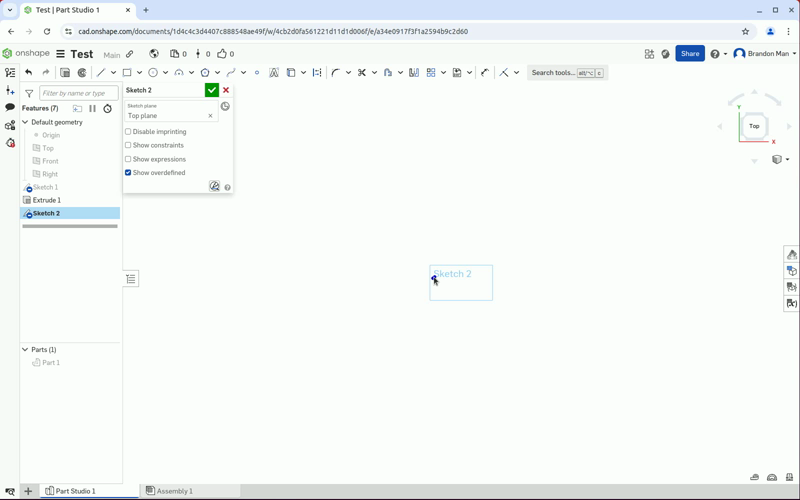
key(l)
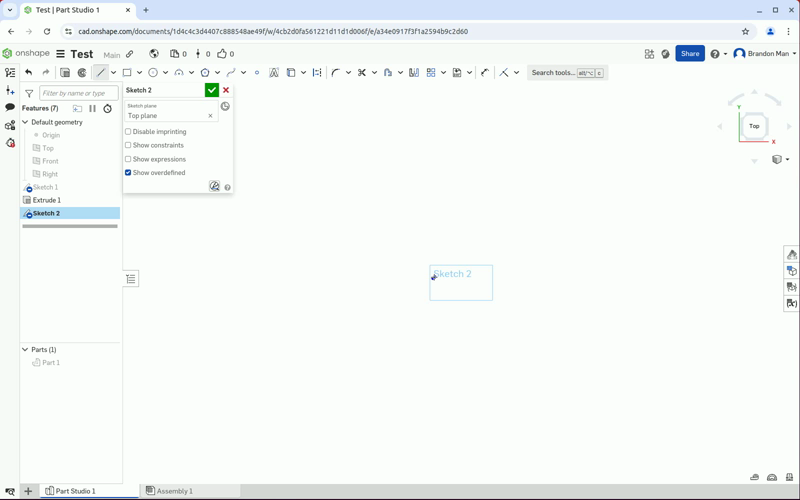
mouse_move(434, 276)
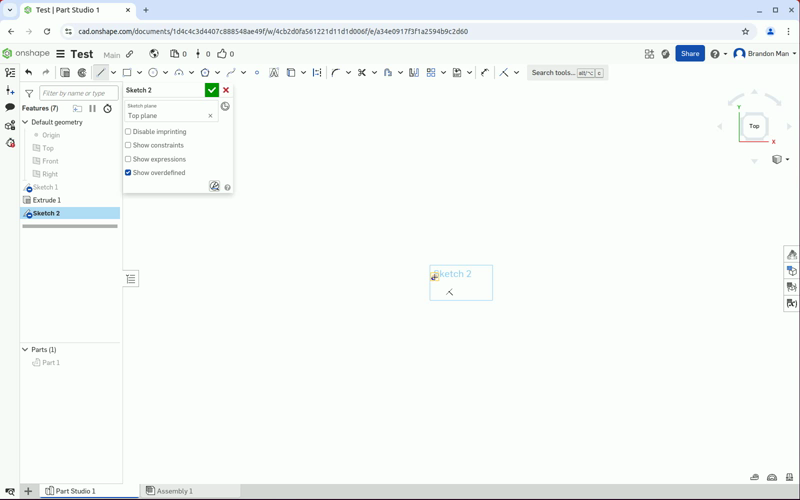
scroll(6)
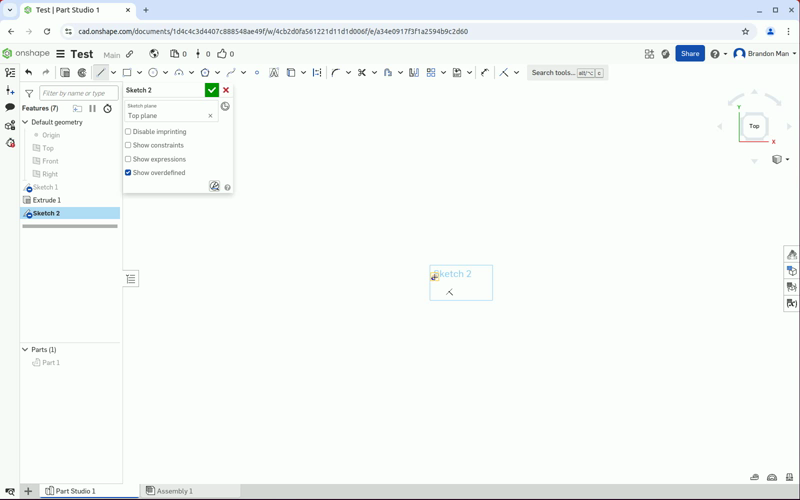
scroll(6)
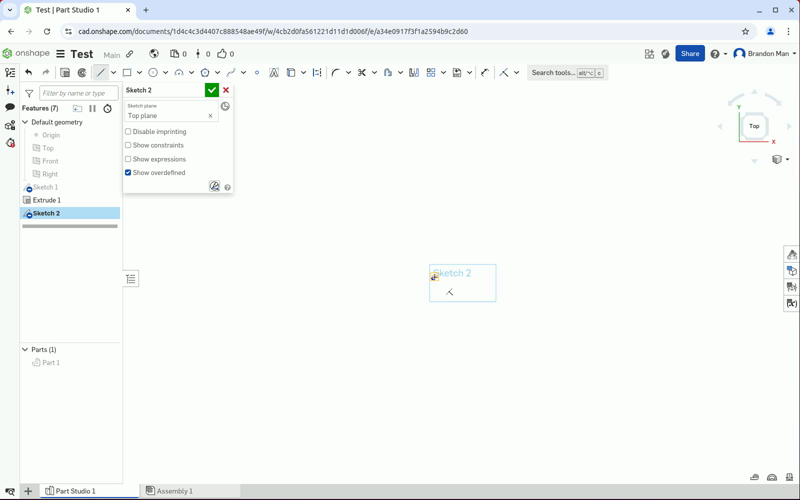
scroll(6)
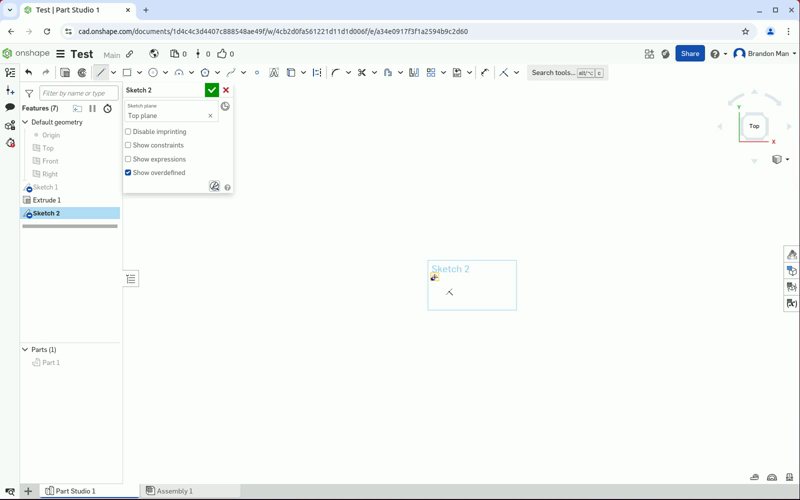
scroll(6)
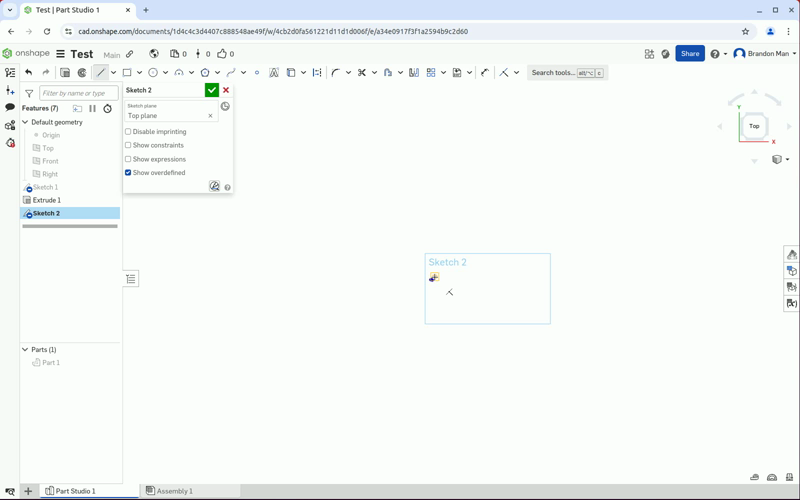
scroll(6)
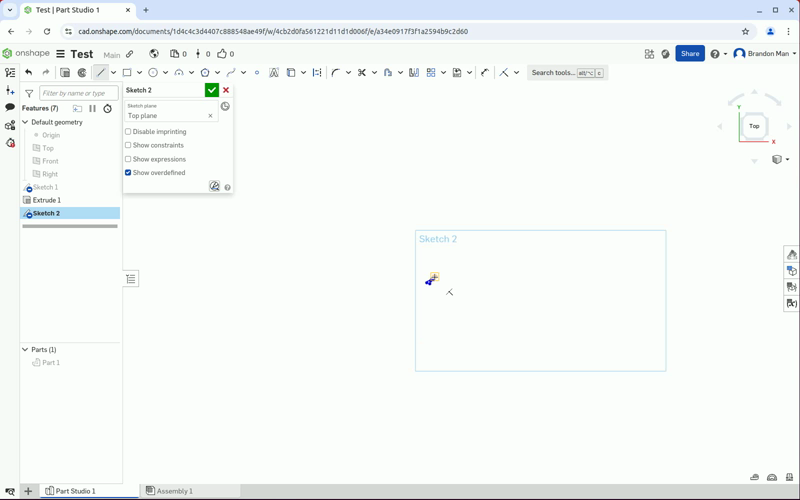
scroll(6)
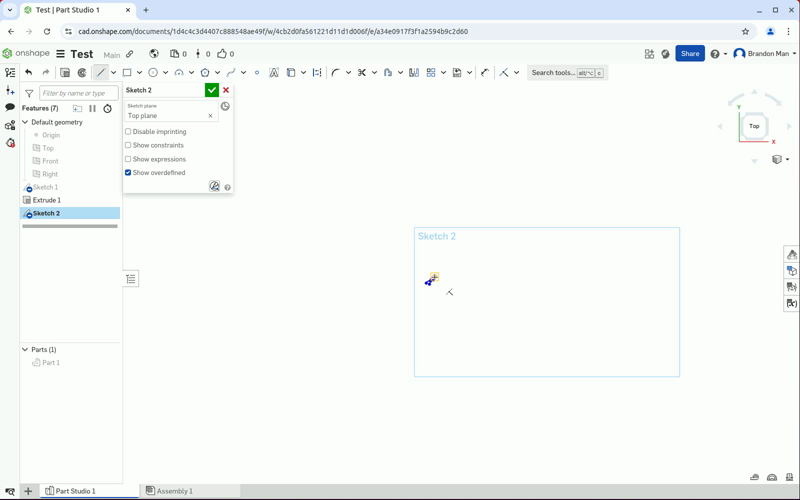
scroll(6)
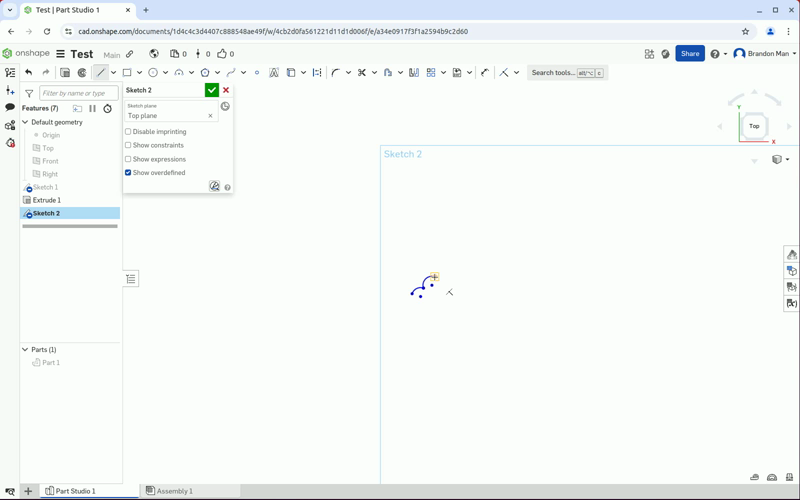
click(434, 276)
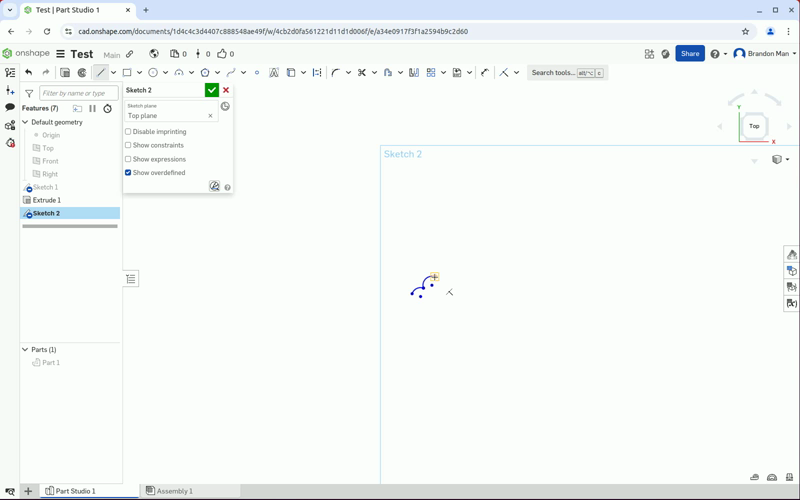
scroll(-6)
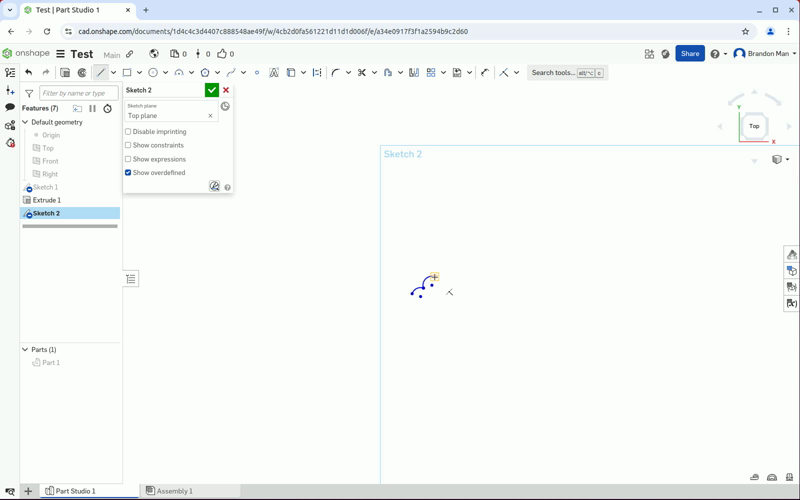
scroll(-6)
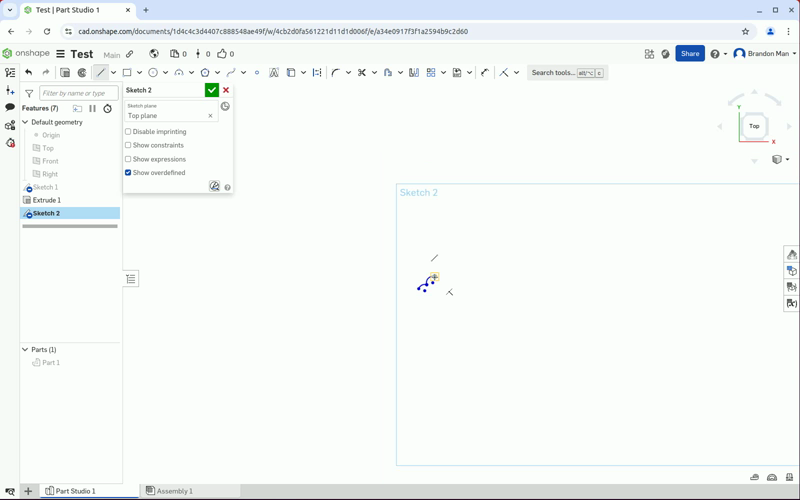
scroll(-6)
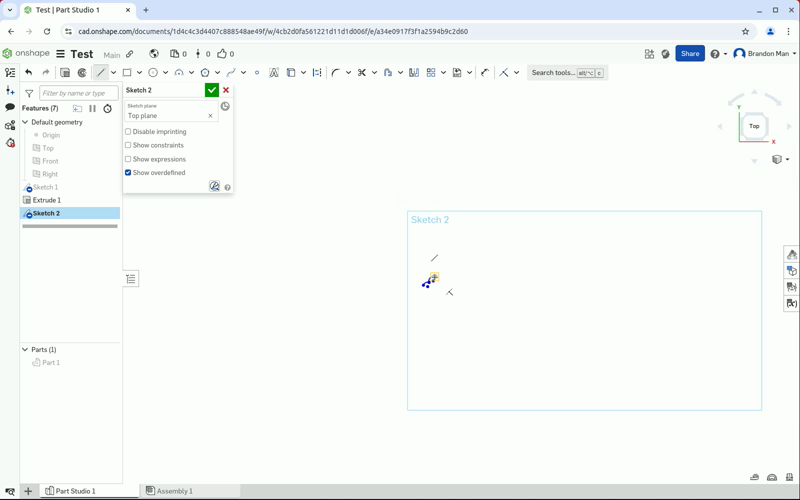
scroll(-6)
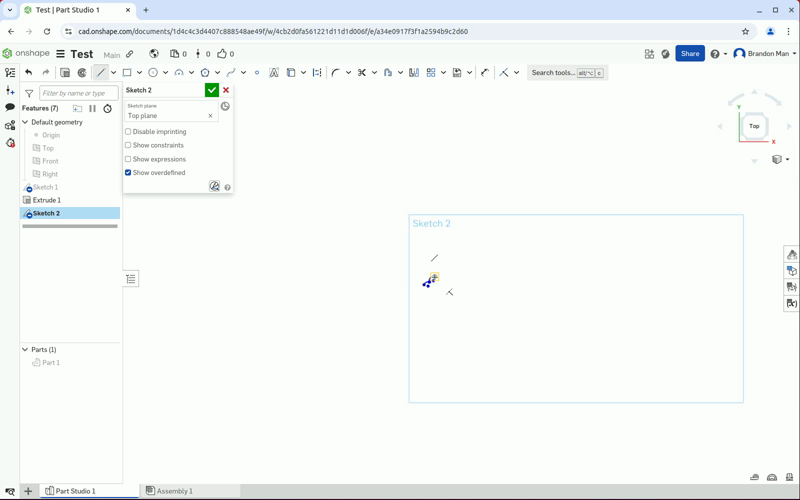
scroll(-6)
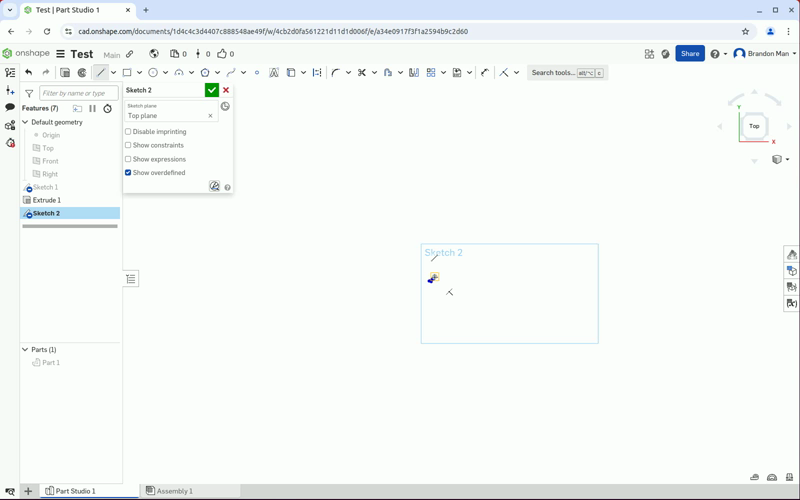
scroll(-6)
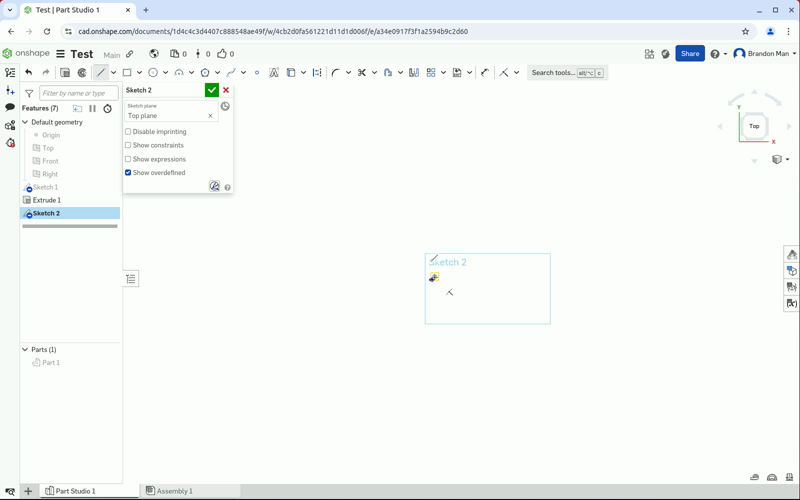
scroll(-6)
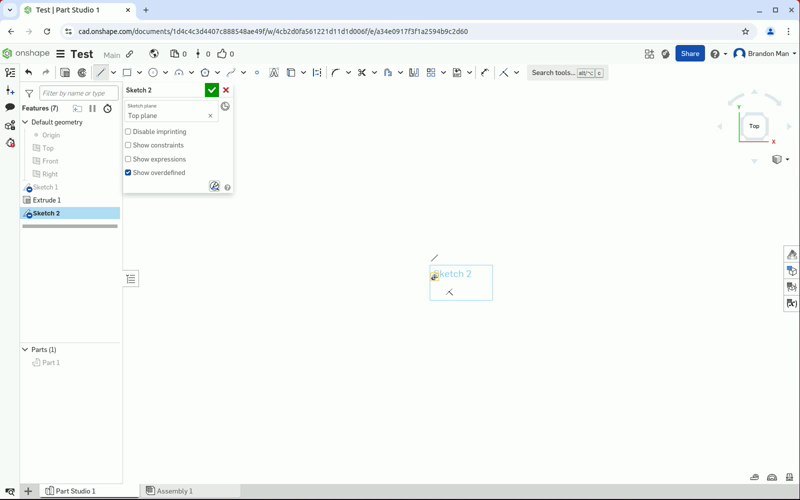
mouse_move(464, 276)
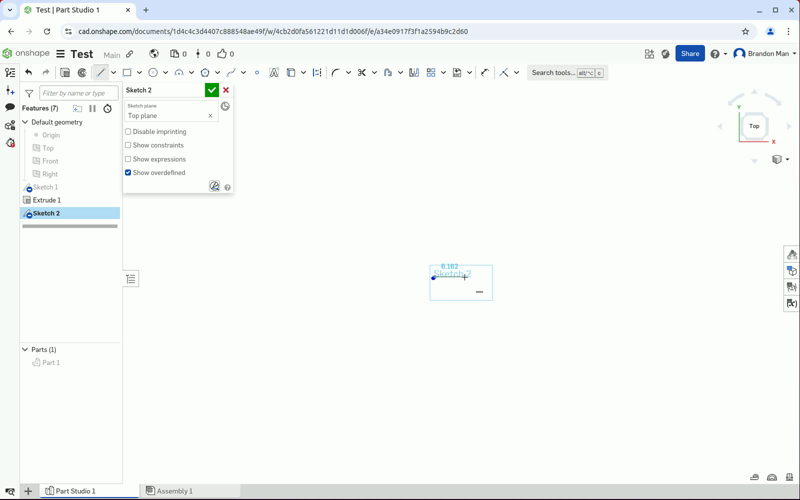
key_down(shift)
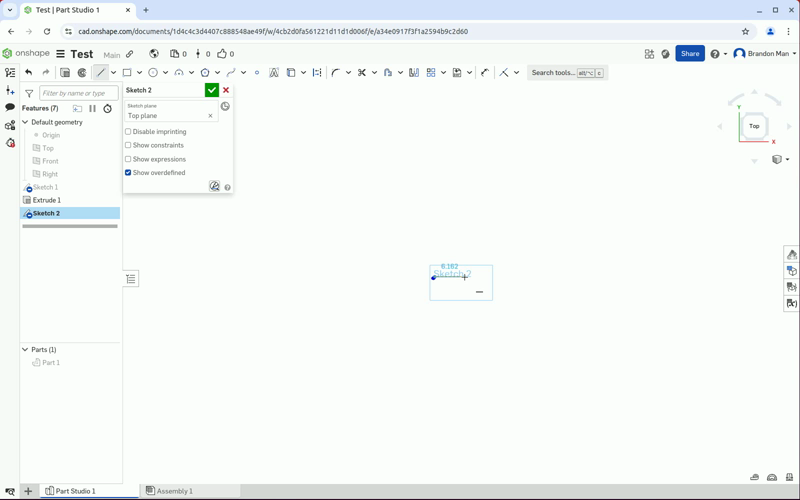
mouse_move(432, 278)
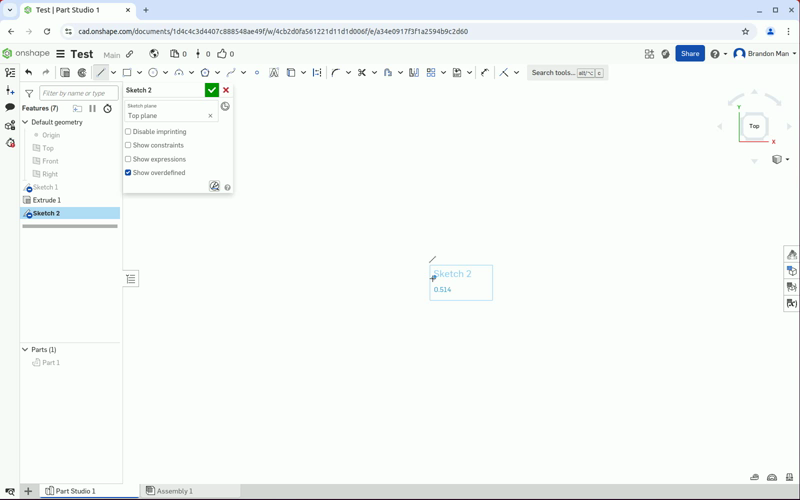
scroll(6)
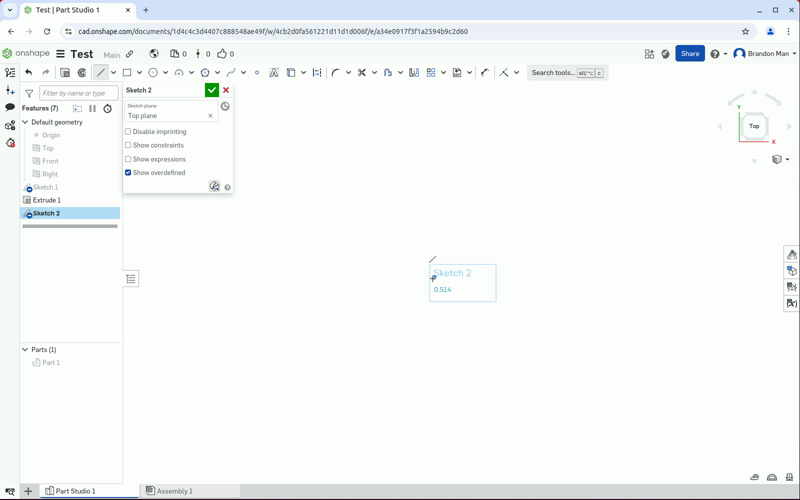
scroll(6)
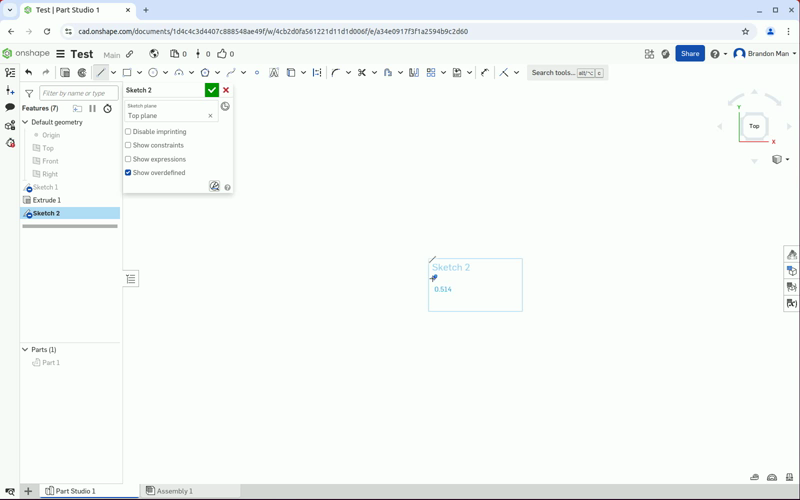
scroll(6)
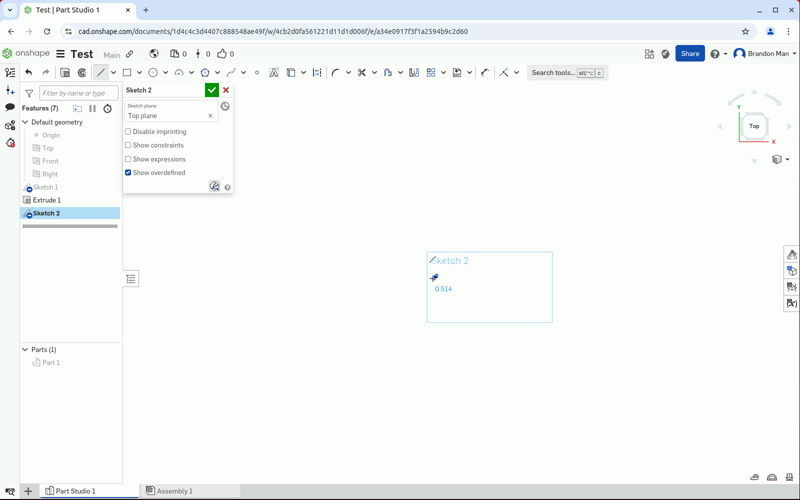
scroll(6)
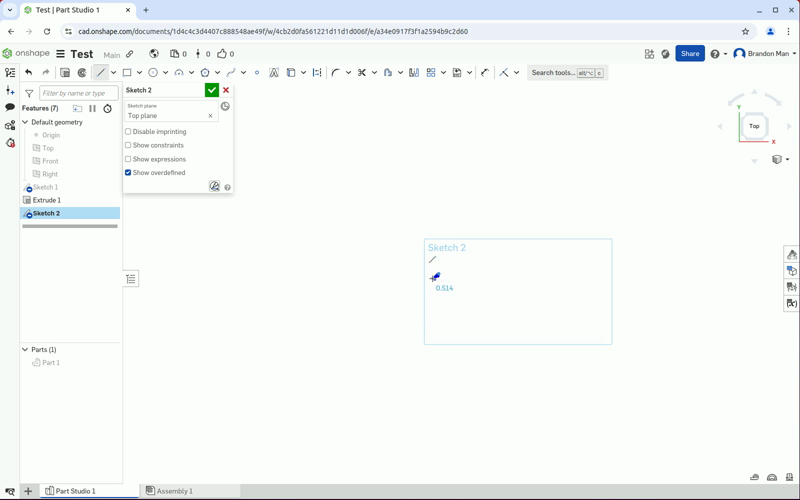
scroll(6)
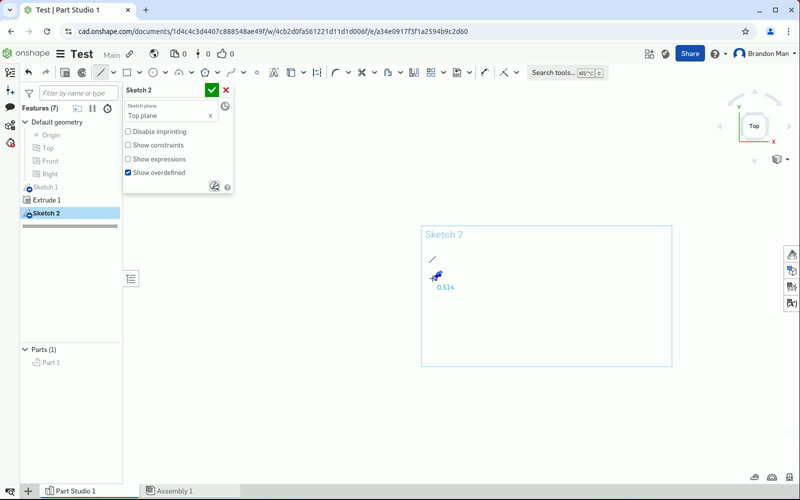
scroll(6)
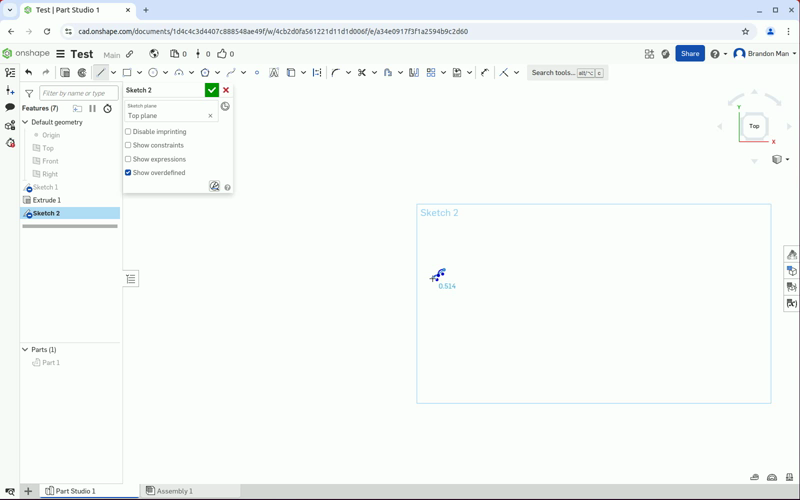
scroll(6)
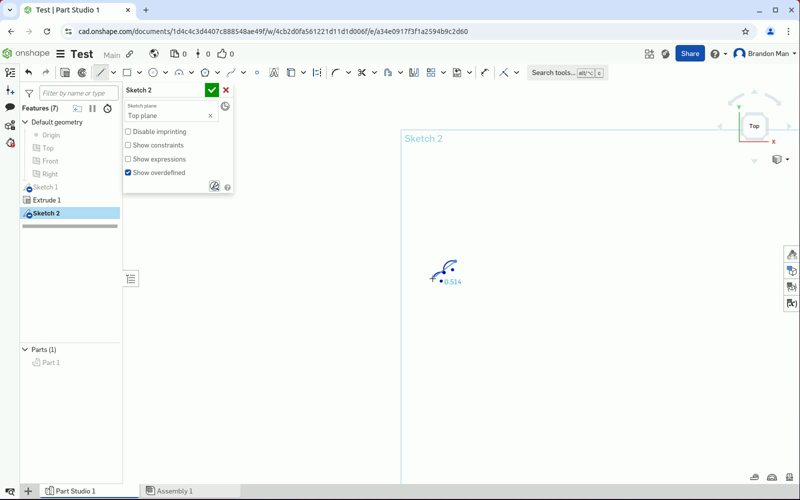
key_up(shift)
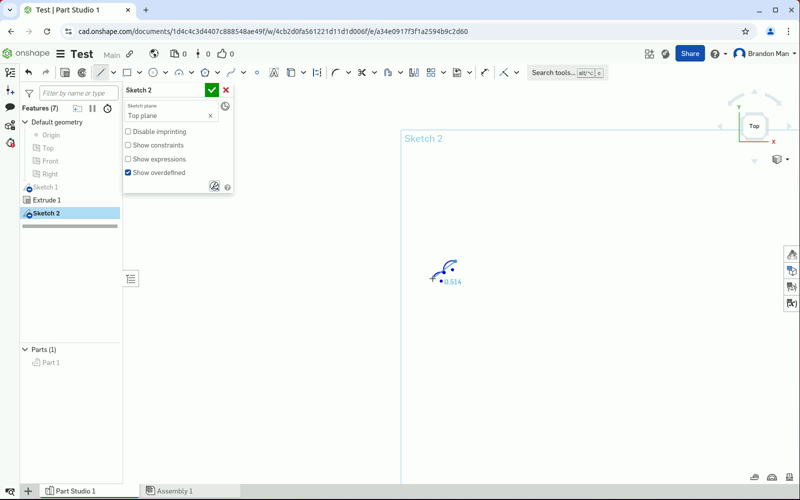
click(432, 278)
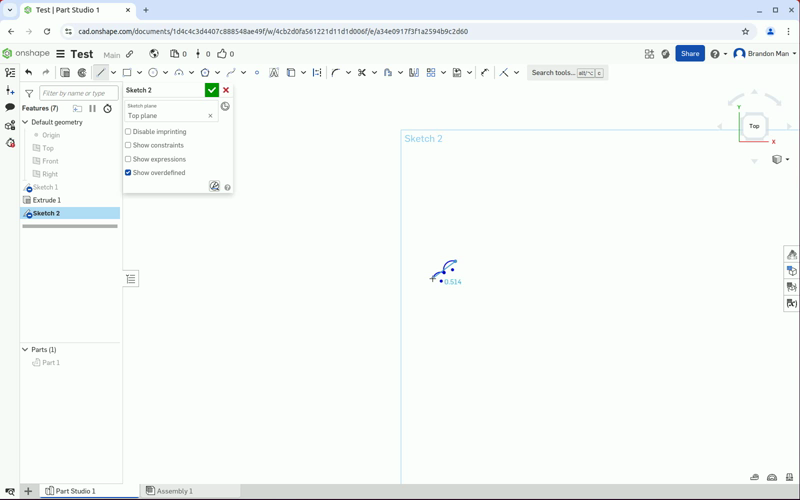
scroll(-6)
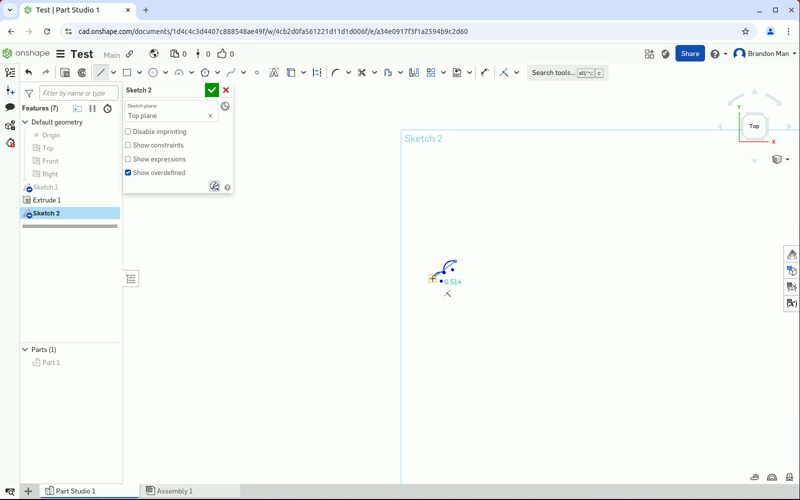
scroll(-6)
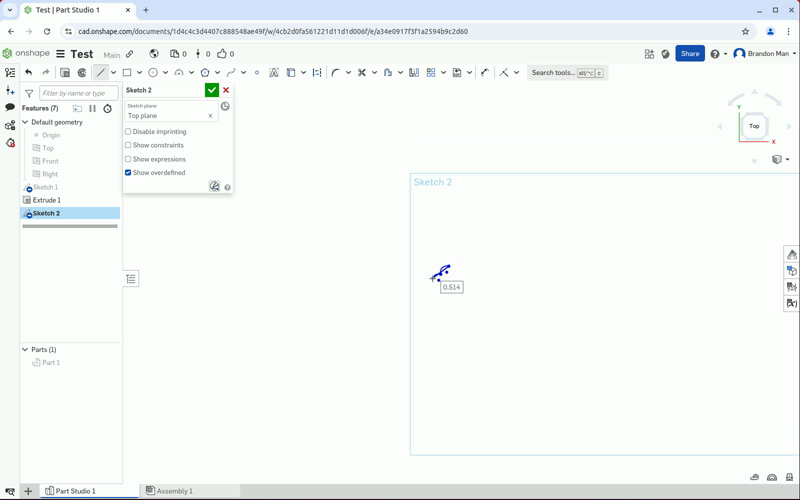
scroll(-6)
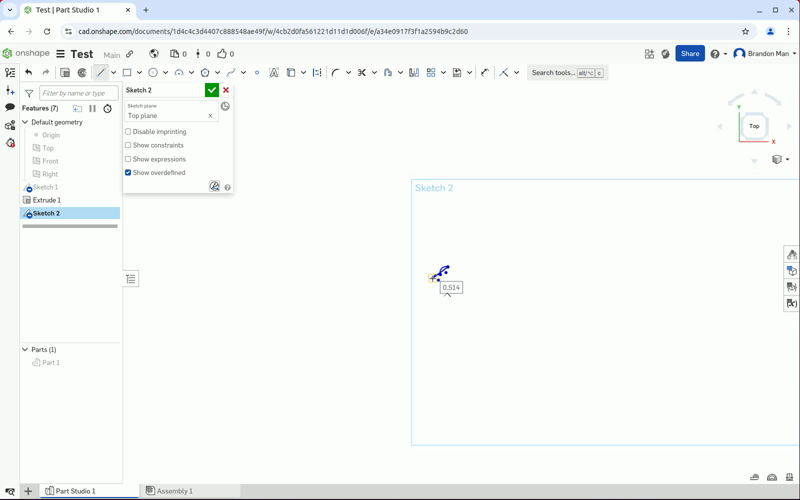
scroll(-6)
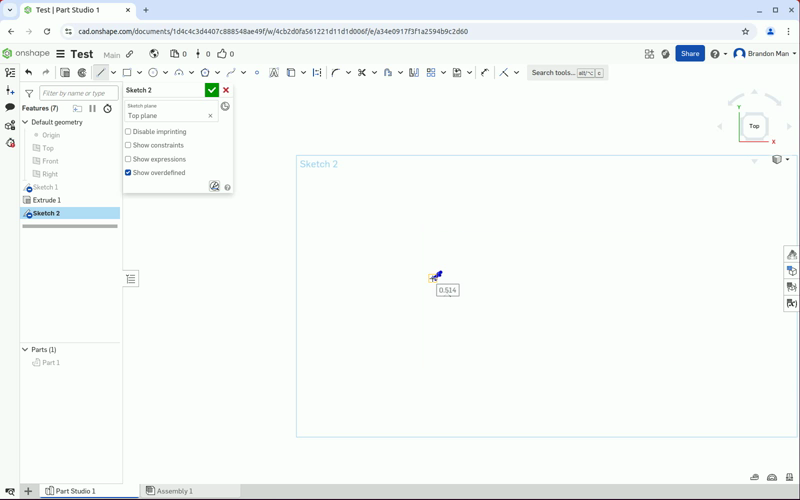
scroll(-6)
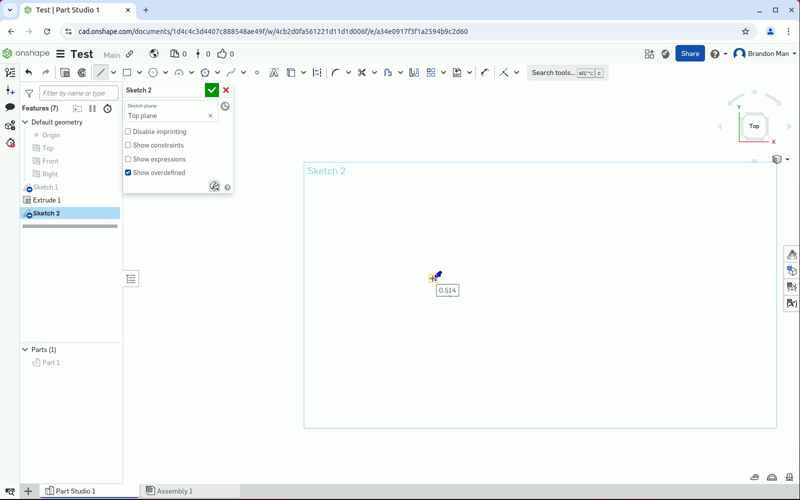
scroll(-6)
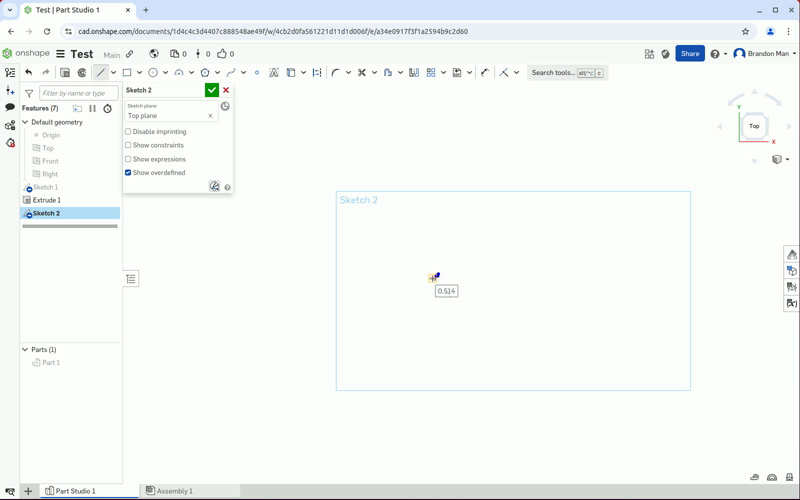
scroll(-6)
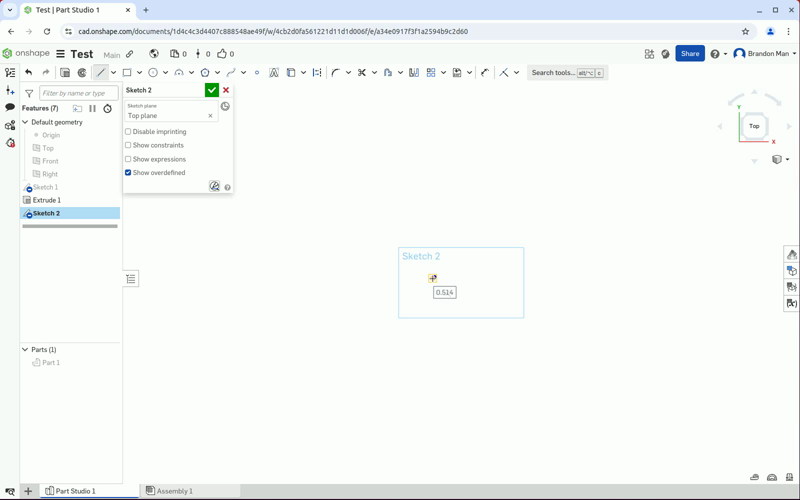
key(esc)
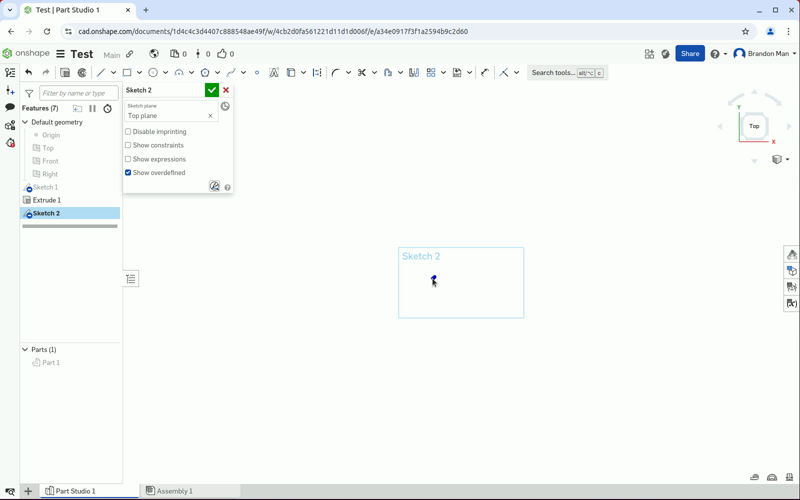
mouse_move(433, 277)
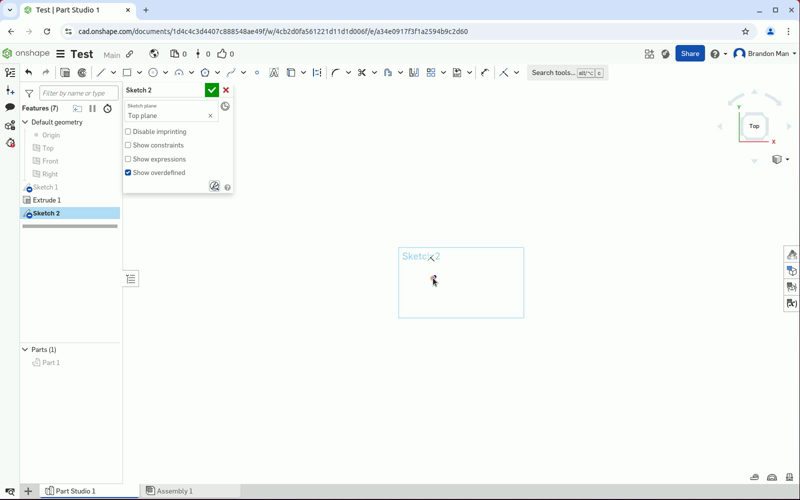
scroll(6)
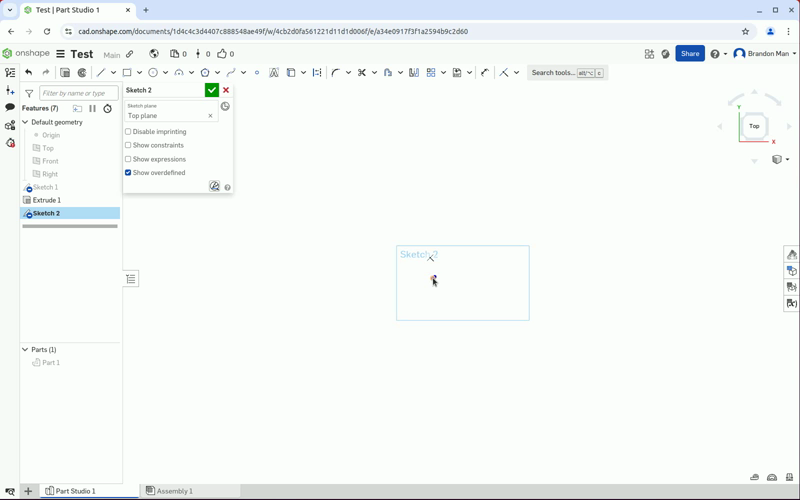
scroll(6)
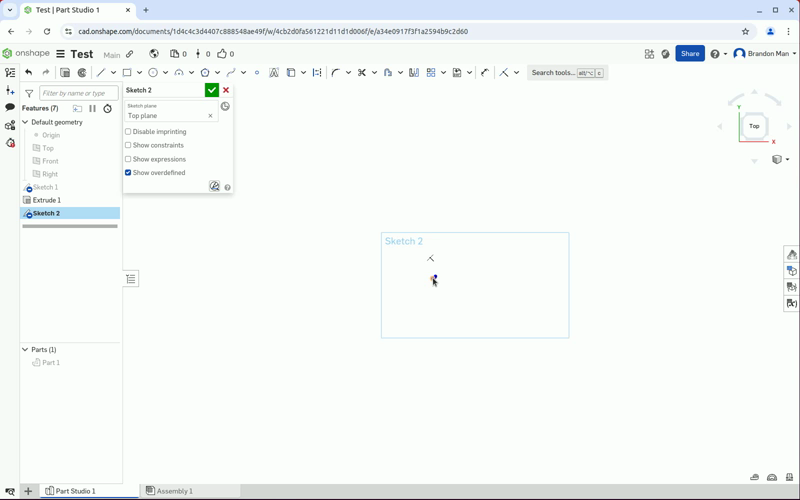
scroll(6)
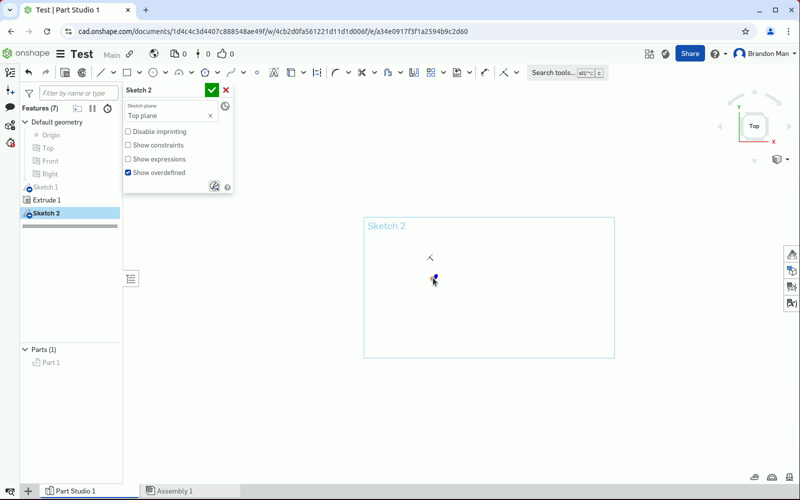
scroll(6)
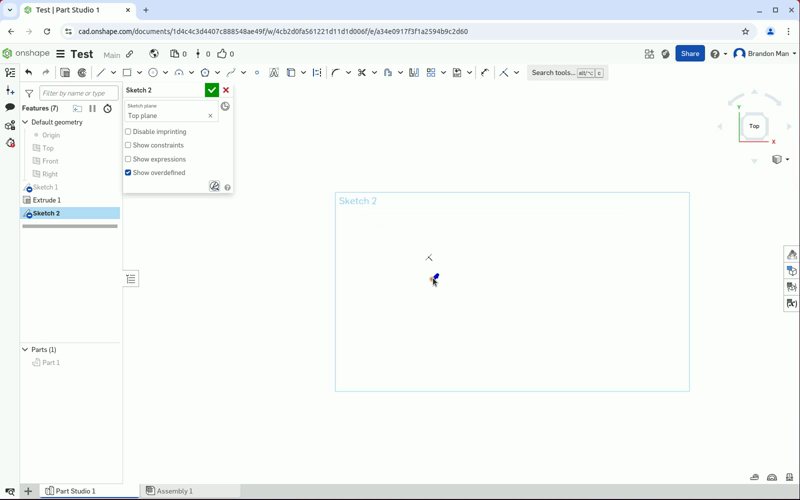
scroll(6)
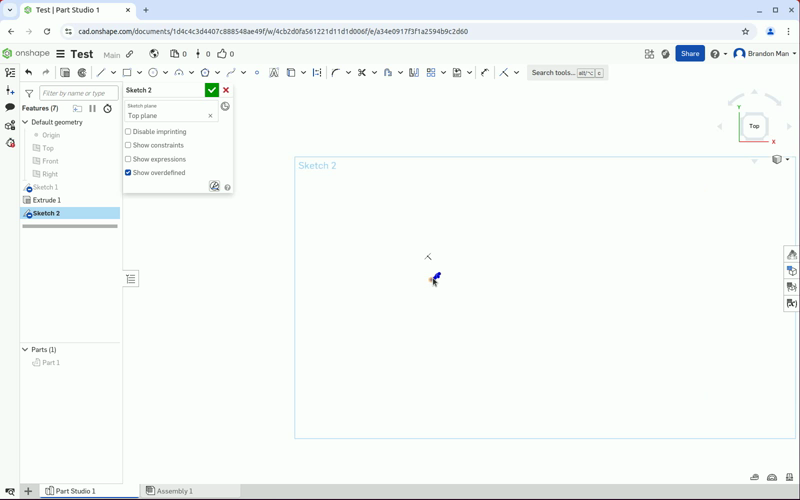
scroll(6)
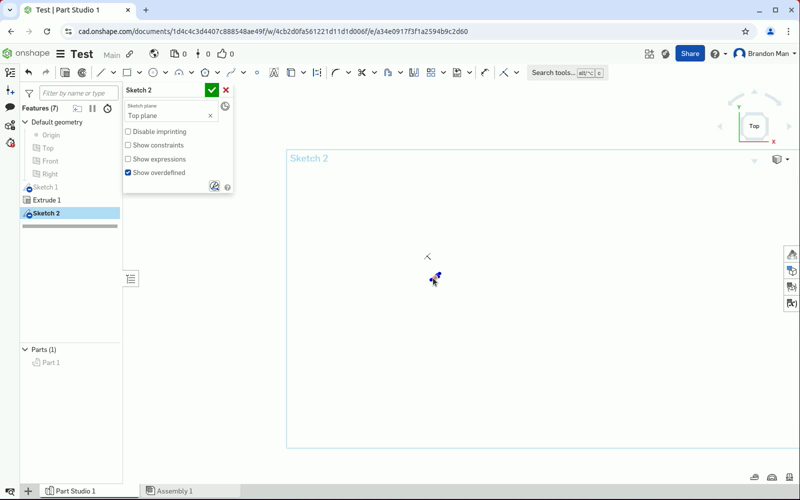
scroll(6)
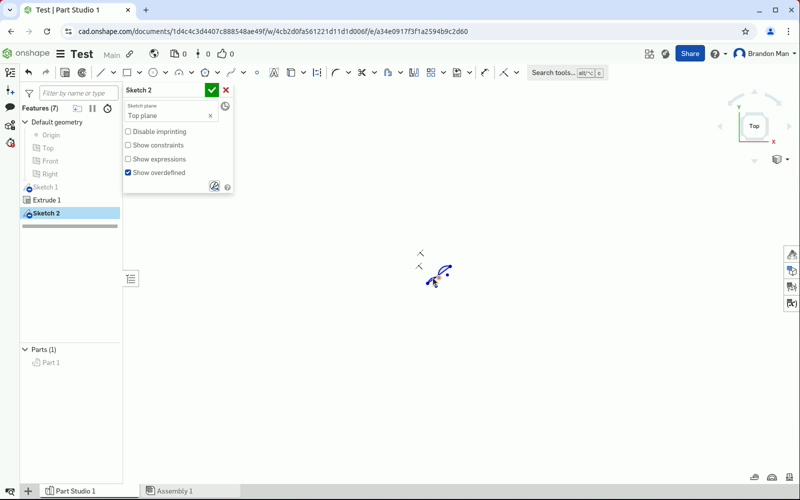
click(433, 277)
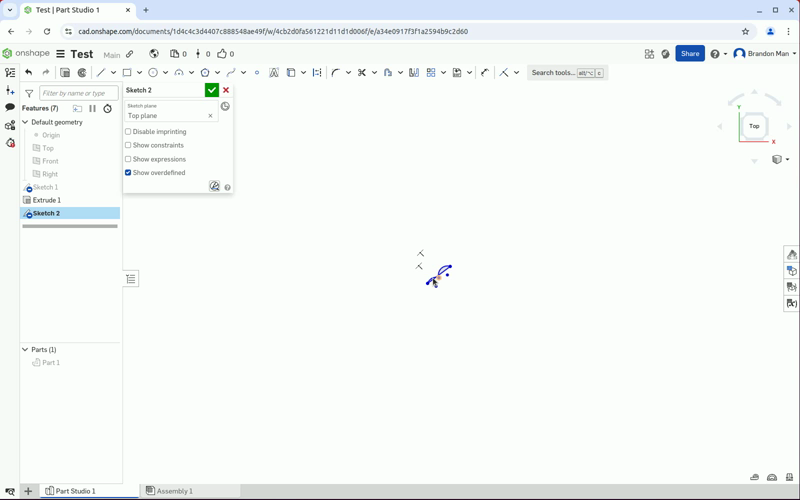
scroll(-6)
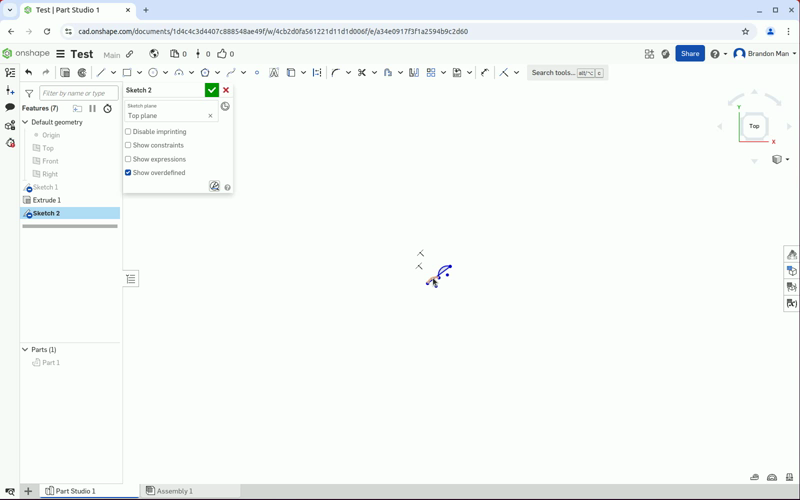
scroll(-6)
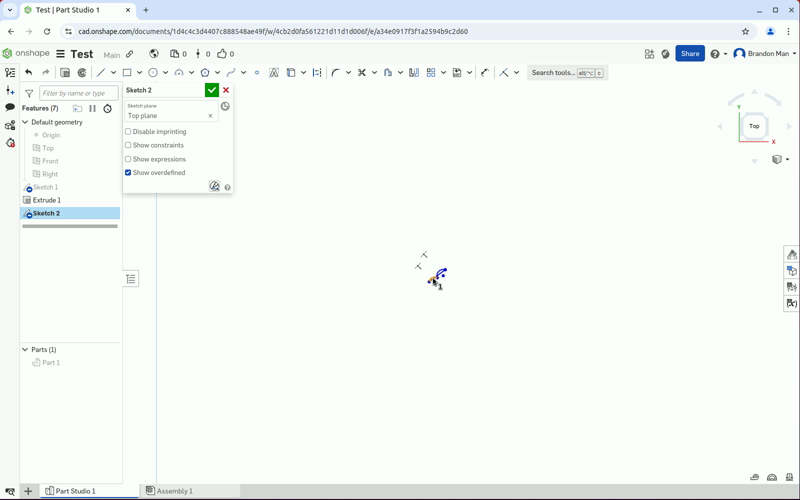
scroll(-6)
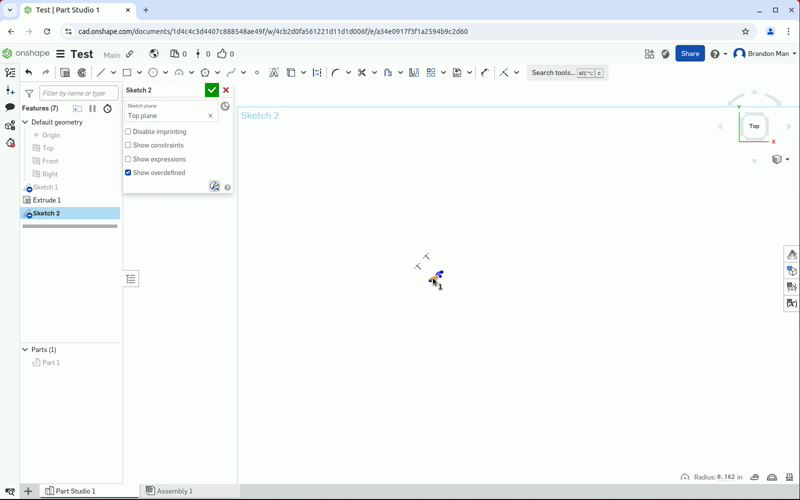
scroll(-6)
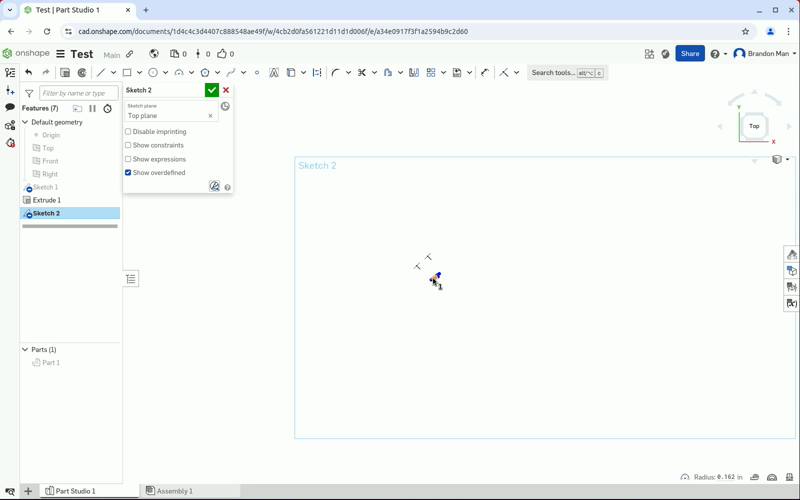
scroll(-6)
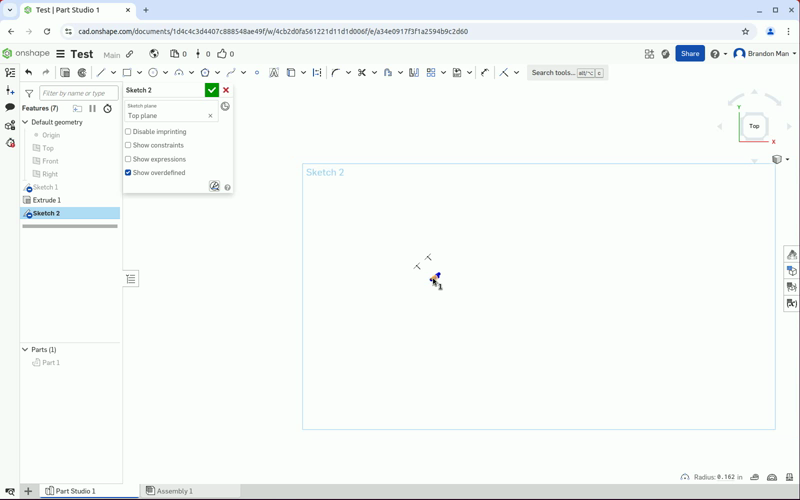
scroll(-6)
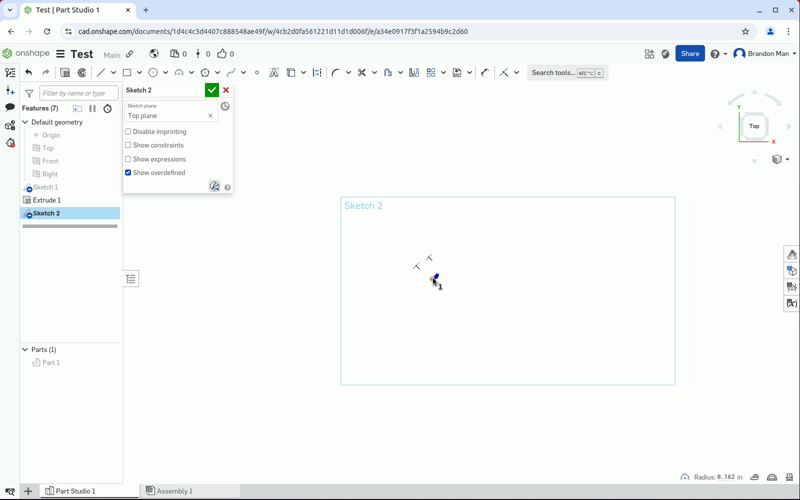
scroll(-6)
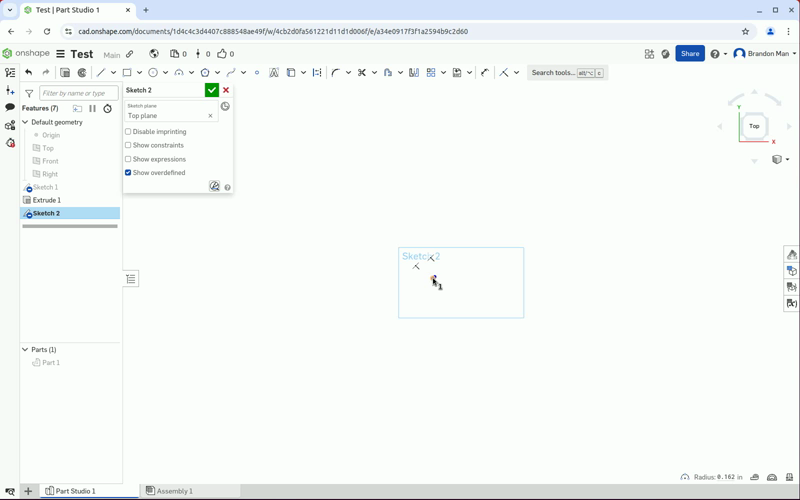
mouse_move(73, 352)
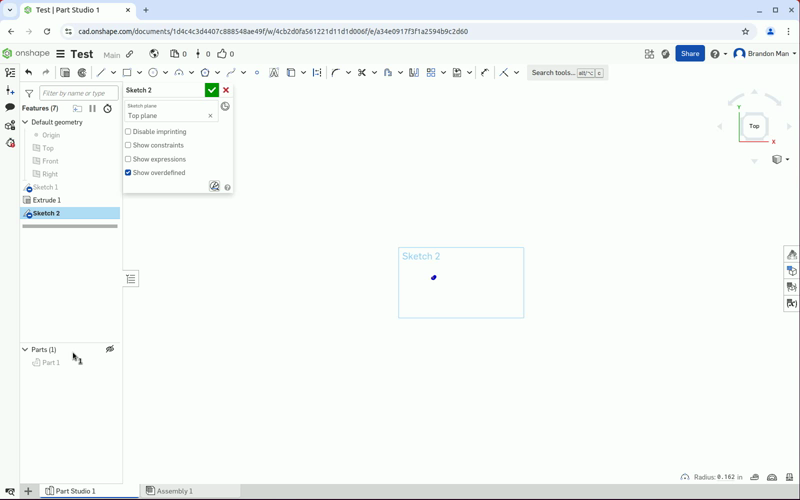
key(shift+y)
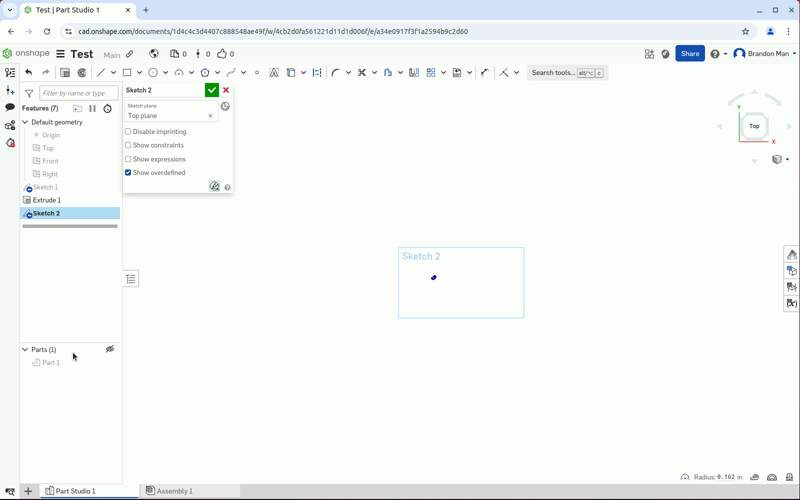
key(shift+e)
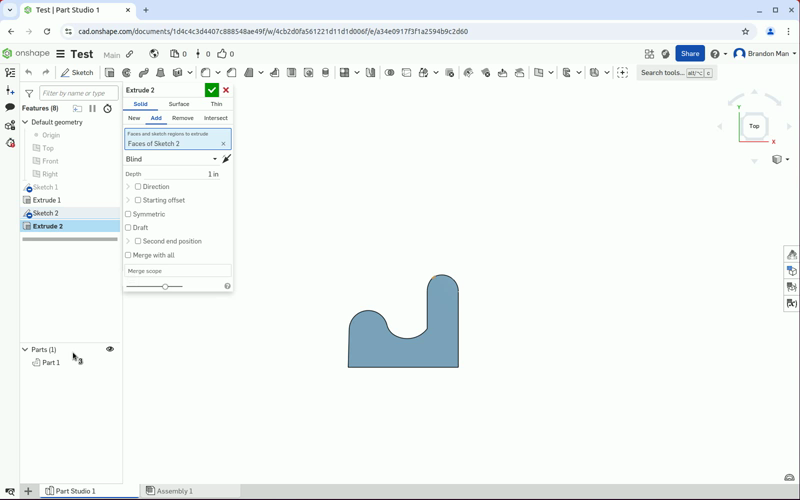
mouse_move(143, 106)
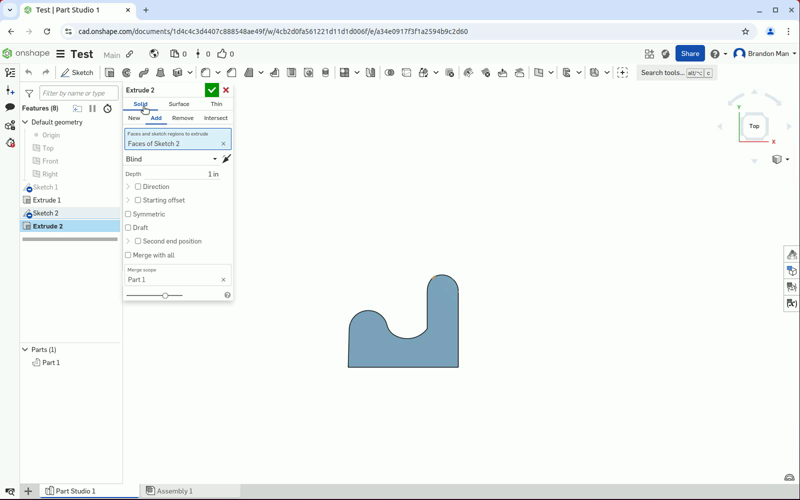
click(143, 106)
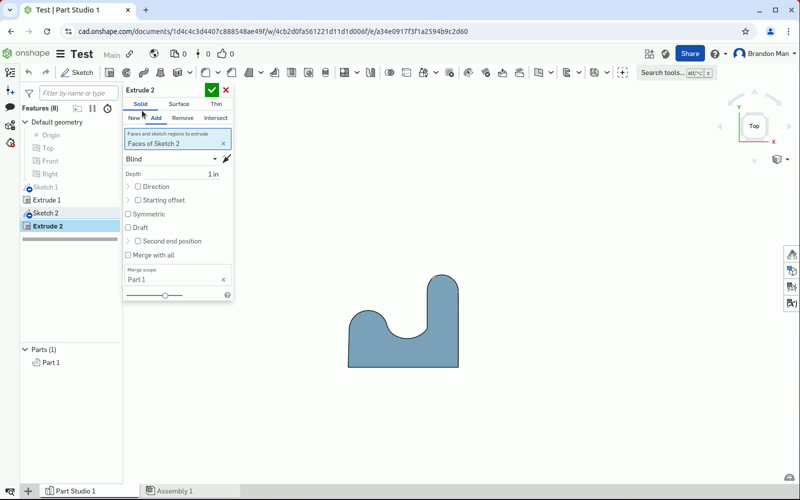
mouse_move(137, 120)
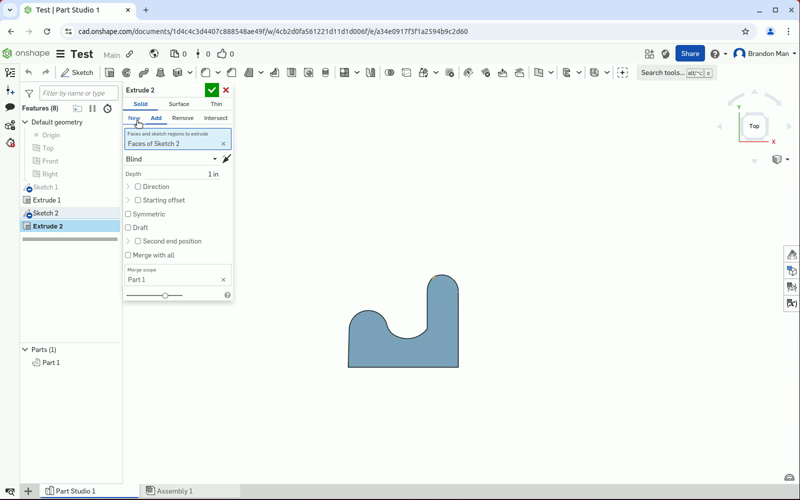
click(137, 120)
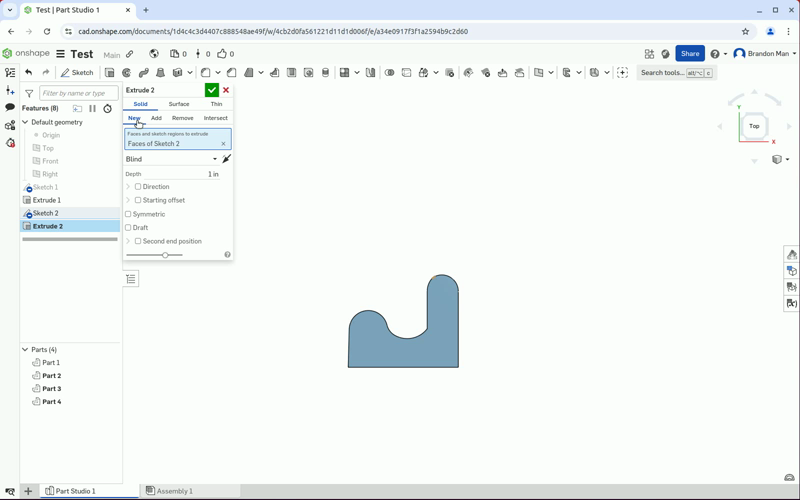
key(tab, 4)
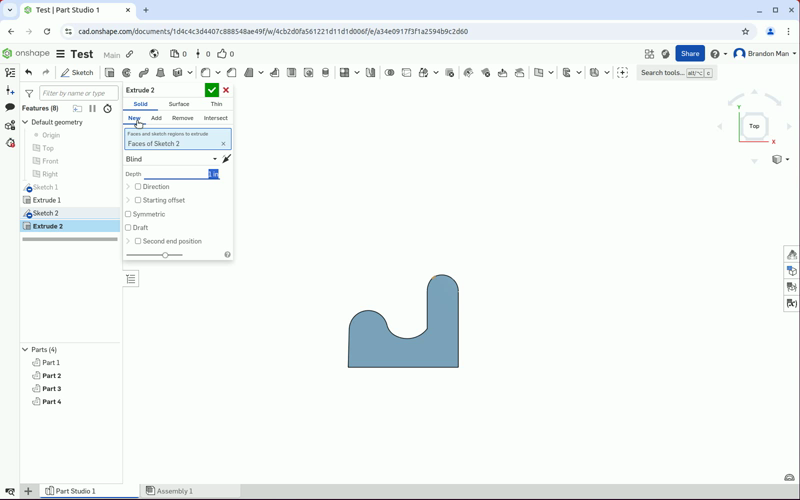
text(3.129)
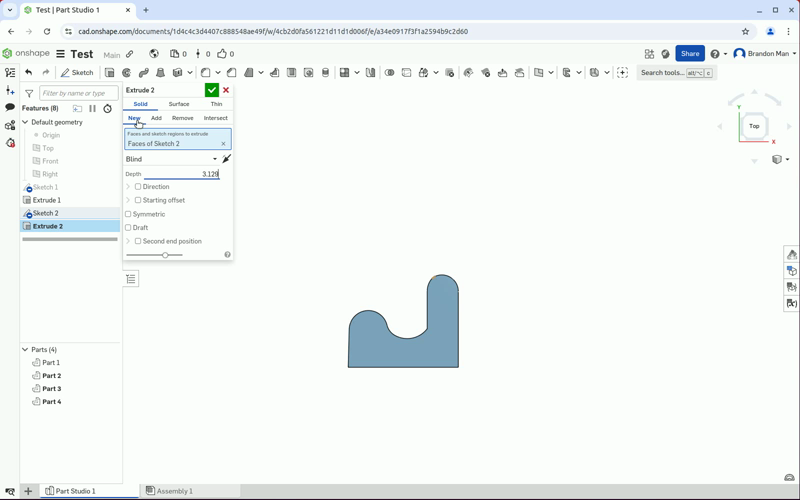
key(enter)
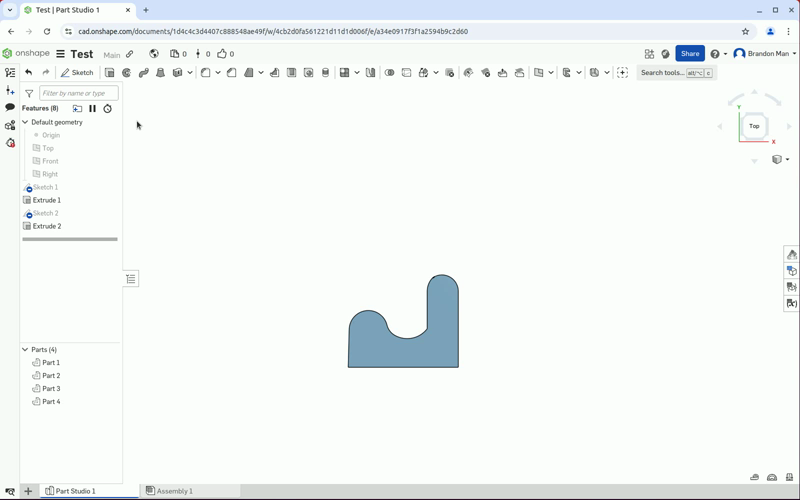
key(shift+h)
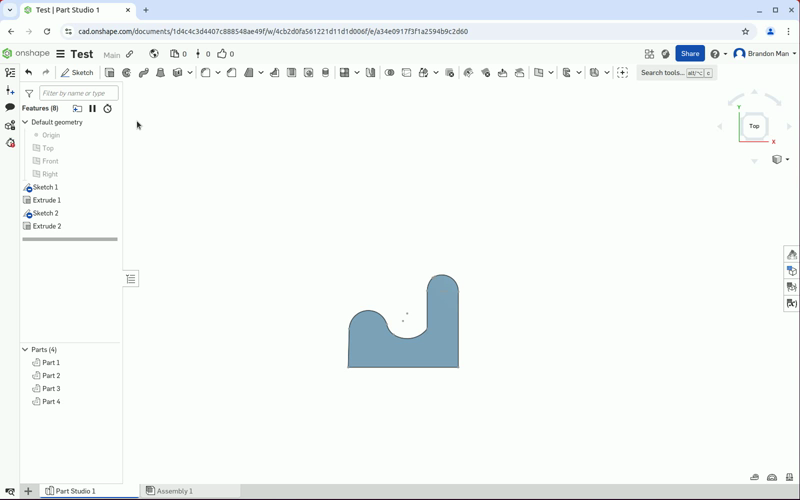
key(shift+h)
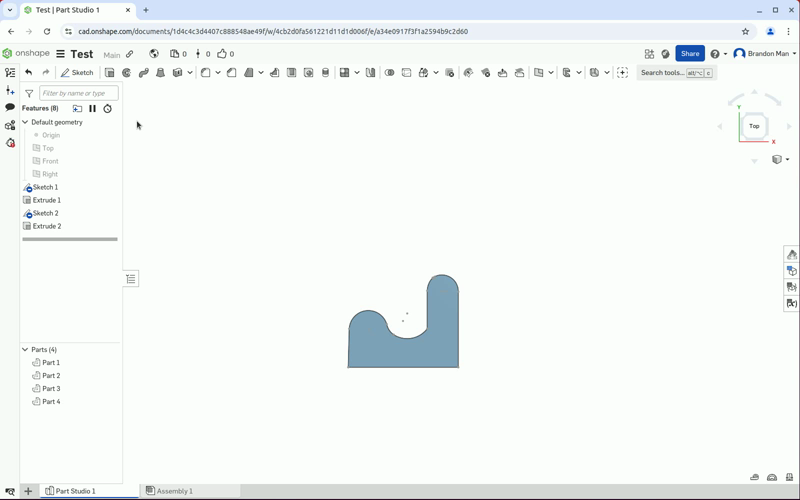
key(shift+7)
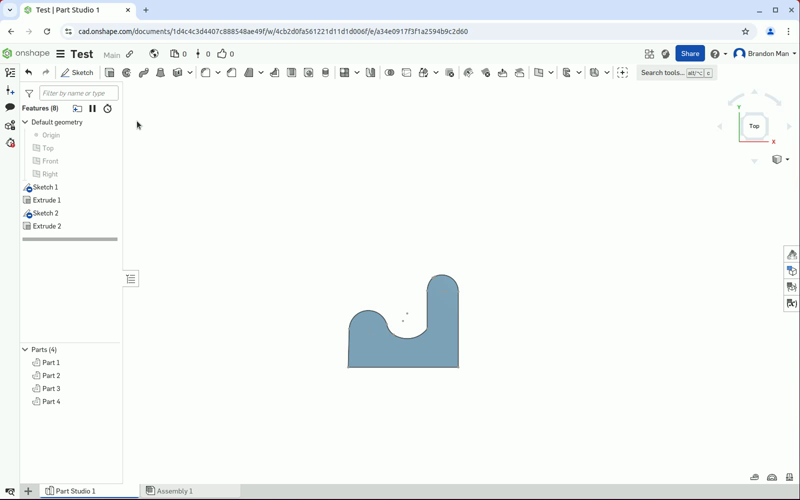
key(up, 3)
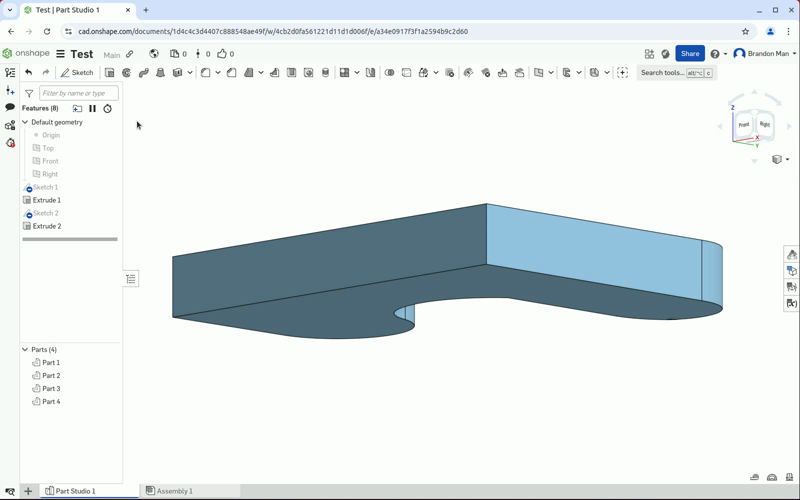
key(left, 3)
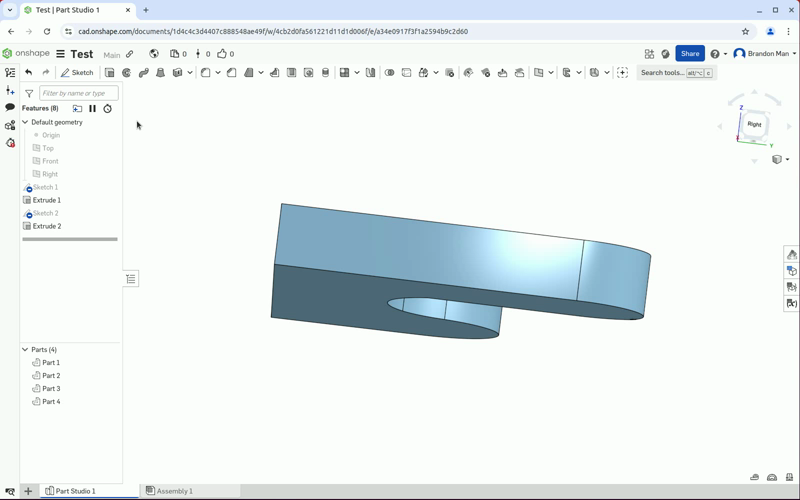
key(right, 3)
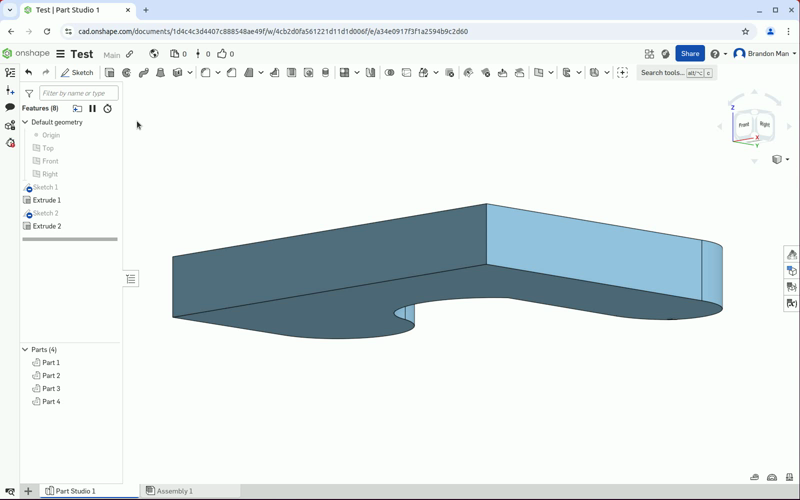
key(down, 3)
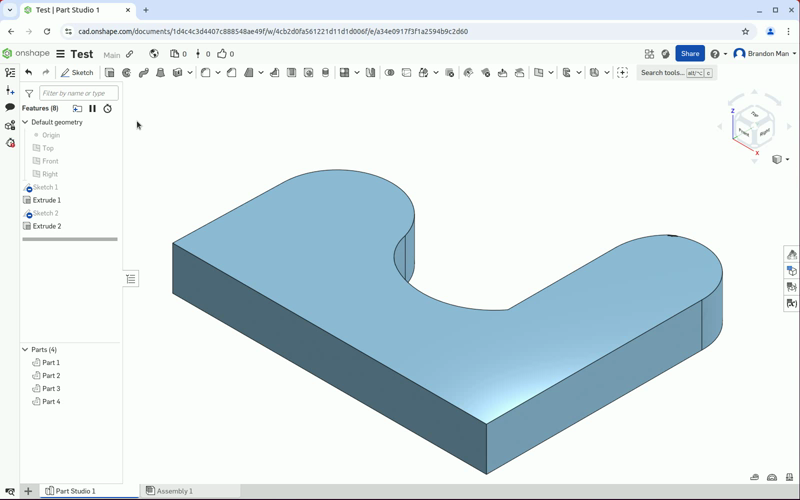
mouse_move(73, 189)
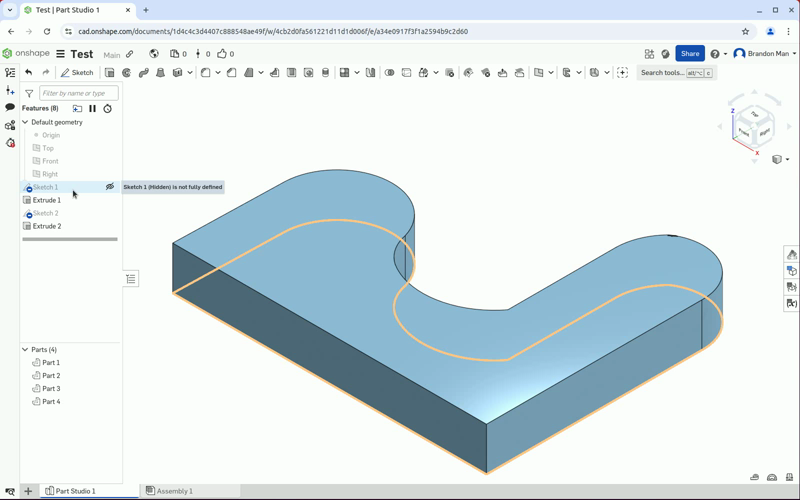
click(73, 189)